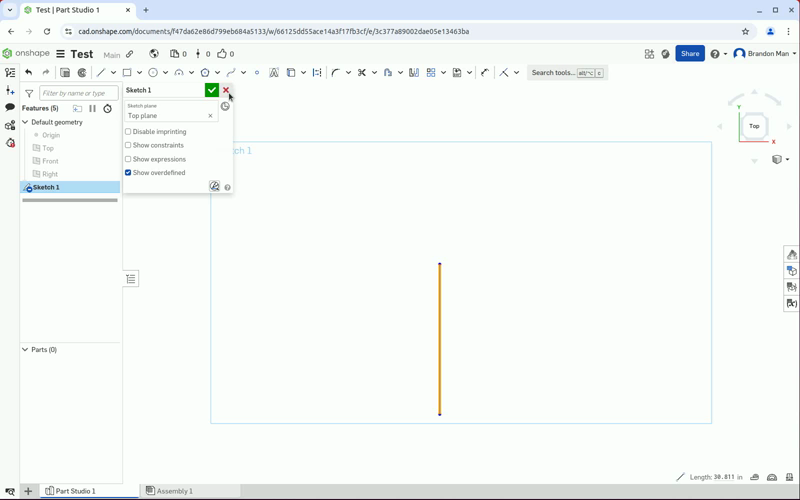
key(shift+h)
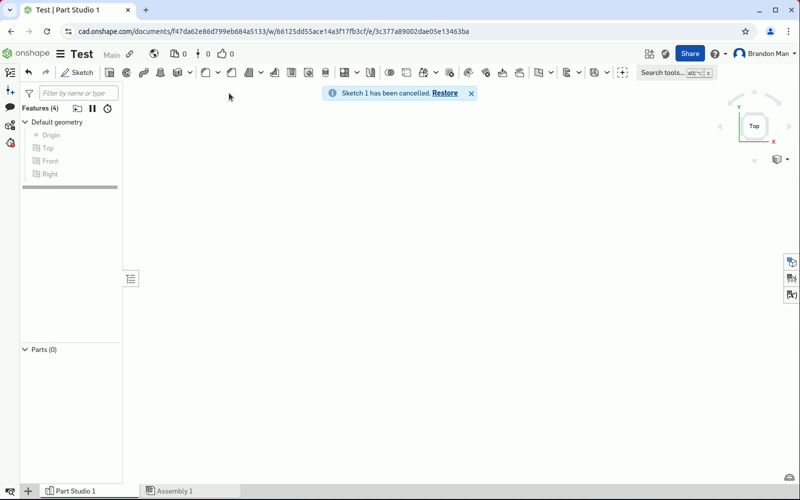
mouse_move(73, 352)
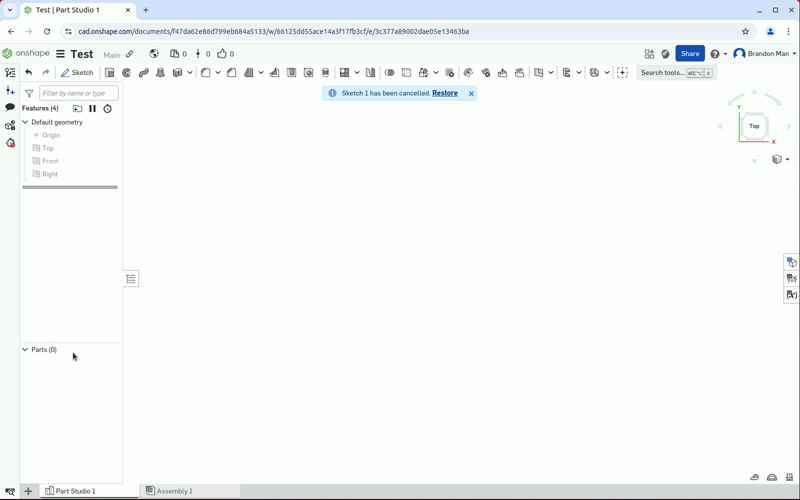
key(y)
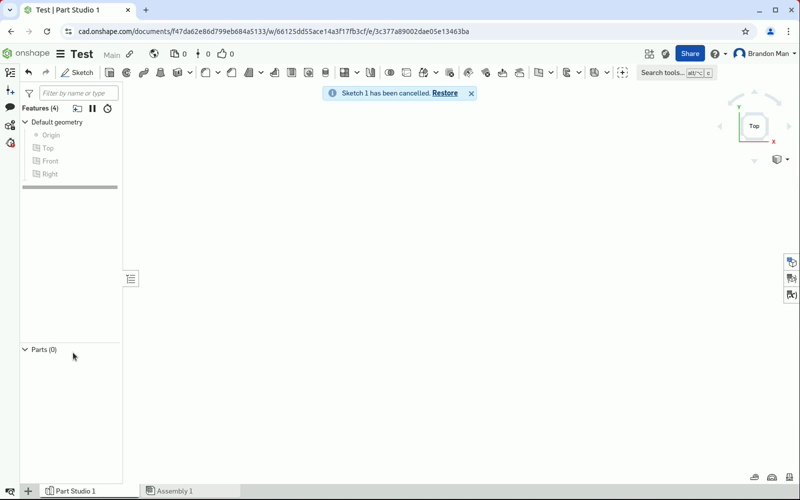
key(shift+p)
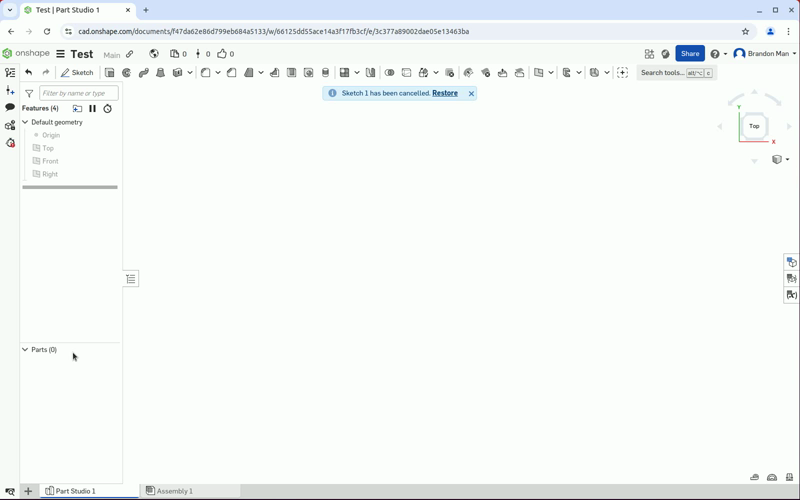
key(space)
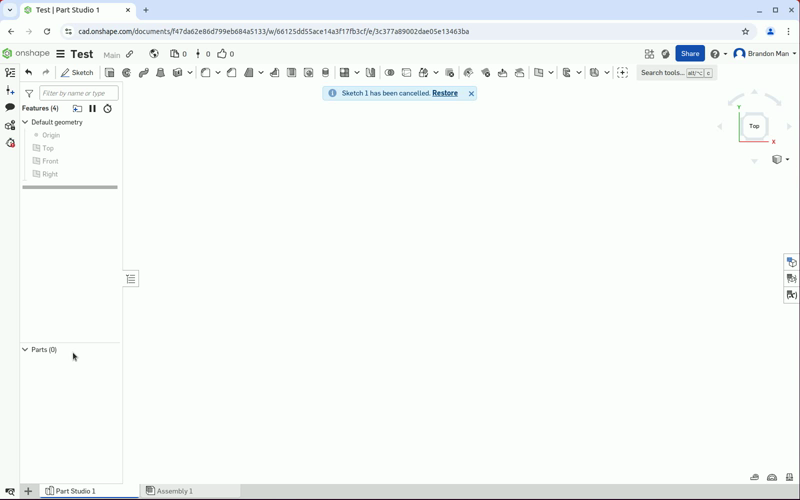
key_down(shift)
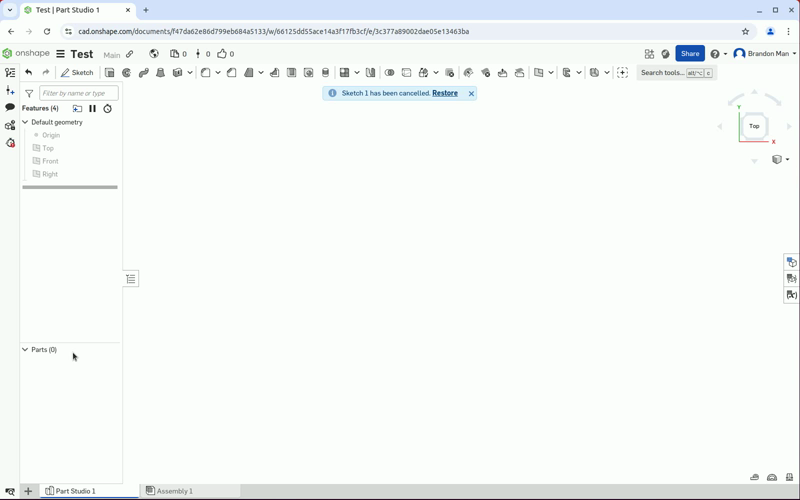
key(up)
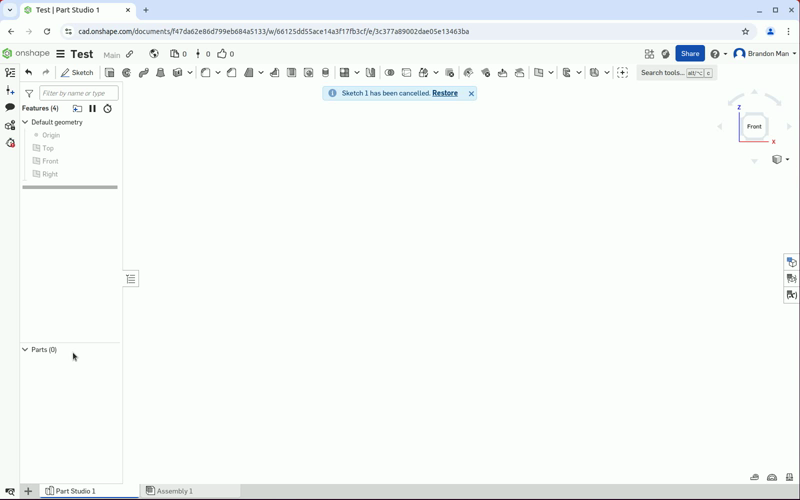
key_up(shift)
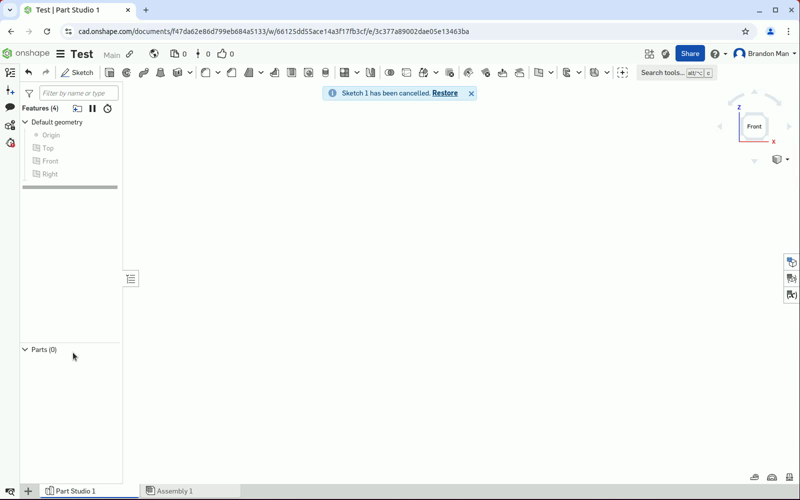
mouse_move(73, 352)
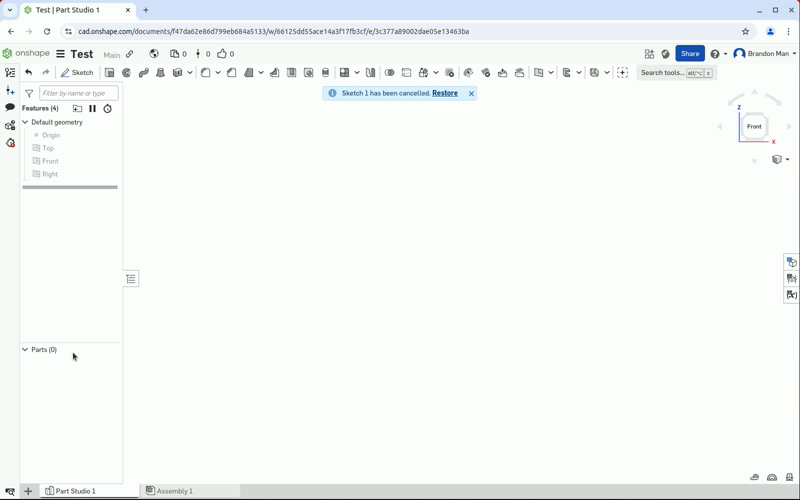
key(shift+y)
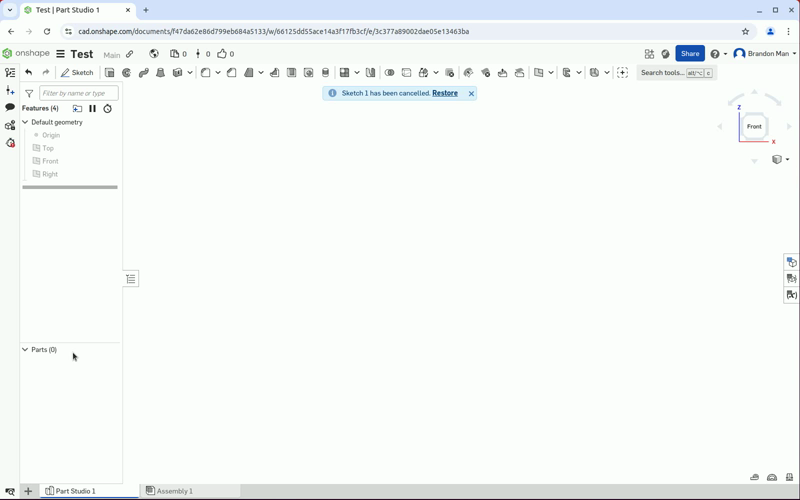
key(shift+s)
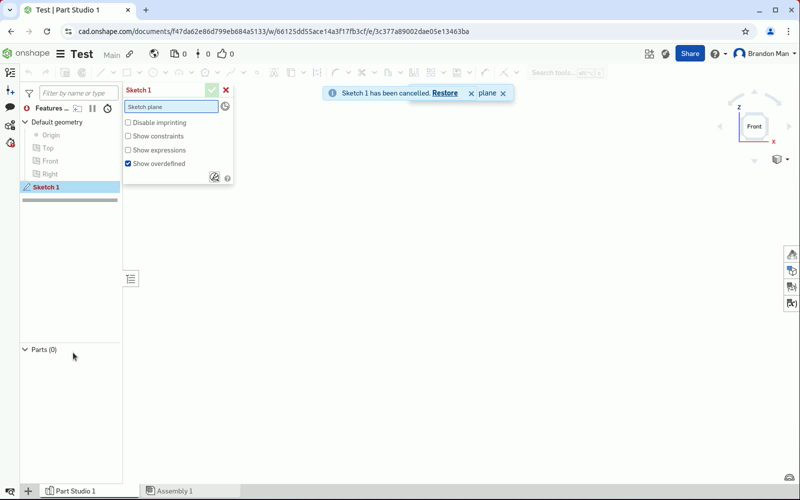
mouse_move(73, 163)
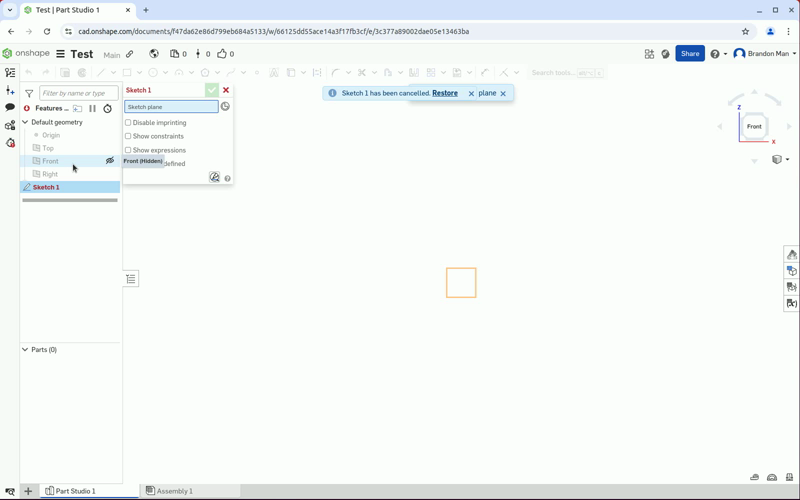
click(73, 163)
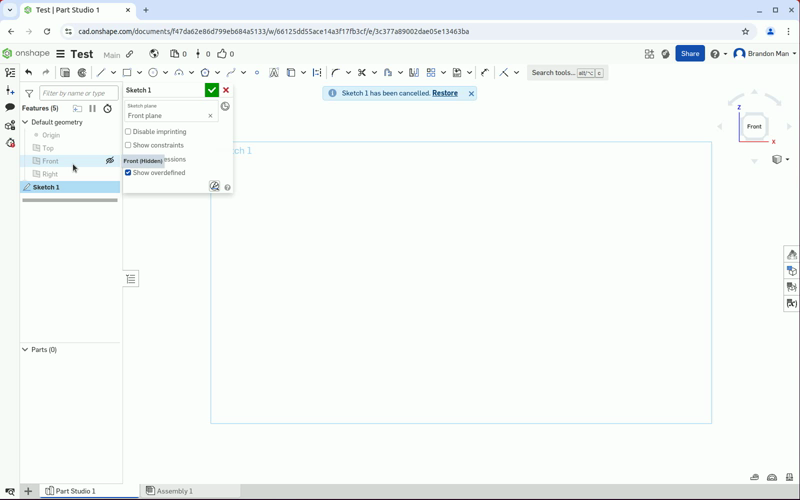
mouse_move(73, 352)
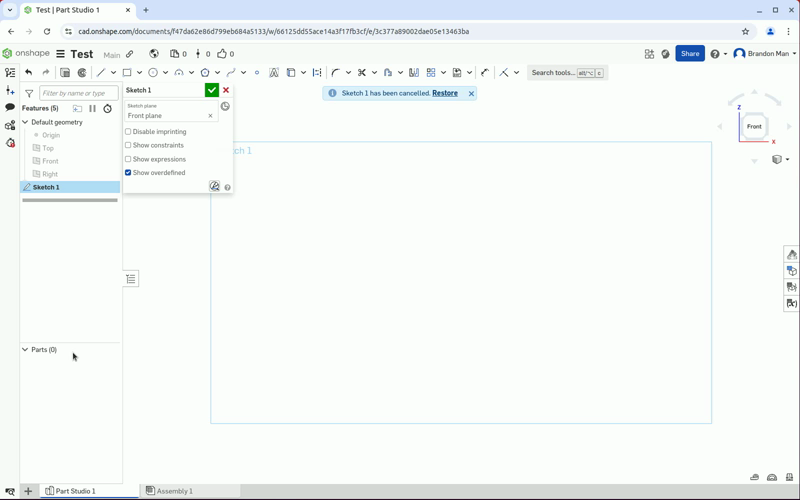
key(y)
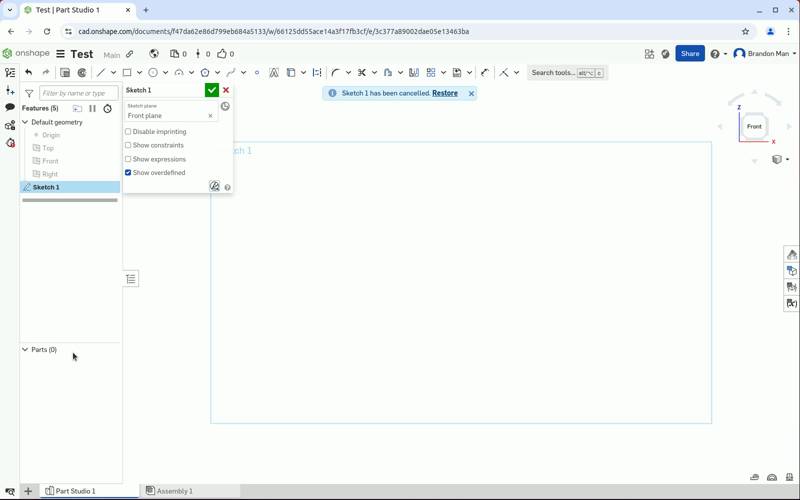
key(l)
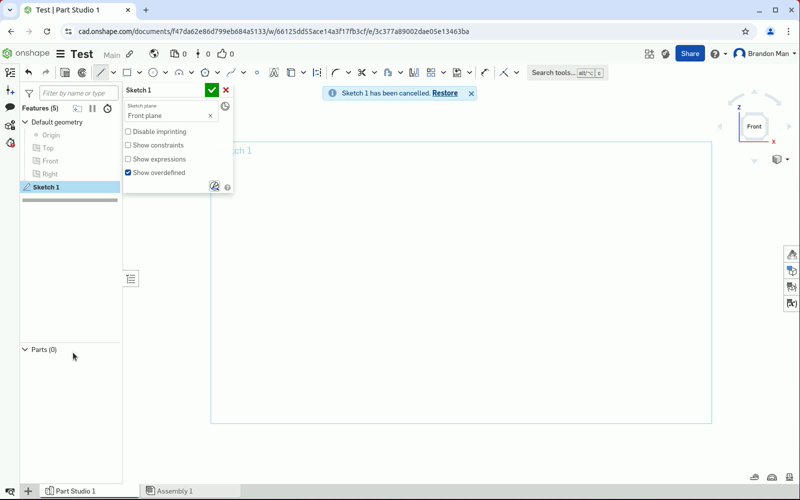
key_down(shift)
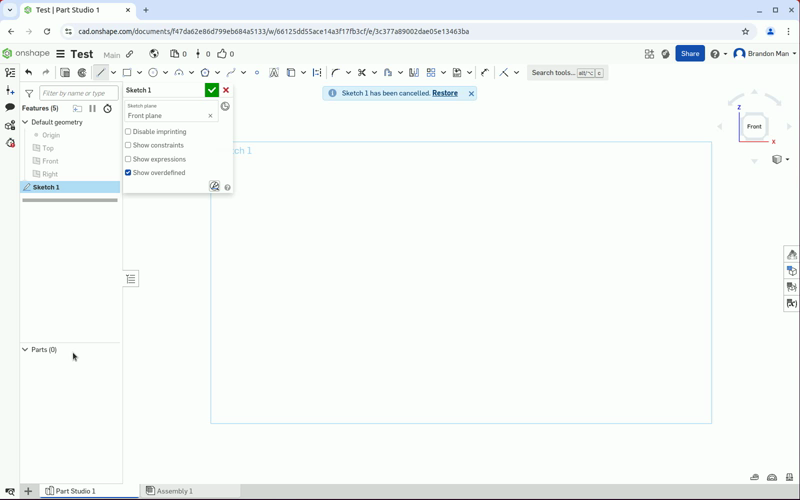
mouse_move(370, 282)
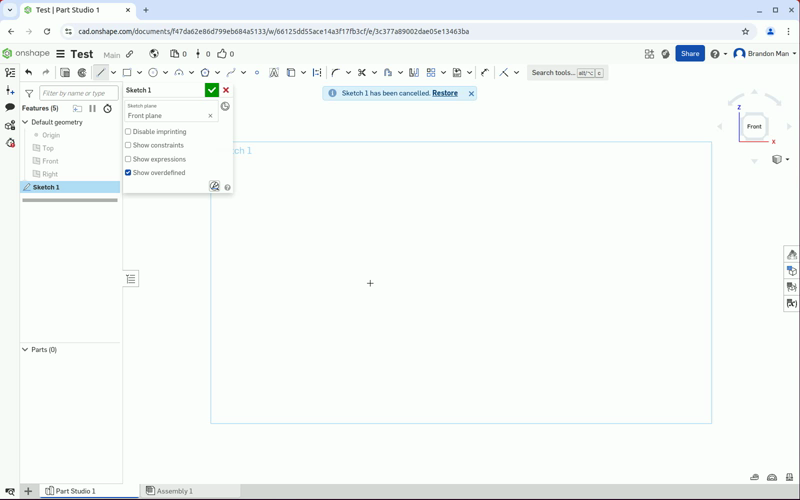
click(370, 282)
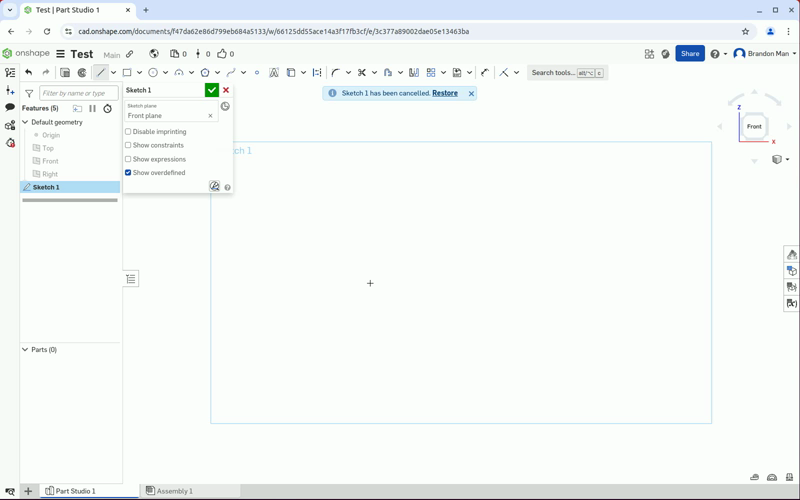
key_up(shift)
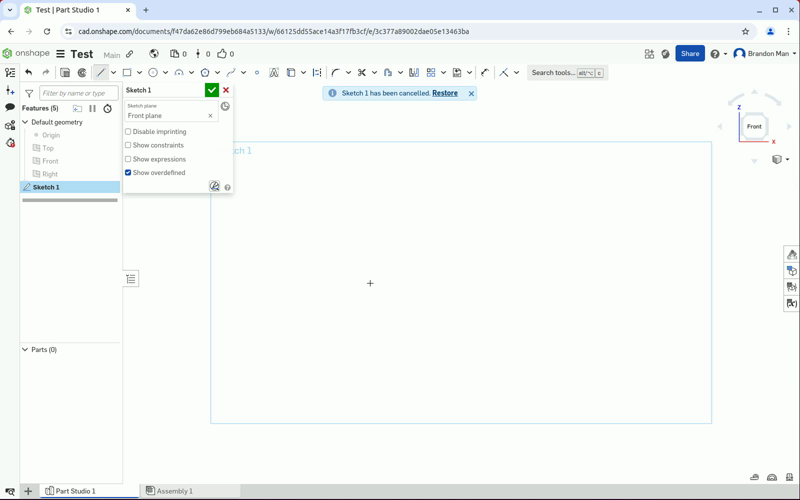
key_down(shift)
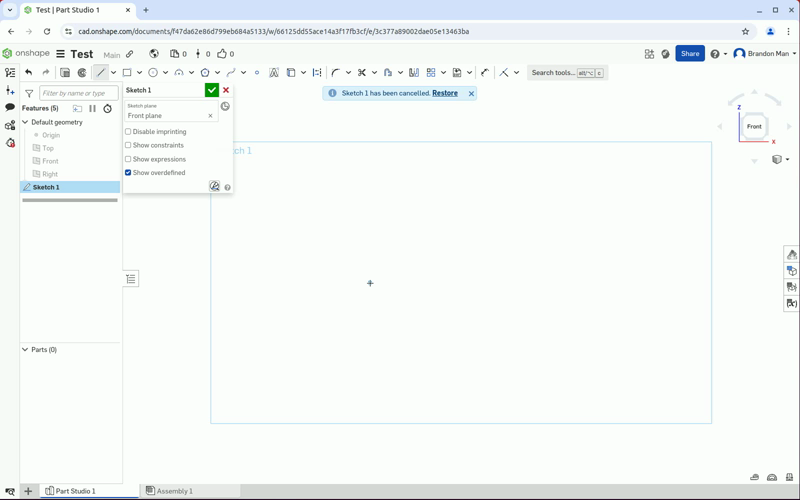
mouse_move(461, 282)
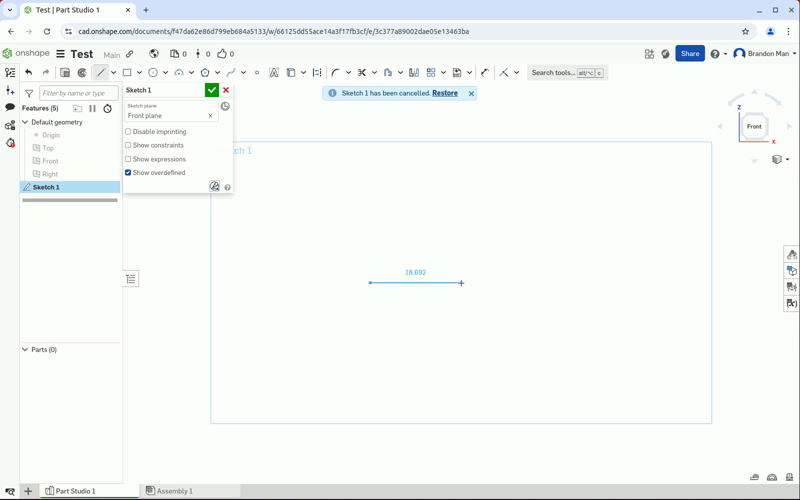
click(461, 282)
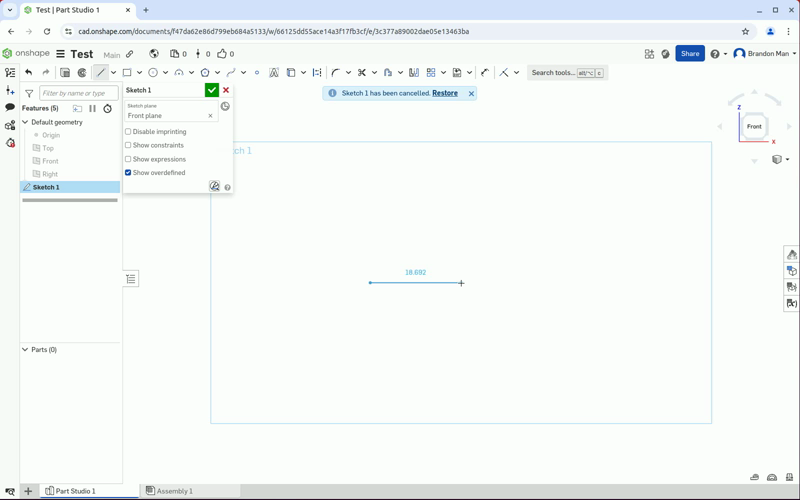
key_up(shift)
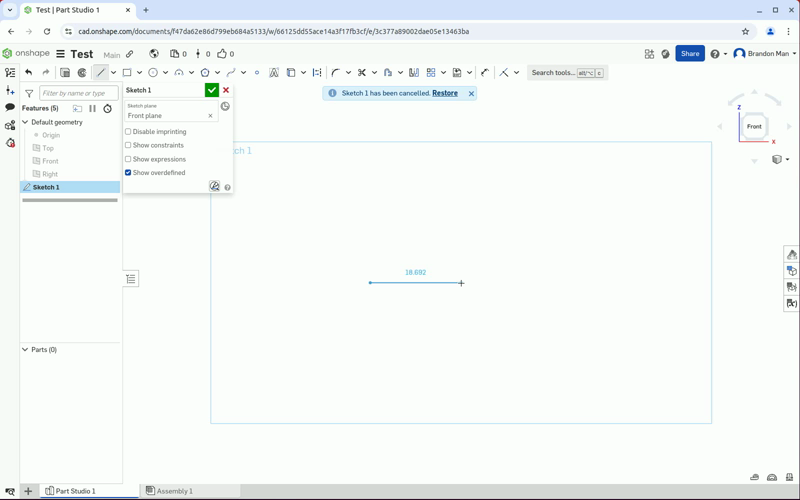
key_down(shift)
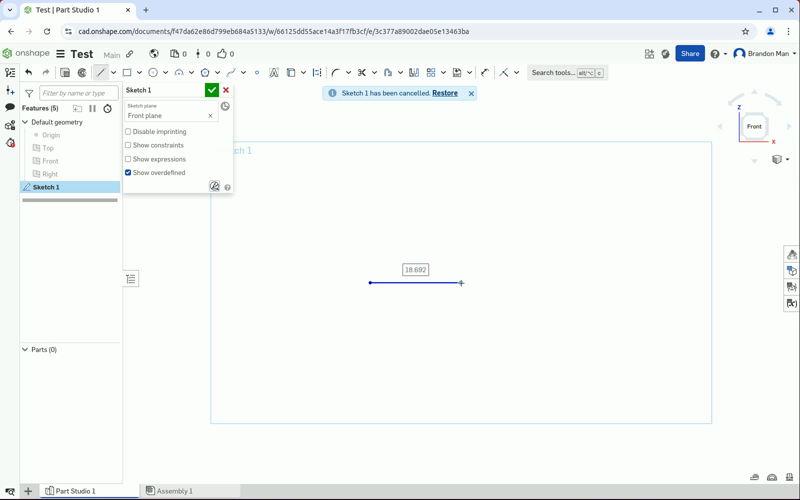
mouse_move(461, 192)
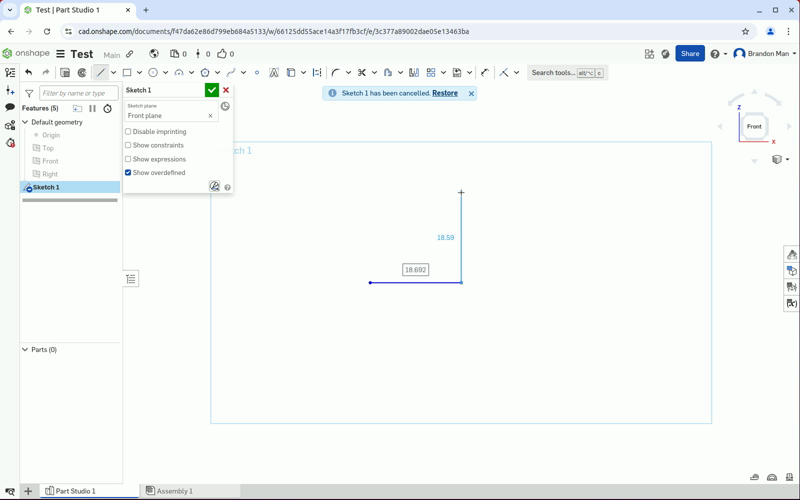
click(461, 192)
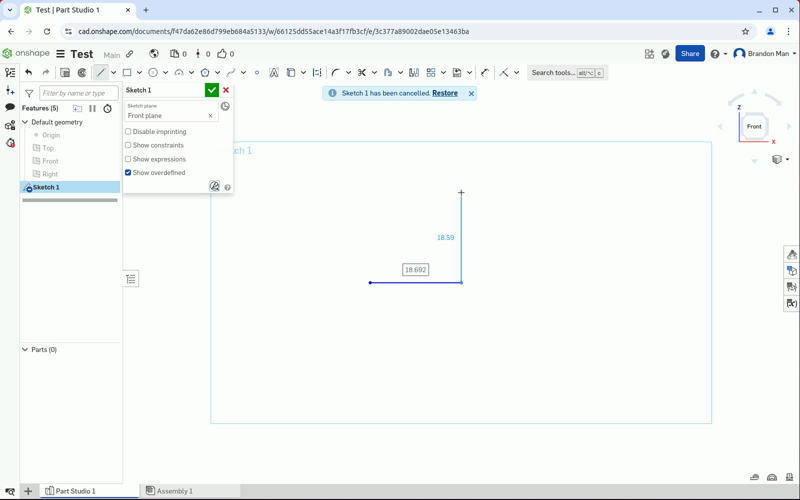
key_up(shift)
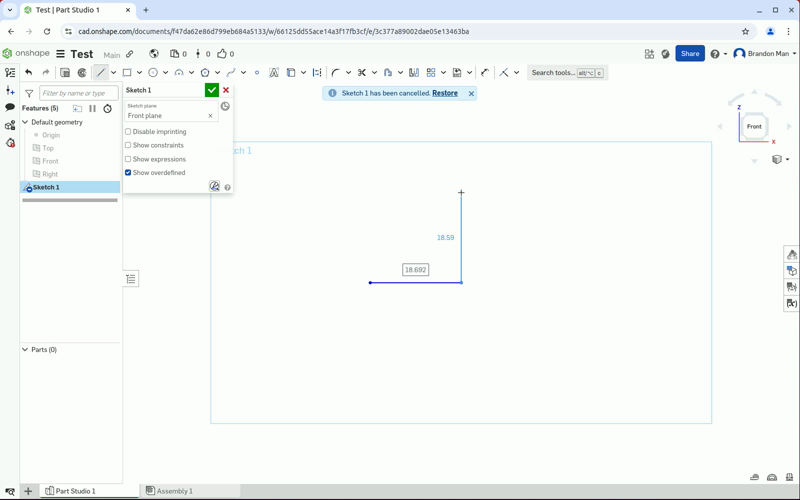
key_down(shift)
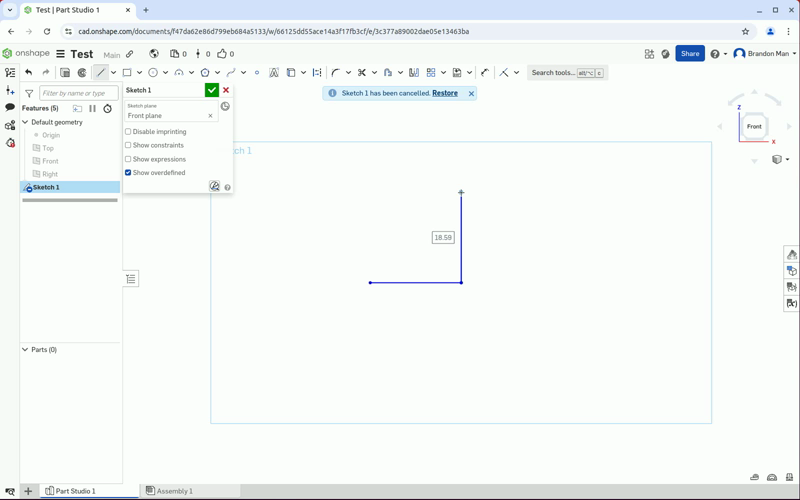
mouse_move(370, 192)
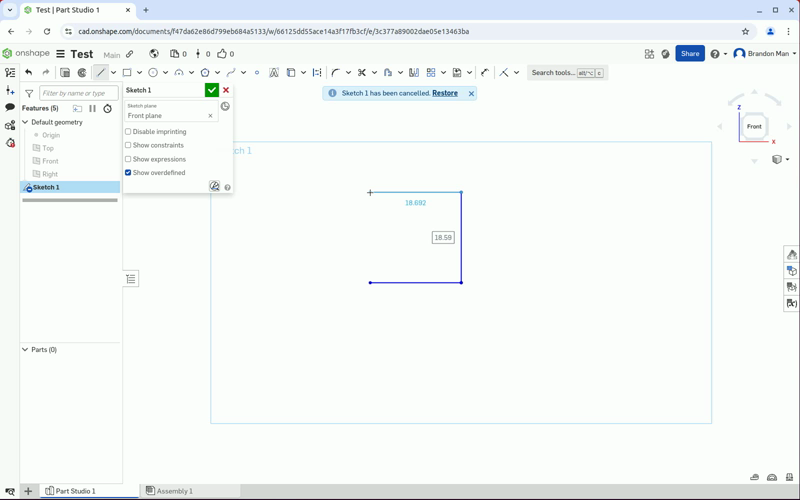
click(370, 192)
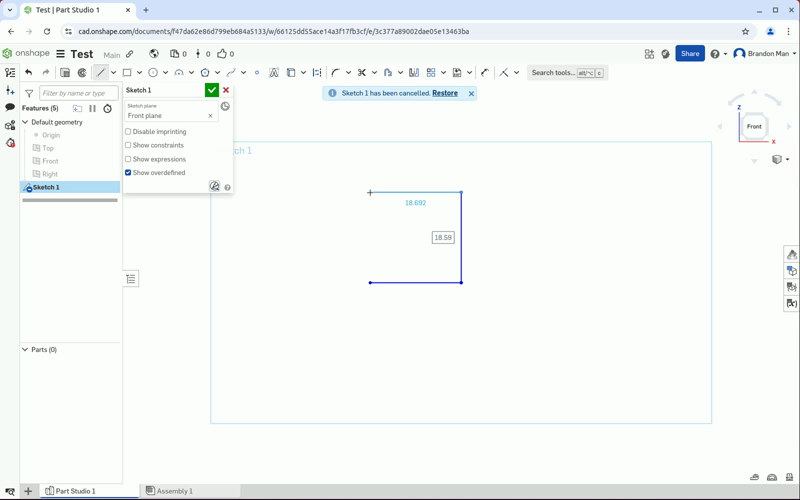
key_up(shift)
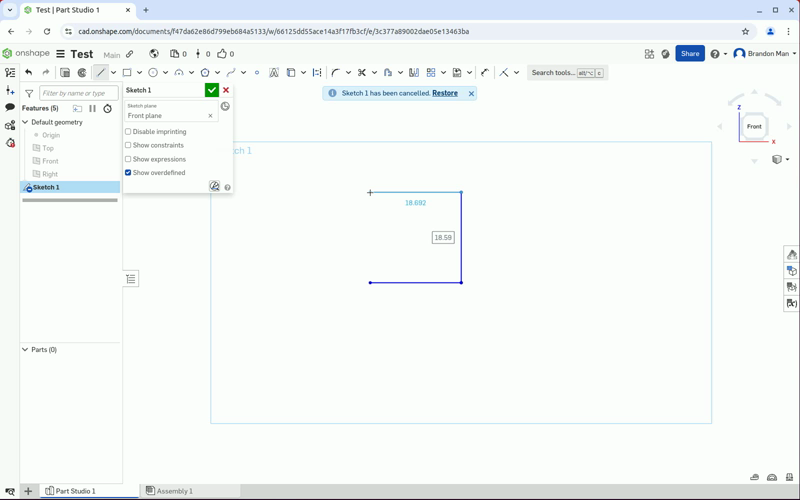
key_down(shift)
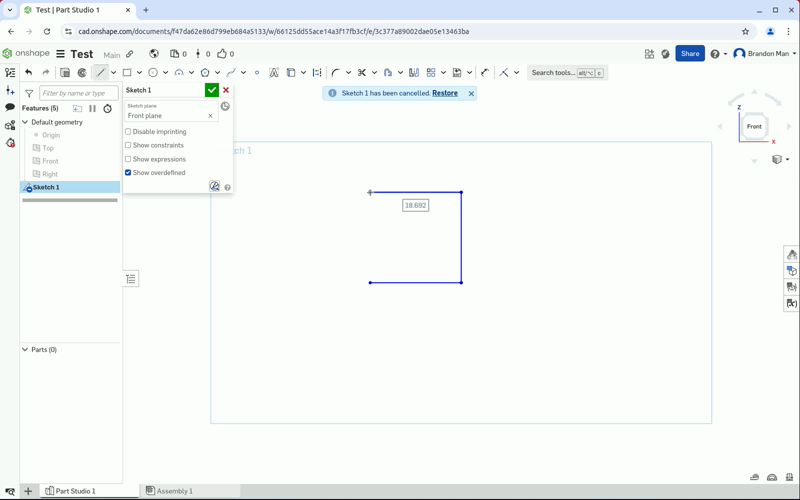
mouse_move(370, 282)
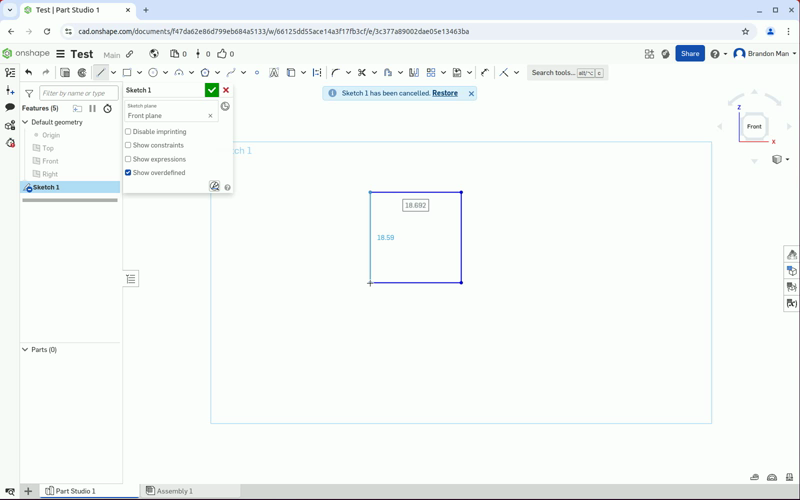
key_up(shift)
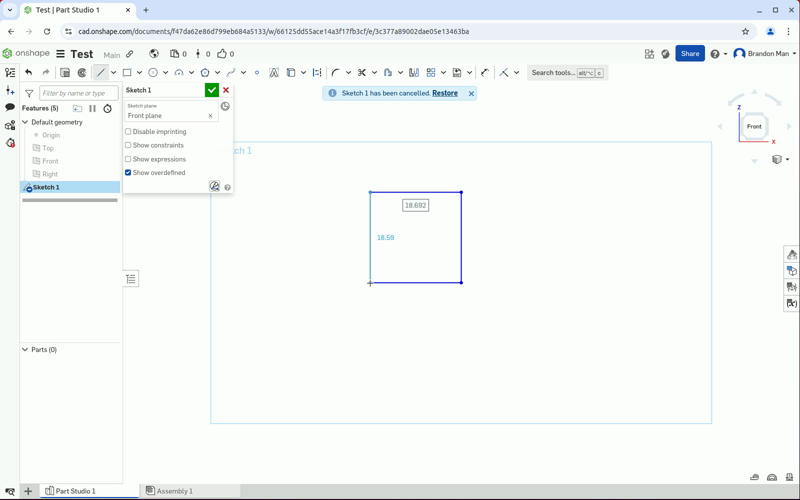
click(370, 282)
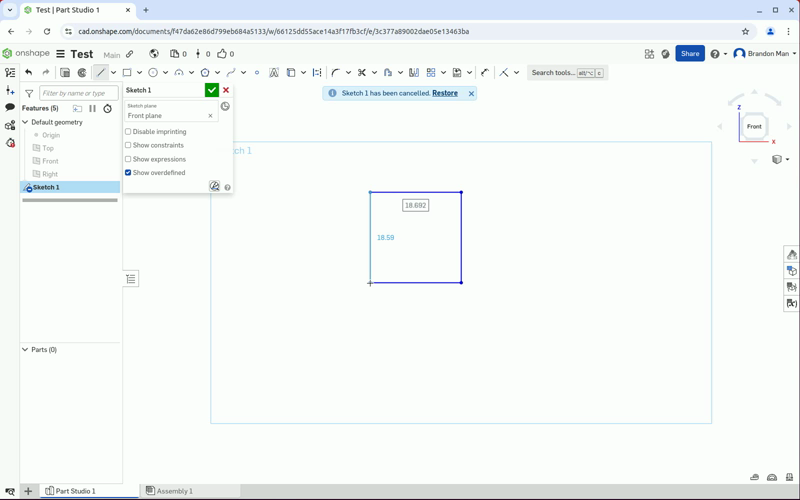
key(esc)
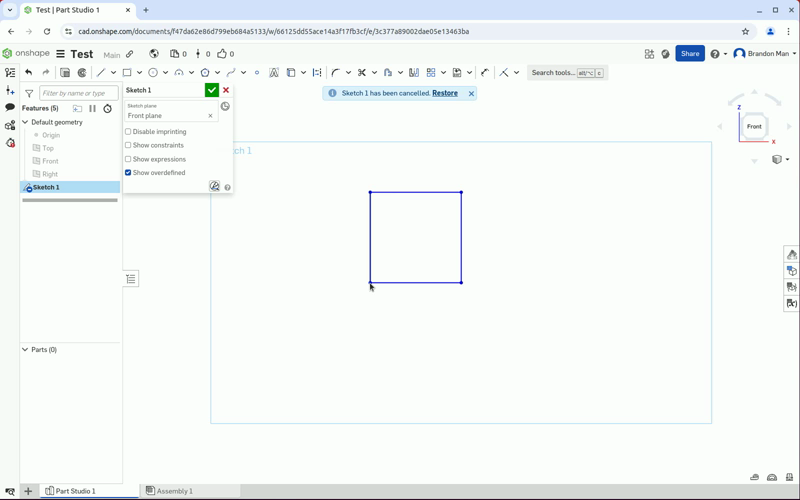
mouse_move(437, 205)
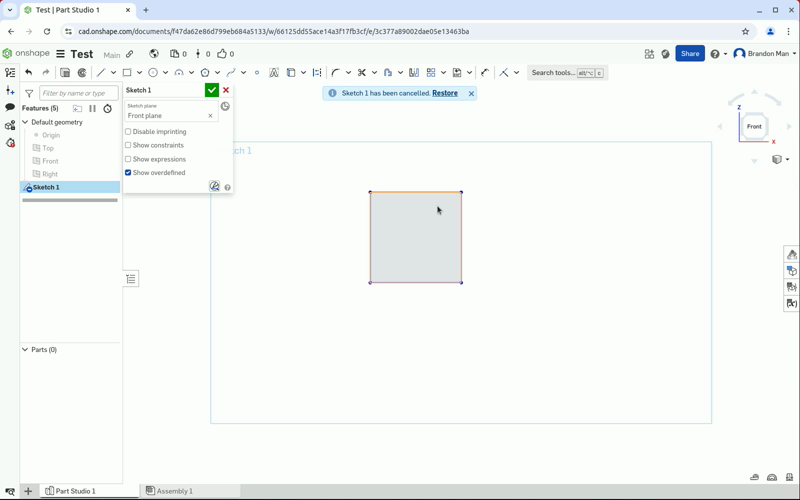
click(437, 205)
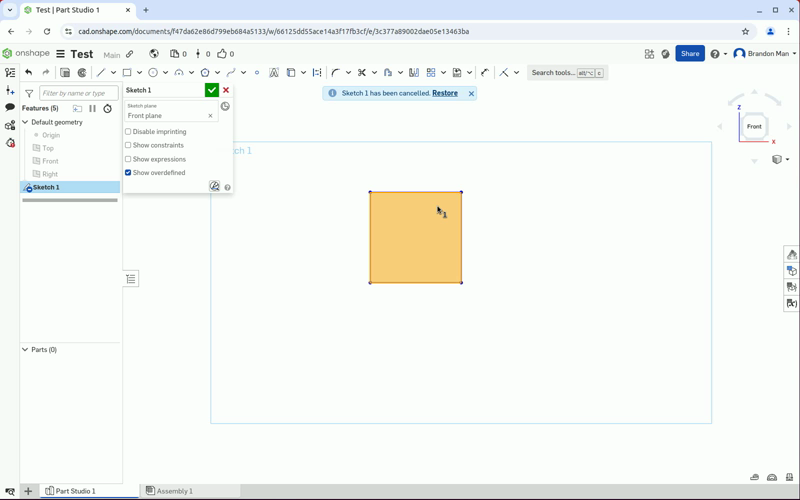
mouse_move(73, 352)
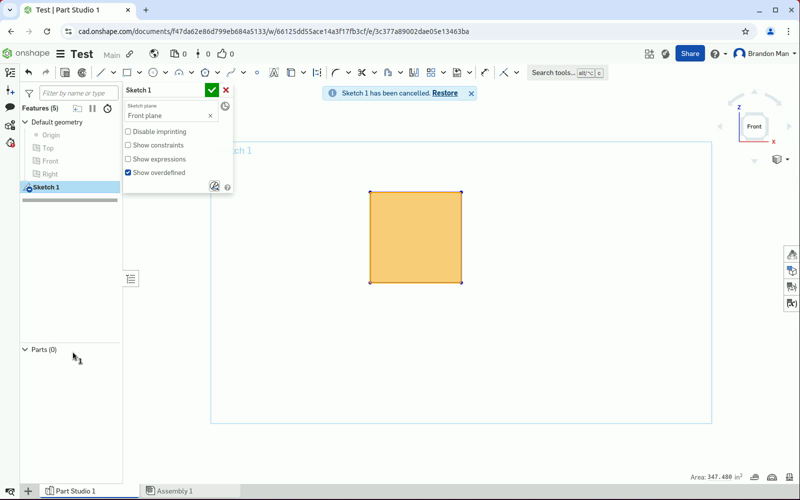
key(shift+y)
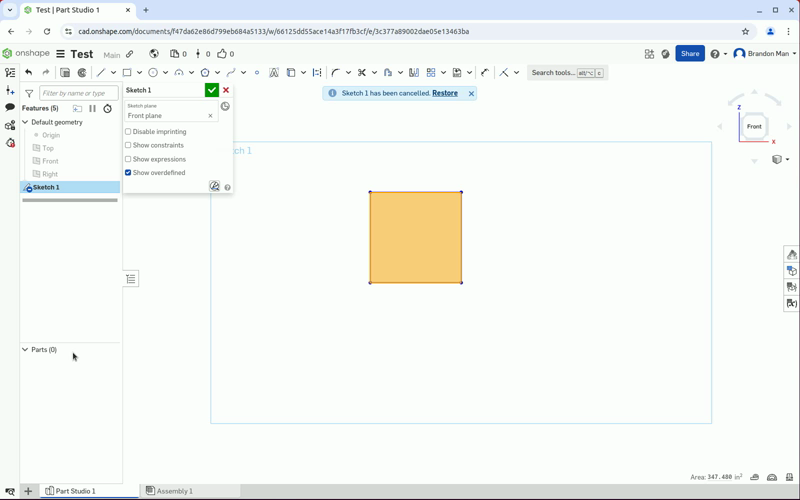
key(shift+e)
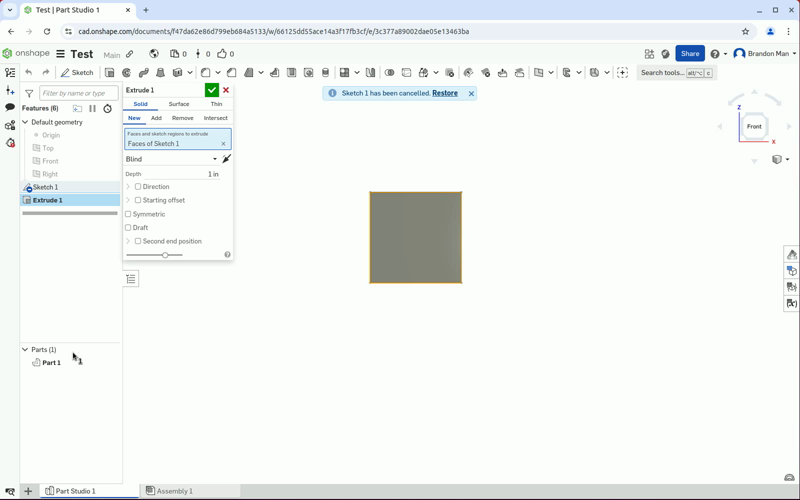
mouse_move(143, 106)
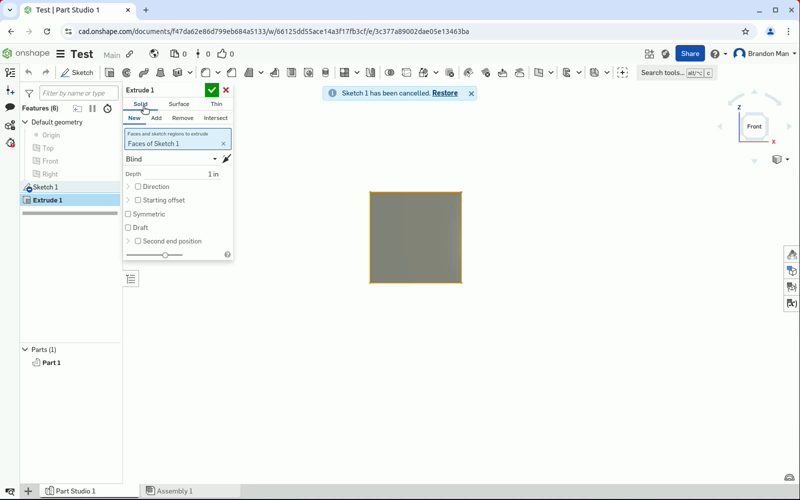
click(143, 106)
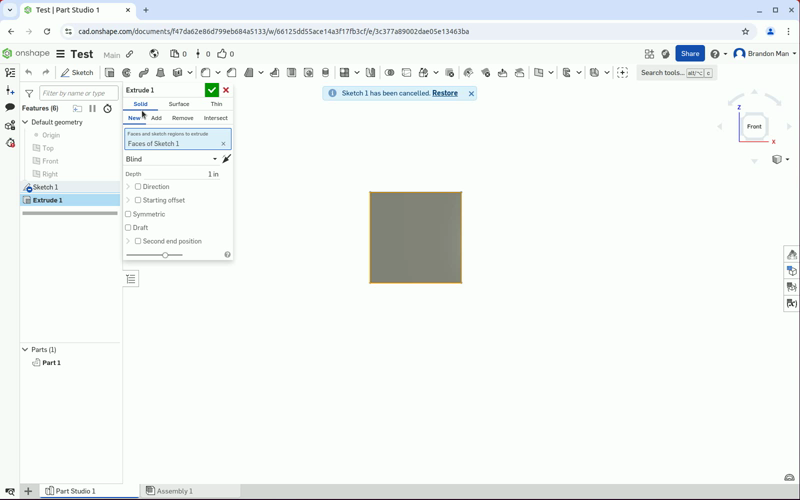
mouse_move(137, 120)
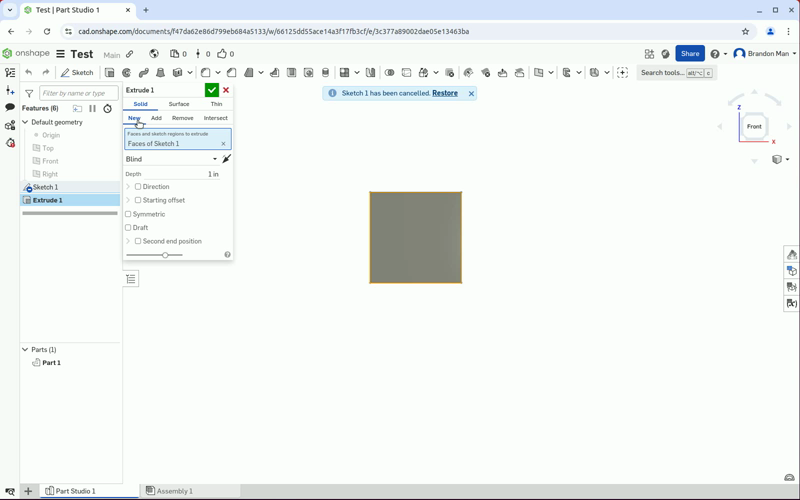
click(137, 120)
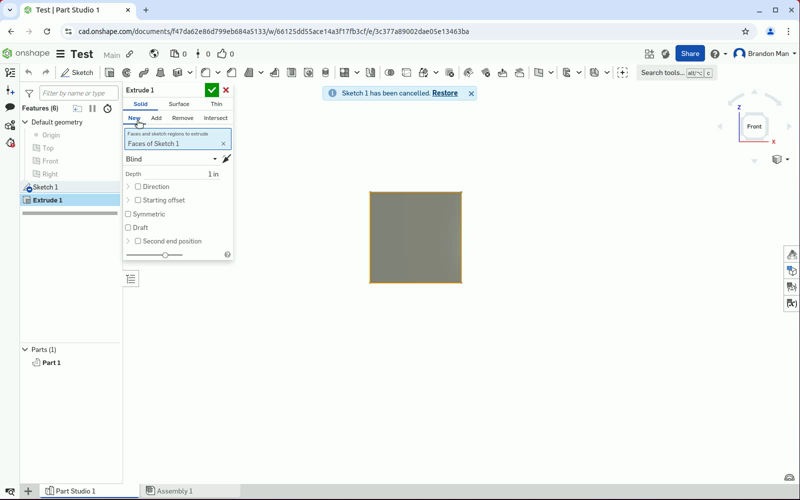
key(tab, 4)
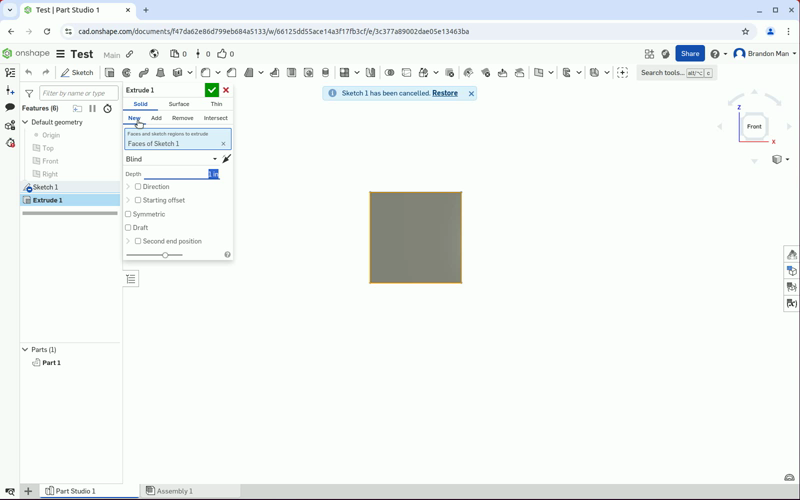
text(18.535)
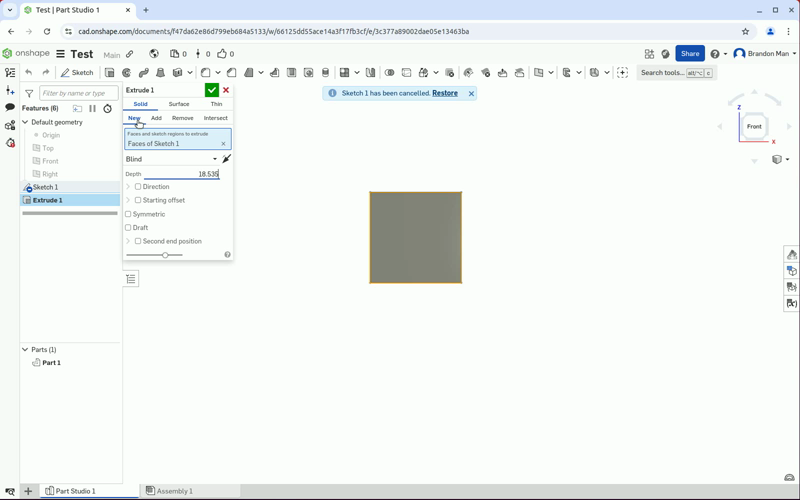
key(enter)
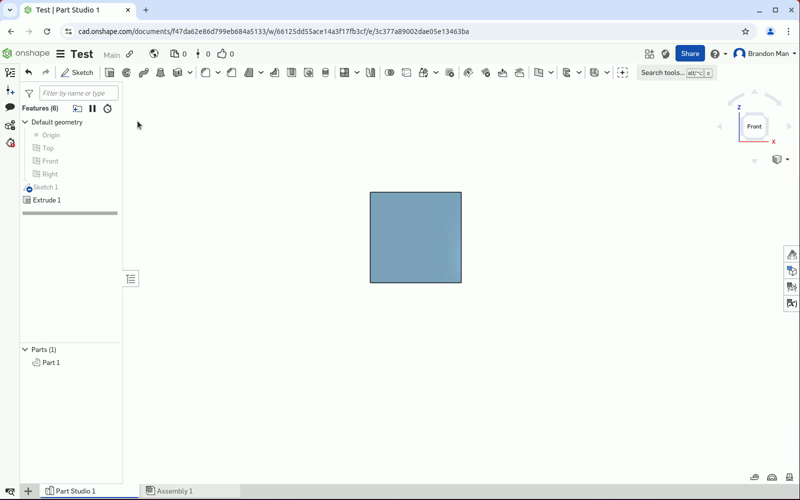
key(shift+h)
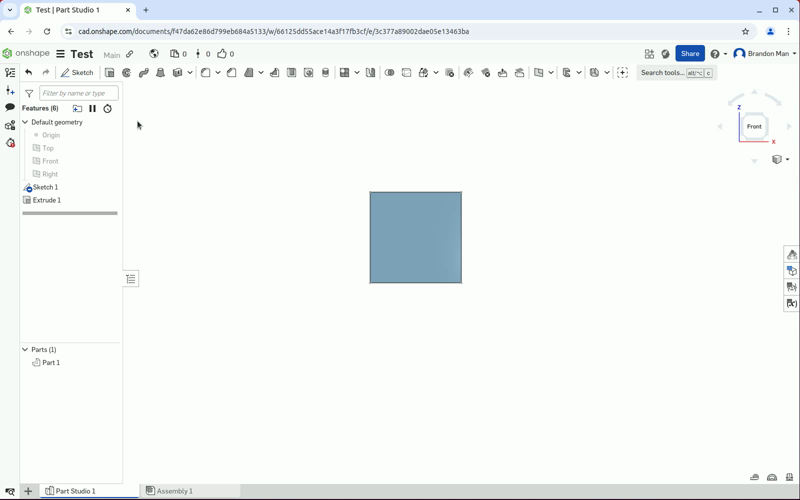
key(shift+h)
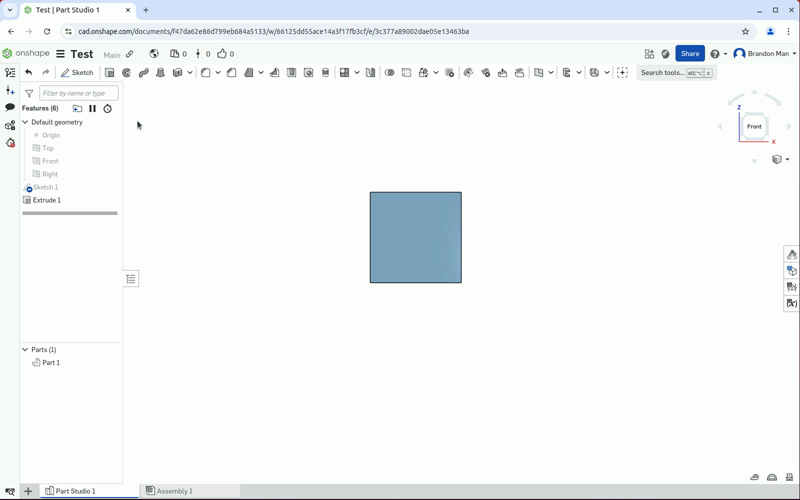
mouse_move(73, 189)
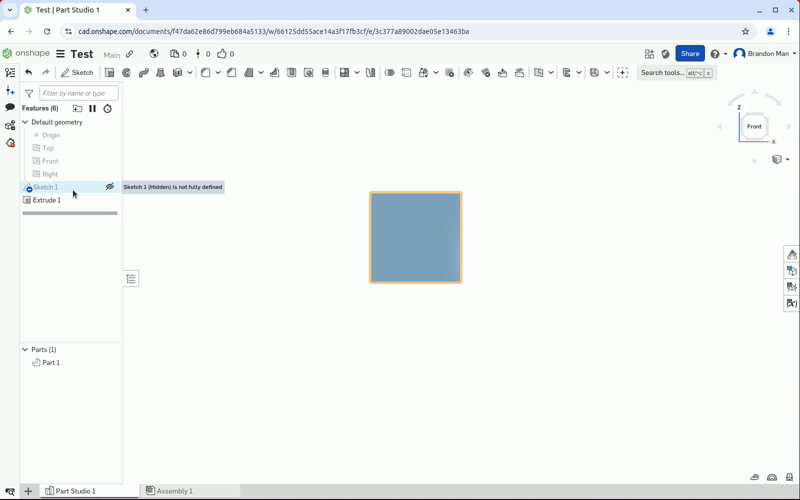
click(73, 189)
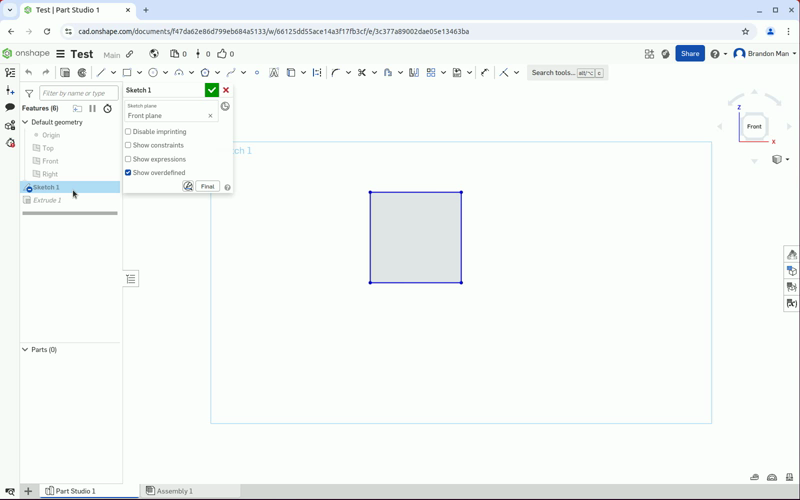
mouse_move(229, 92)
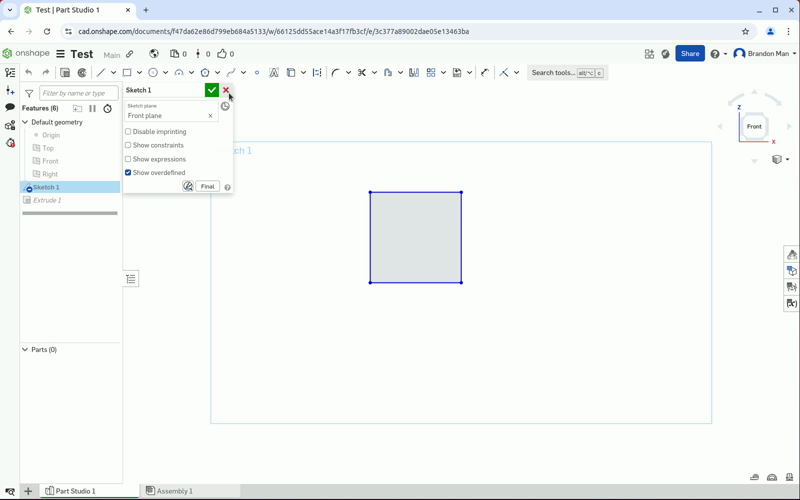
click(229, 92)
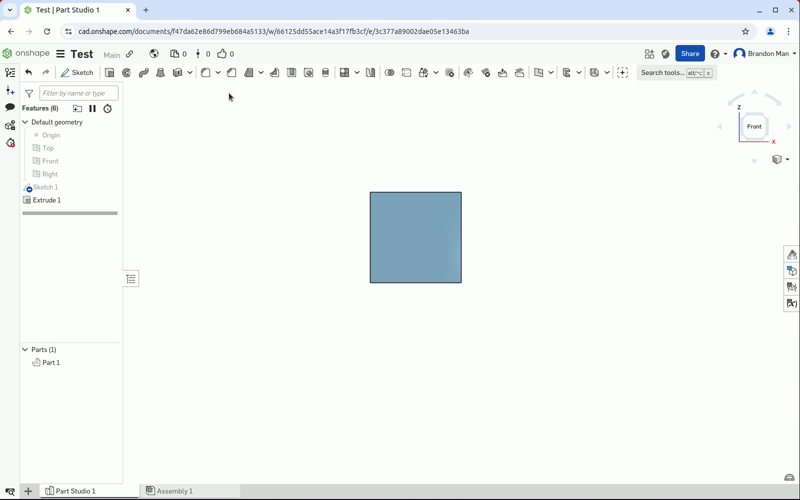
mouse_move(541, 75)
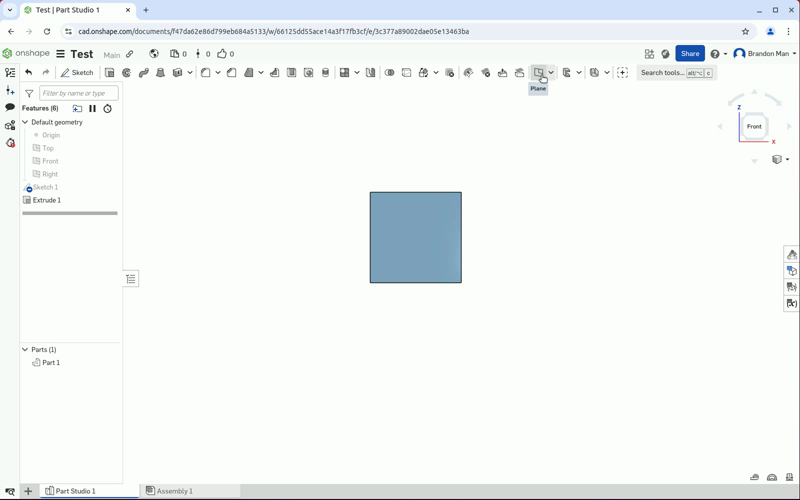
click(541, 75)
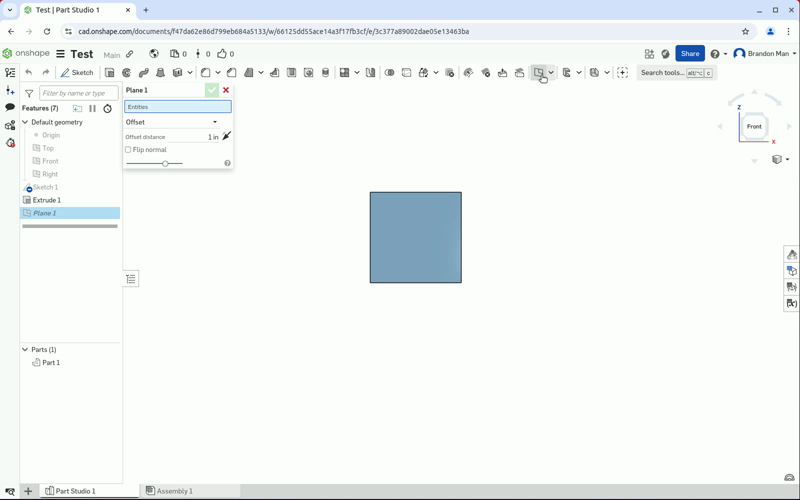
mouse_move(73, 163)
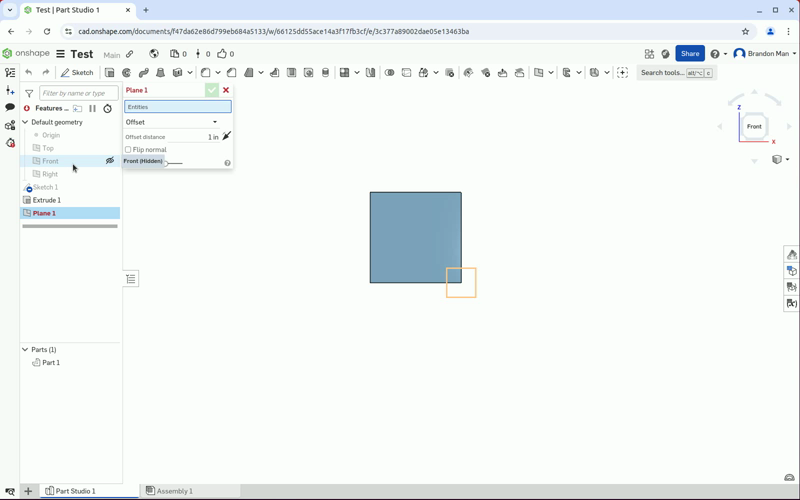
click(73, 163)
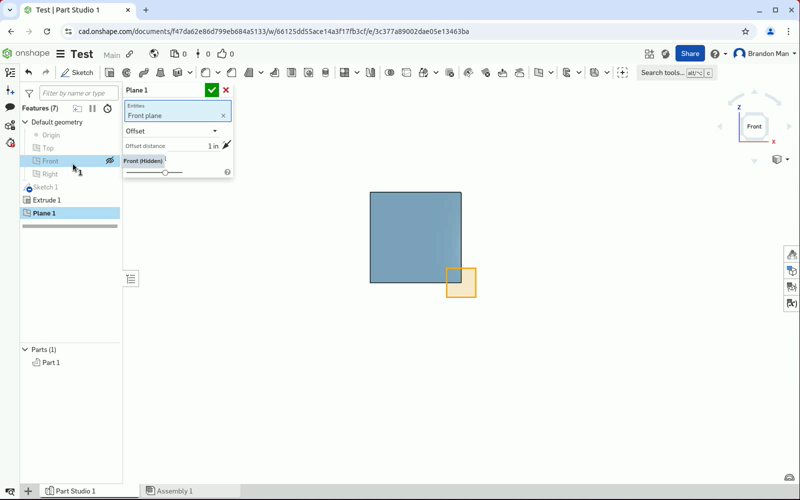
key(tab, 2)
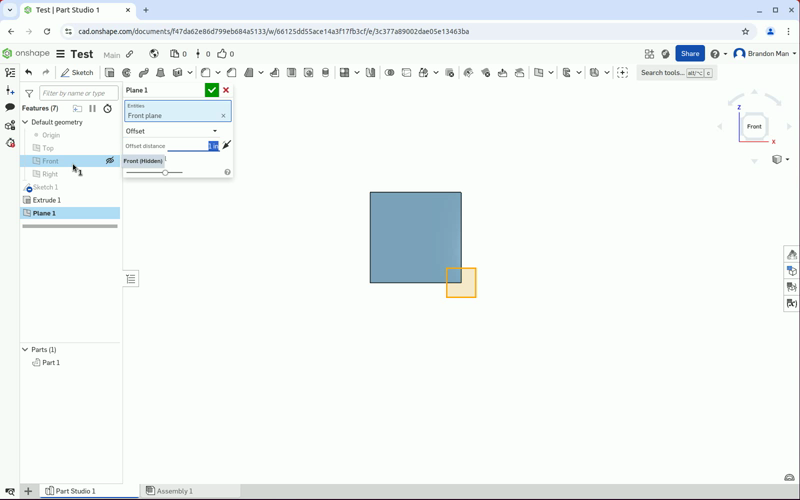
text(18.548)
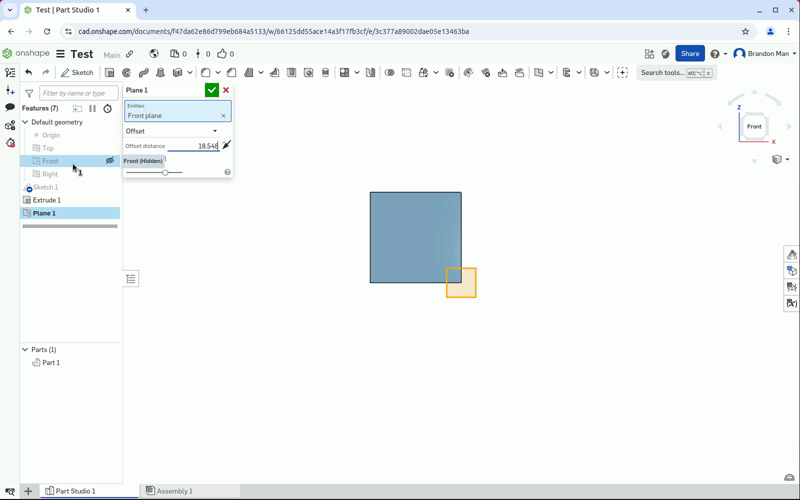
key(enter, 2)
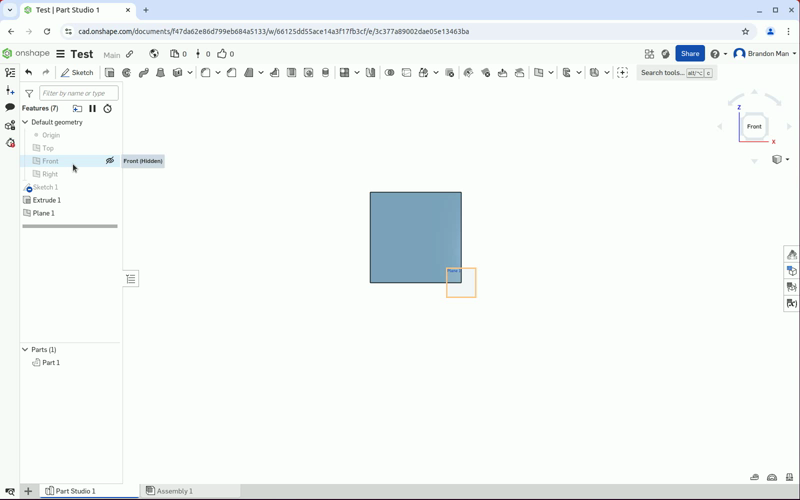
key(shift+s)
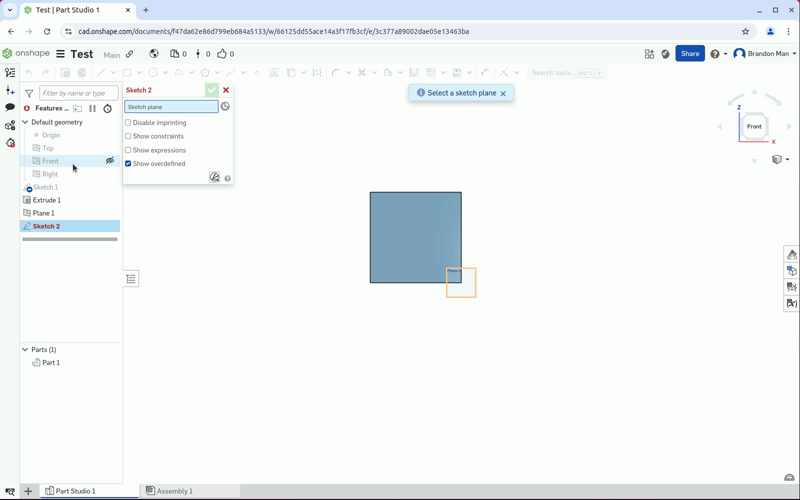
mouse_move(73, 215)
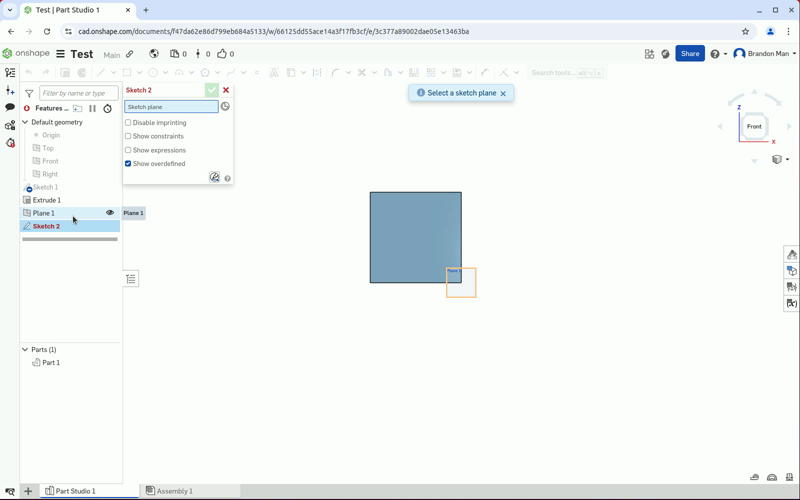
click(73, 215)
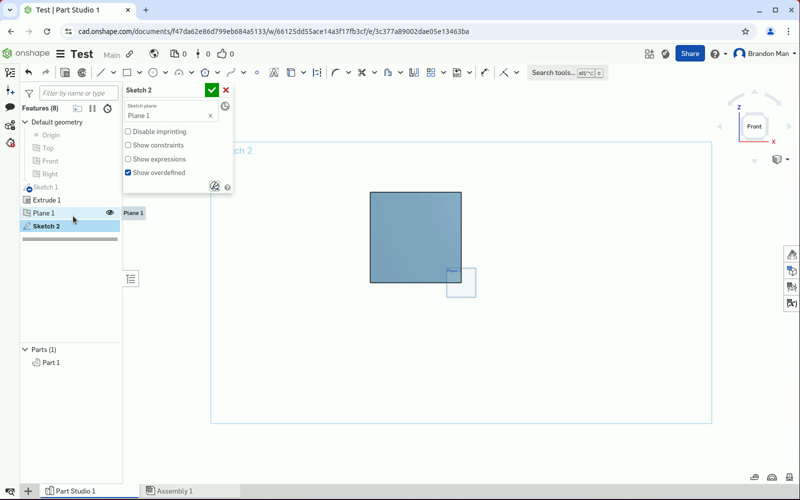
mouse_move(73, 352)
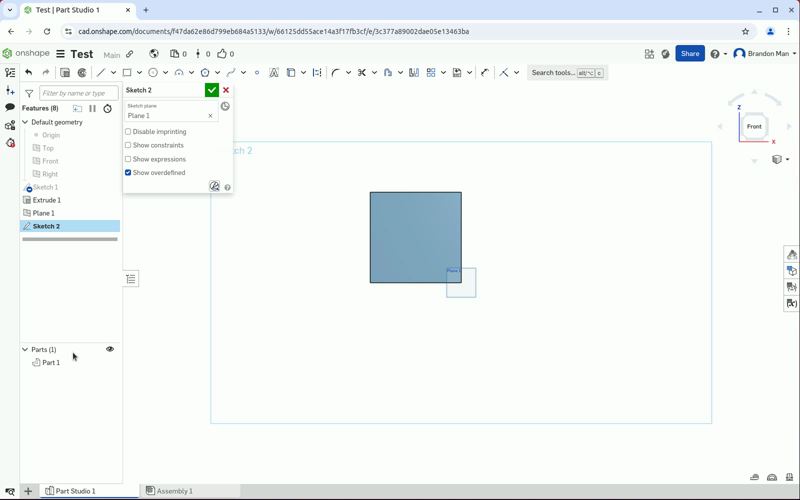
key(y)
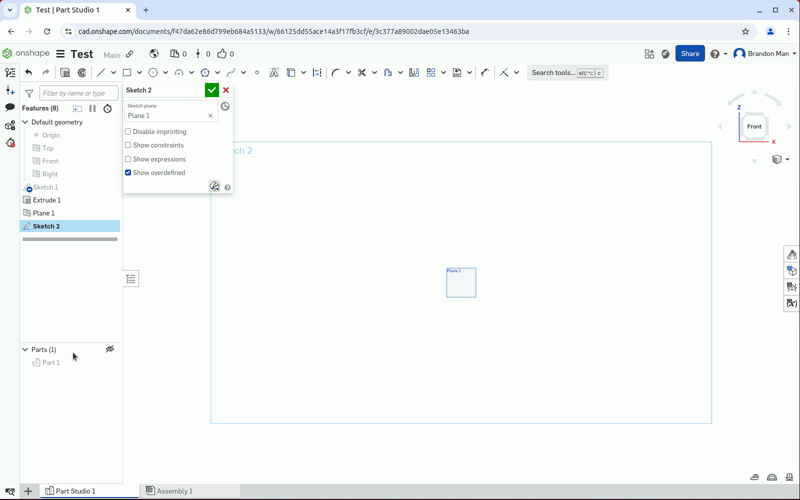
key(c)
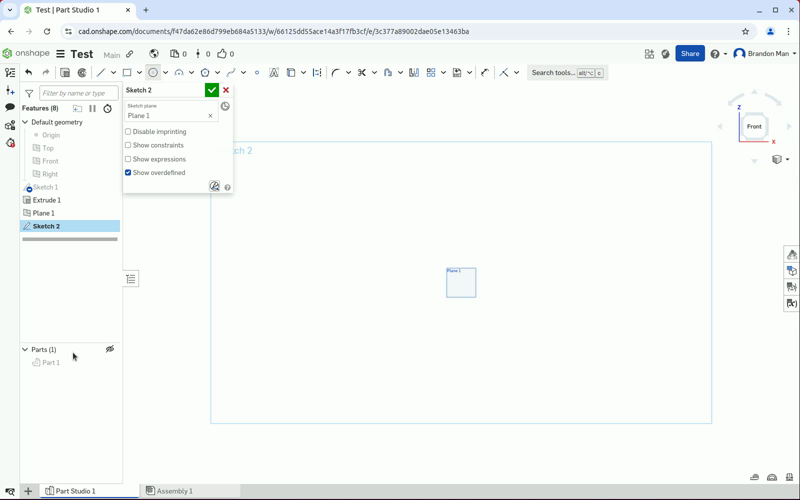
key_down(shift)
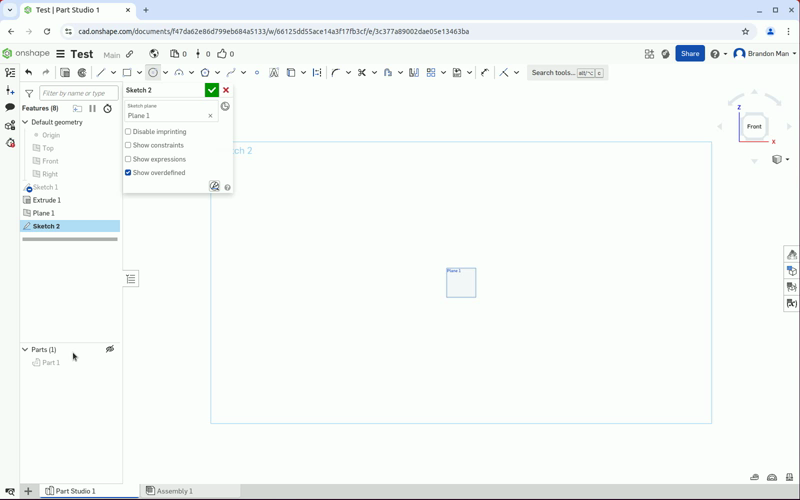
mouse_move(413, 240)
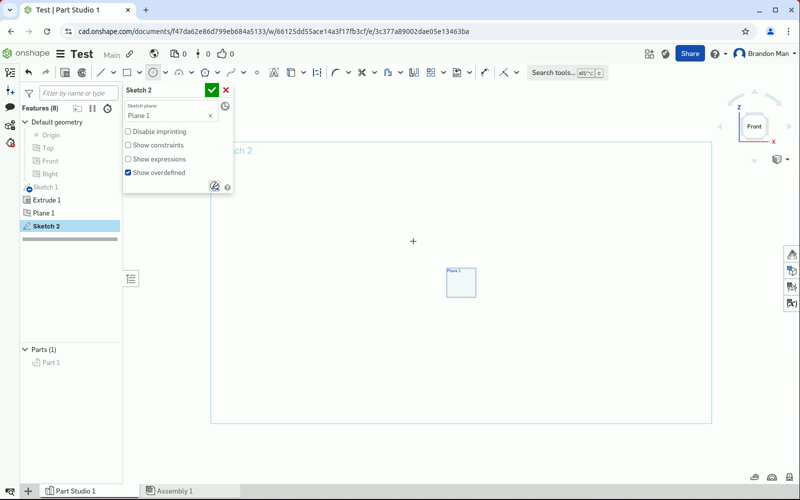
click(413, 240)
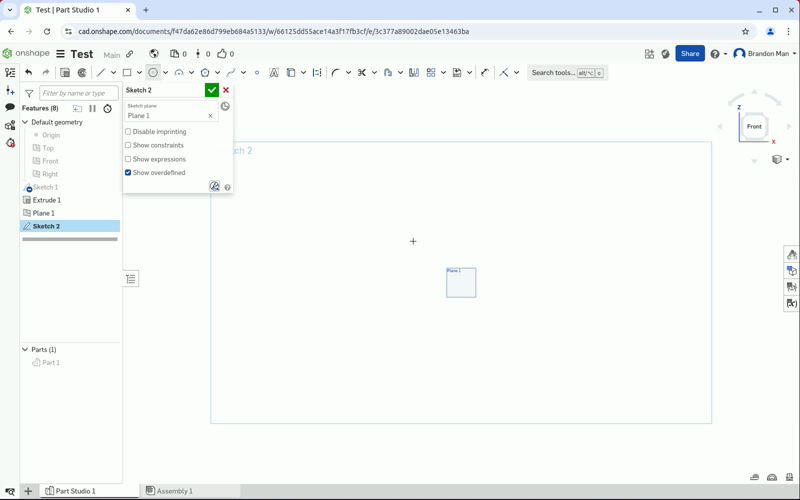
key_up(shift)
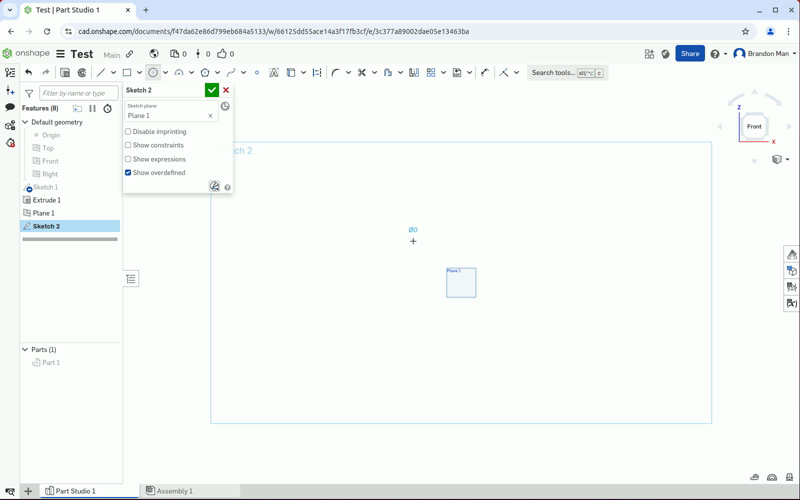
mouse_move(436, 240)
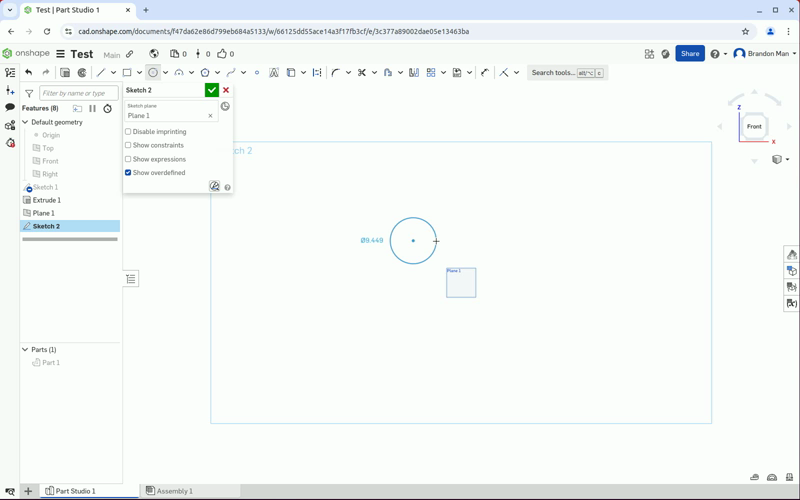
click(436, 240)
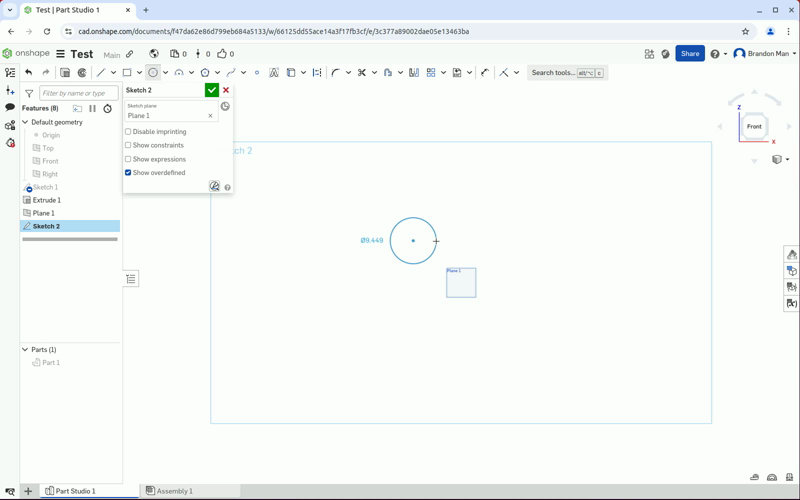
key(esc)
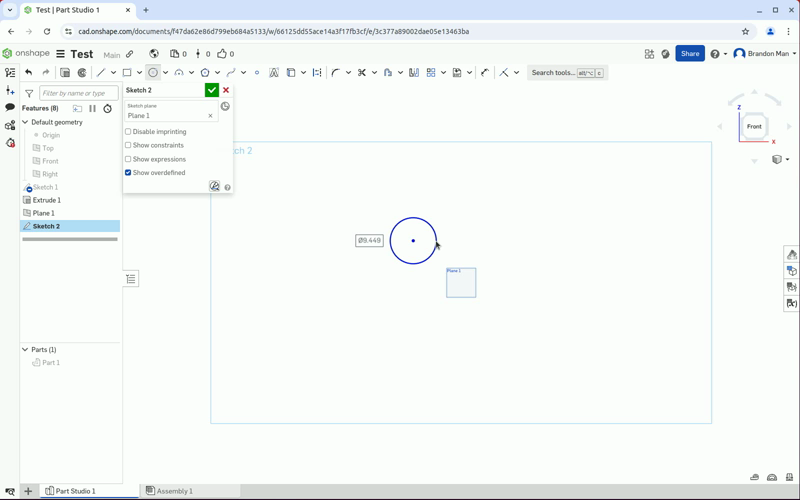
mouse_move(408, 236)
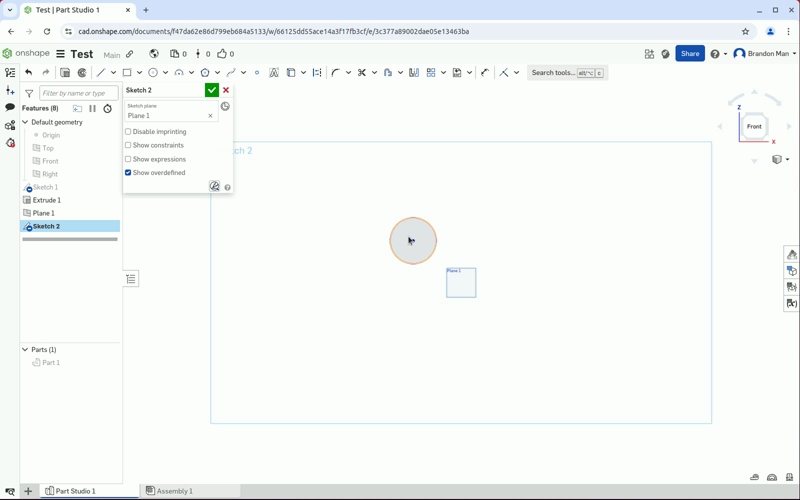
scroll(6)
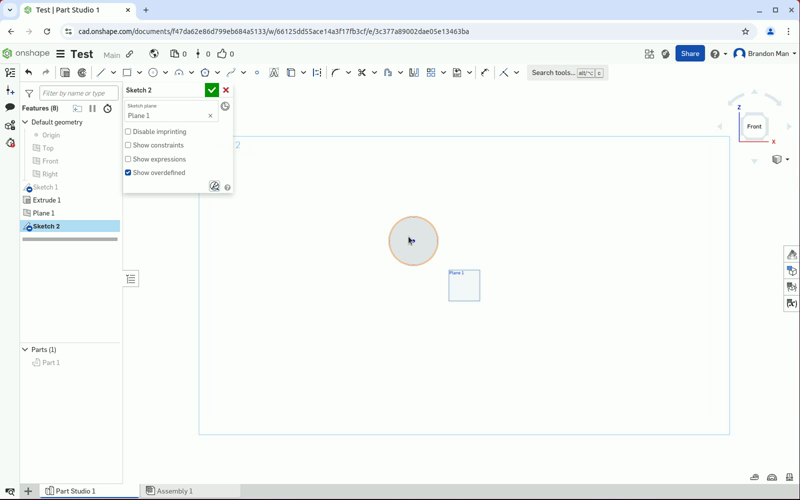
scroll(6)
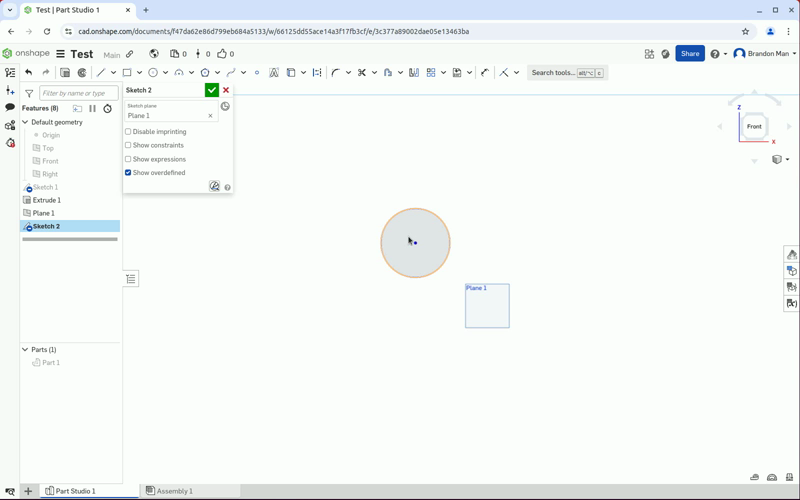
scroll(6)
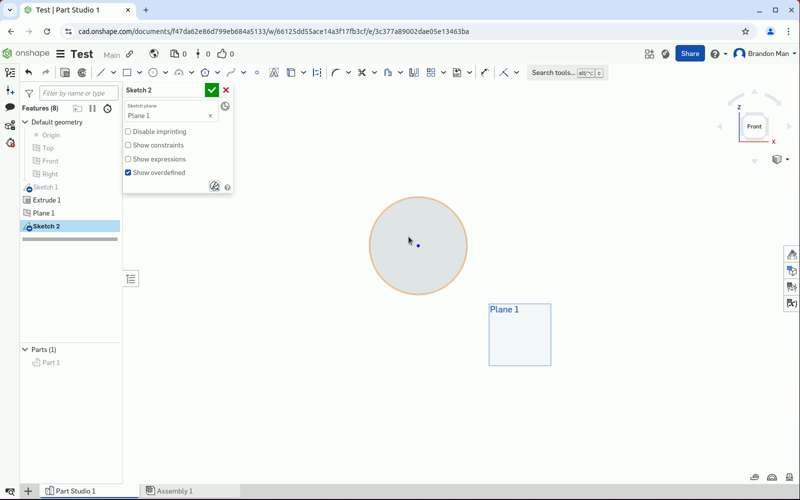
scroll(6)
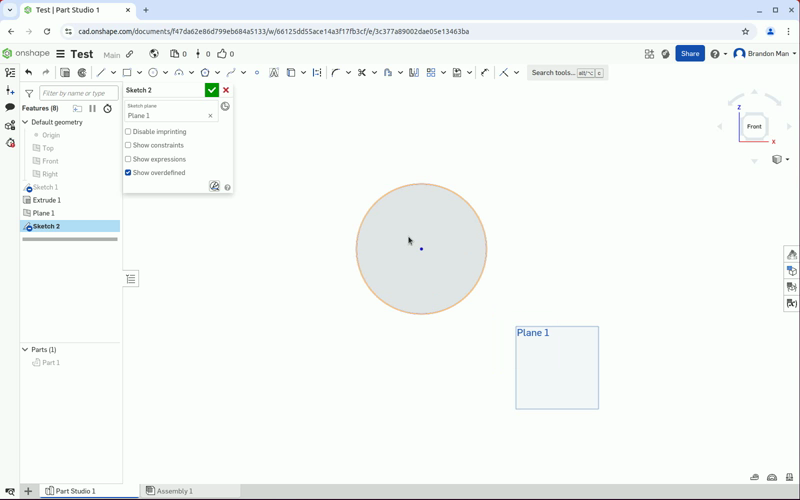
scroll(6)
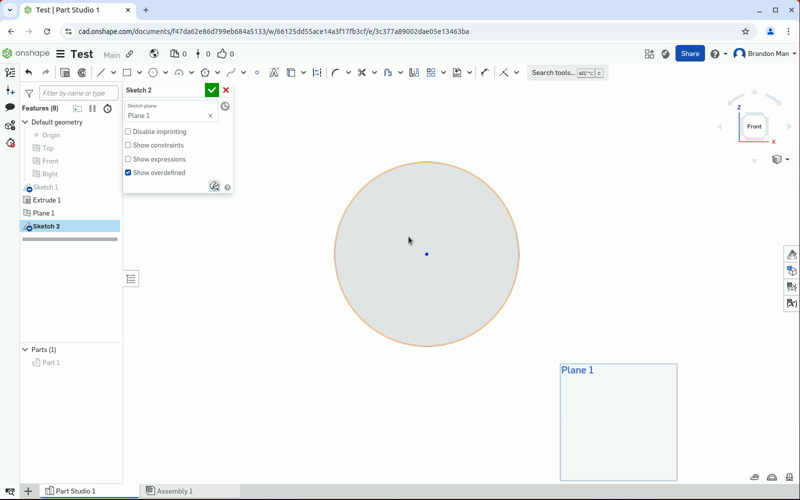
scroll(6)
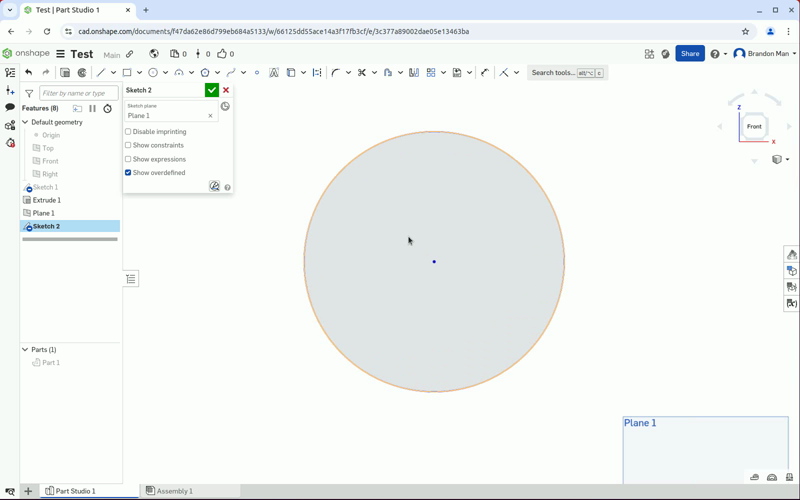
scroll(6)
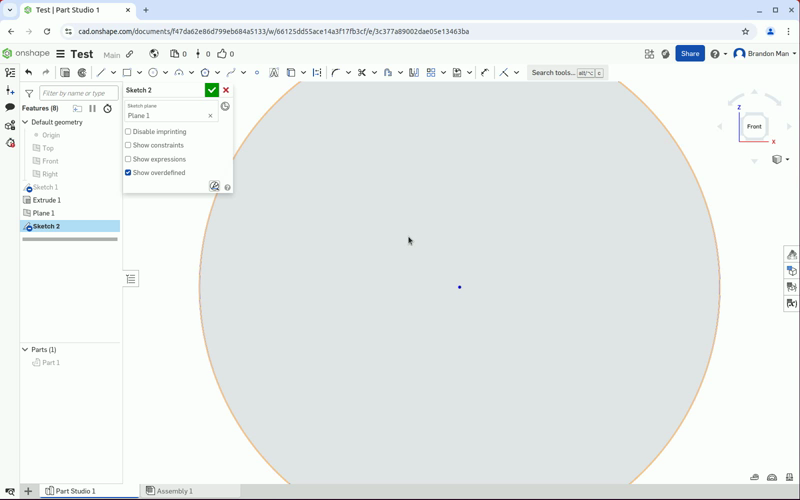
click(408, 236)
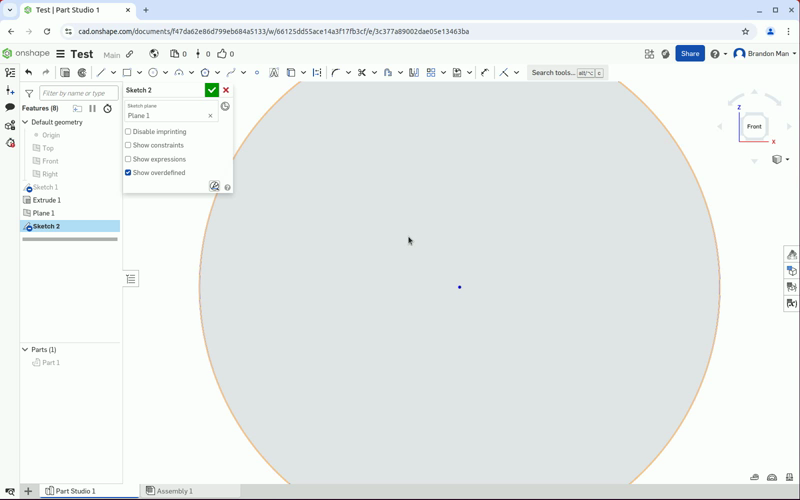
scroll(-6)
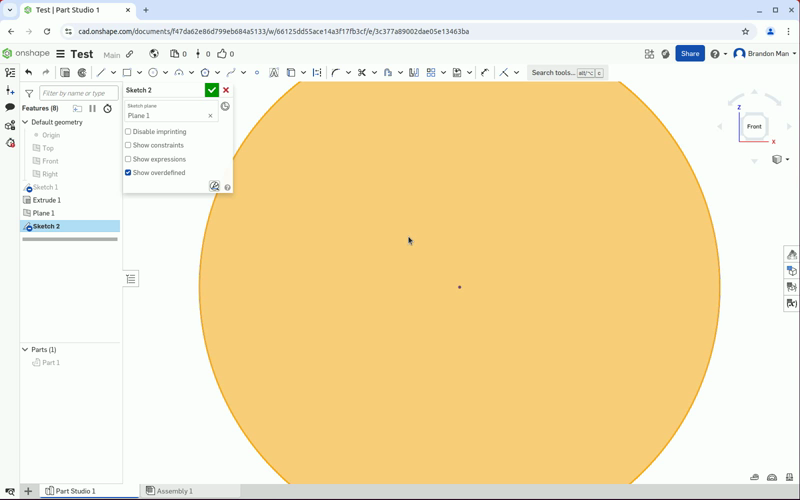
scroll(-6)
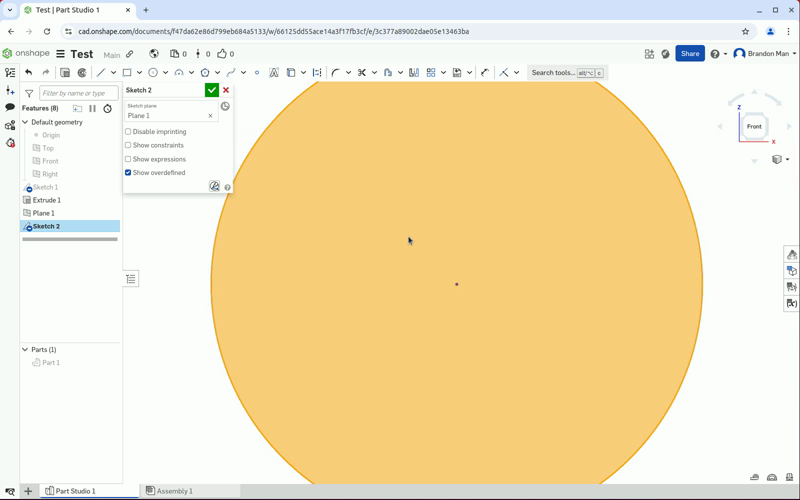
scroll(-6)
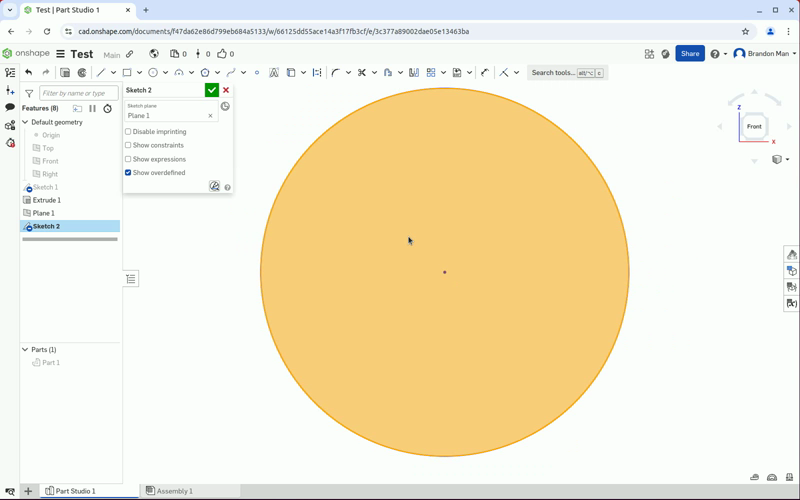
scroll(-6)
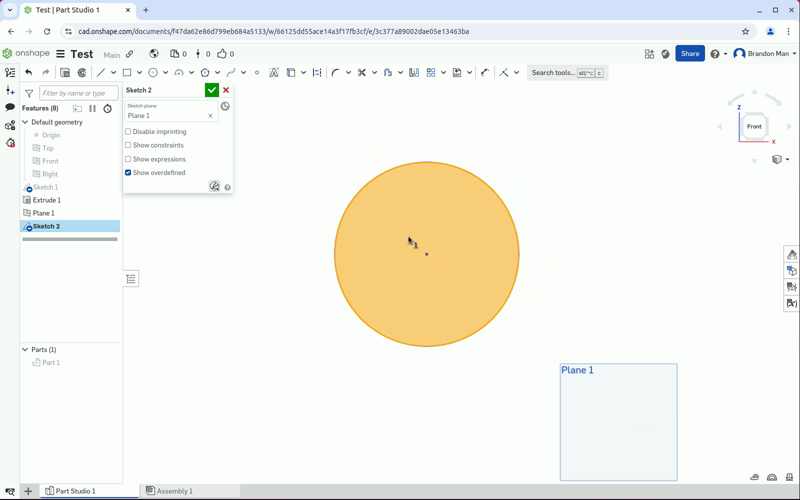
scroll(-6)
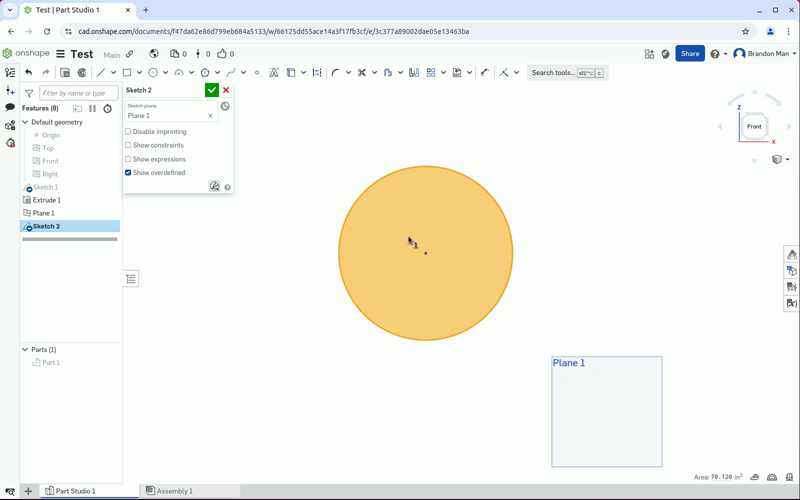
scroll(-6)
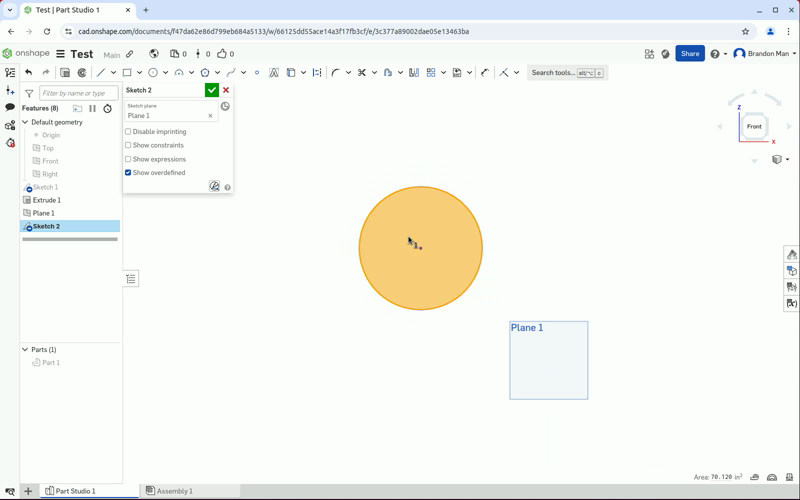
scroll(-6)
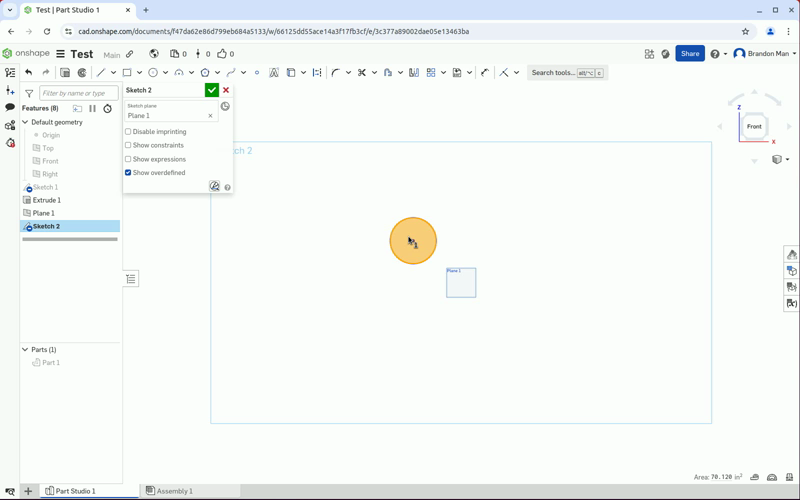
mouse_move(73, 352)
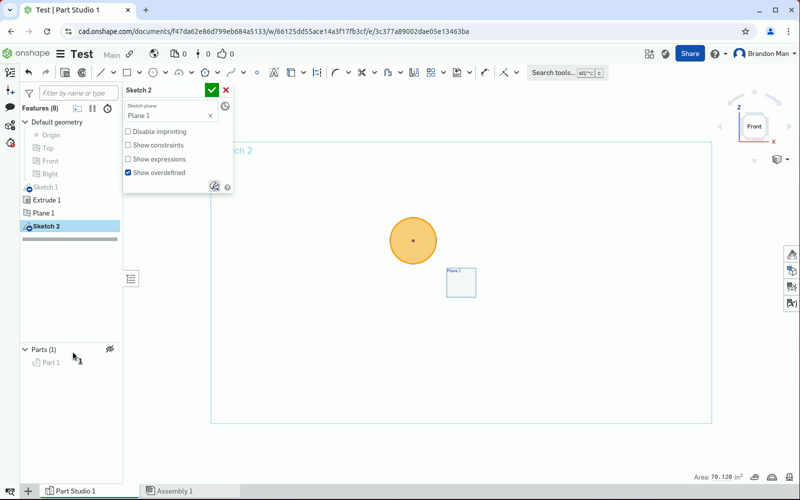
key(shift+y)
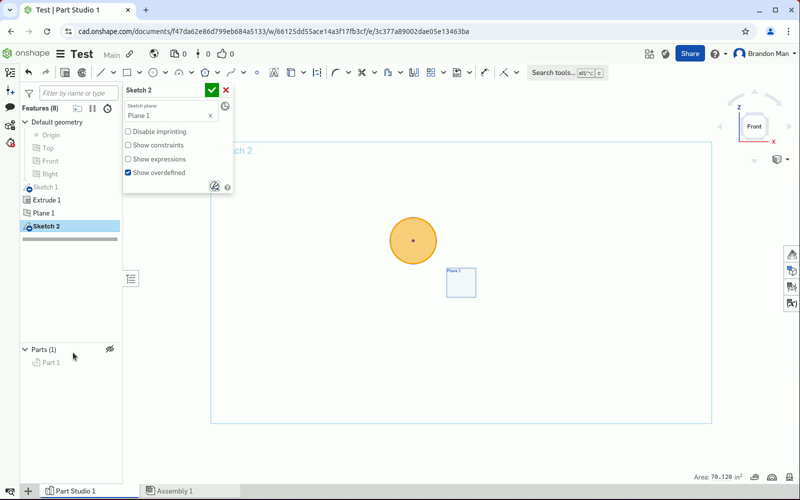
key(shift+e)
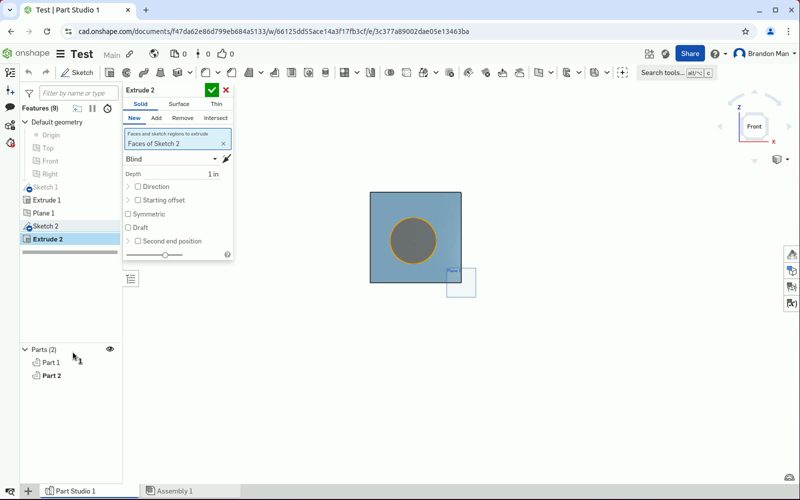
mouse_move(143, 106)
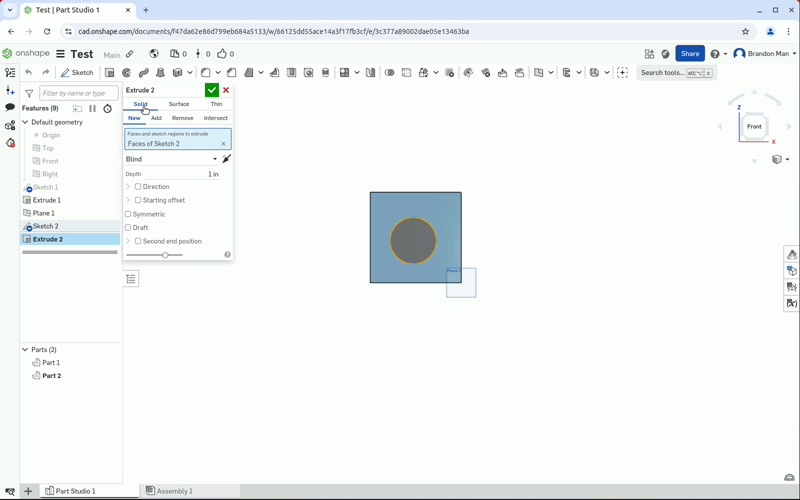
click(143, 106)
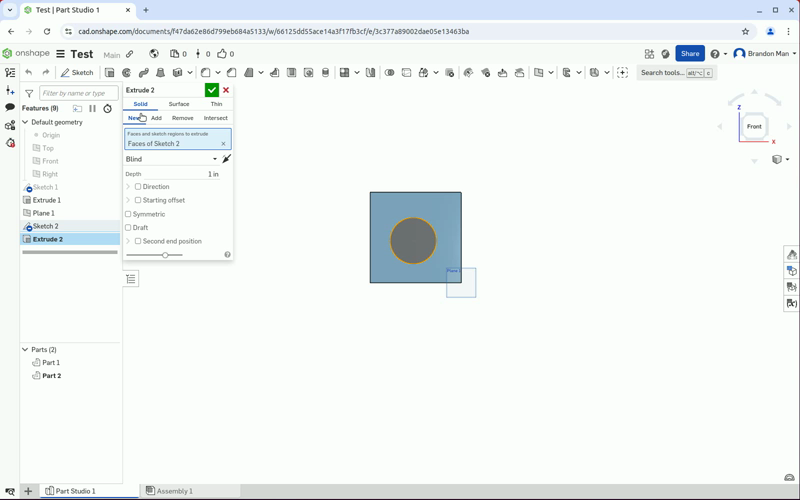
mouse_move(137, 120)
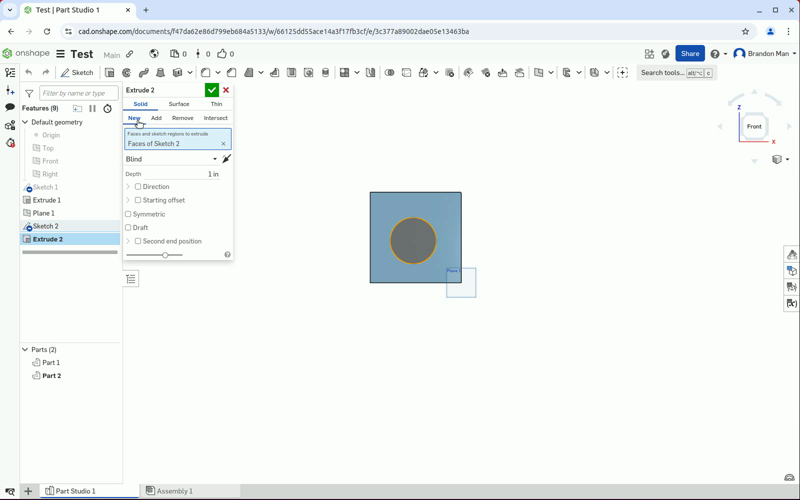
click(137, 120)
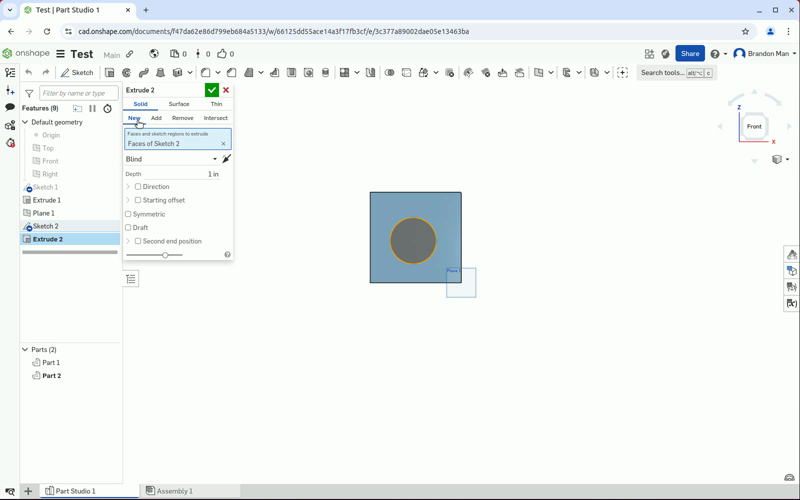
key(tab, 4)
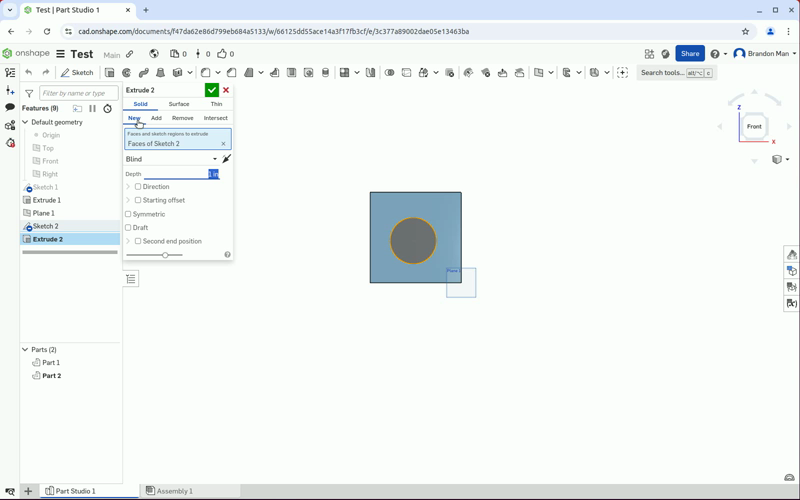
text(4.574)
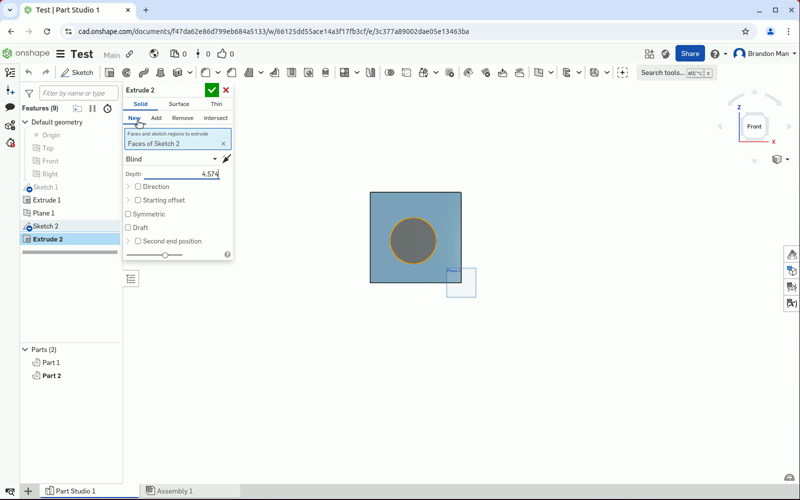
key(enter)
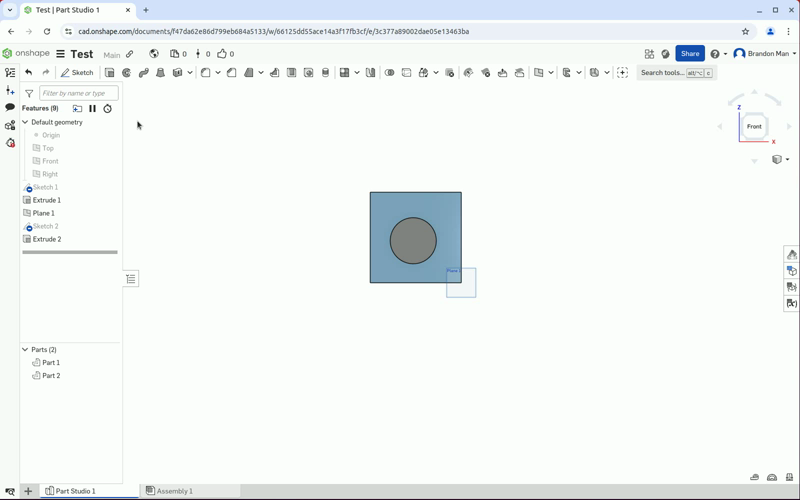
key(shift+h)
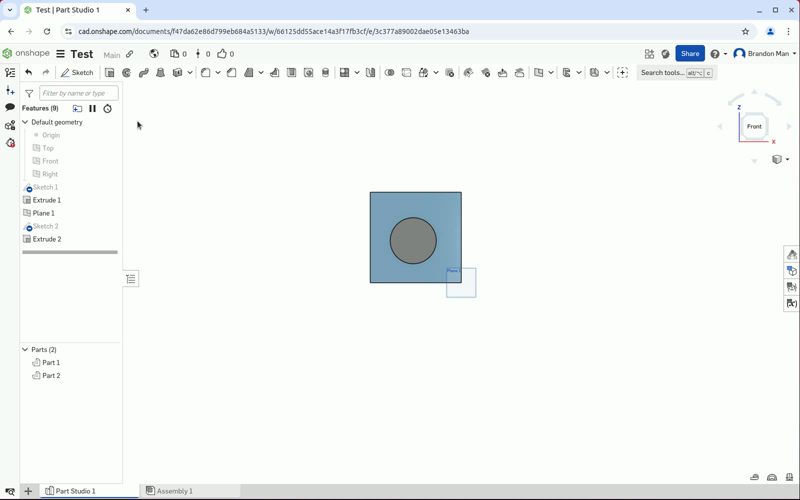
key(shift+h)
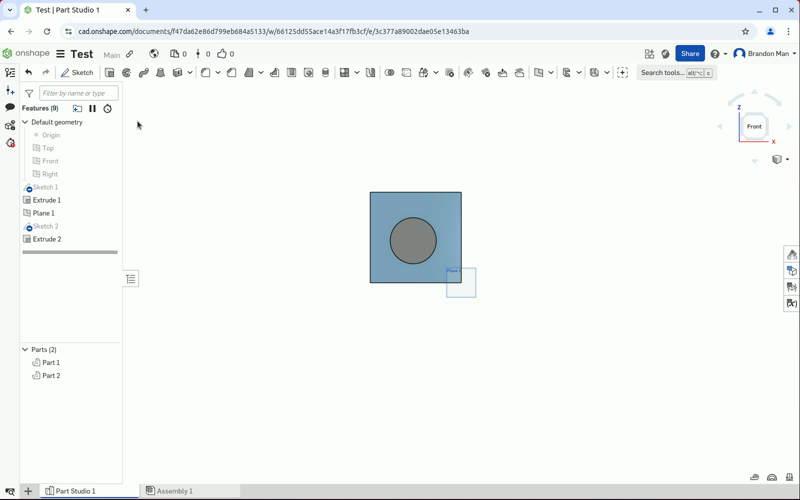
mouse_move(73, 189)
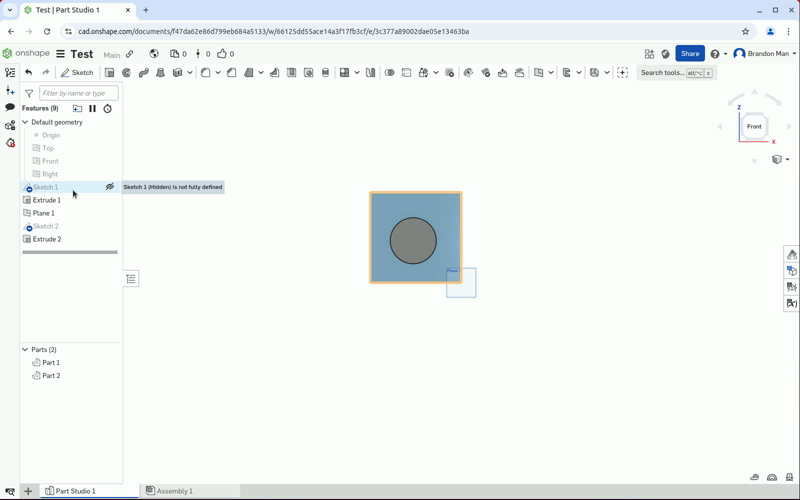
click(73, 189)
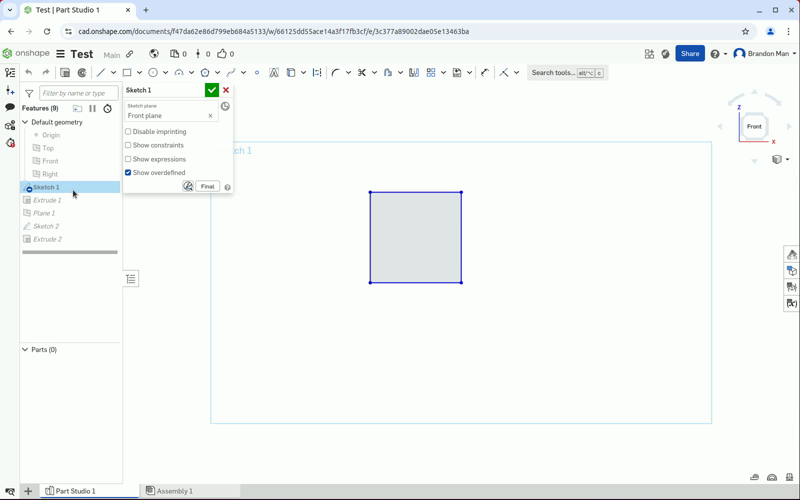
mouse_move(229, 92)
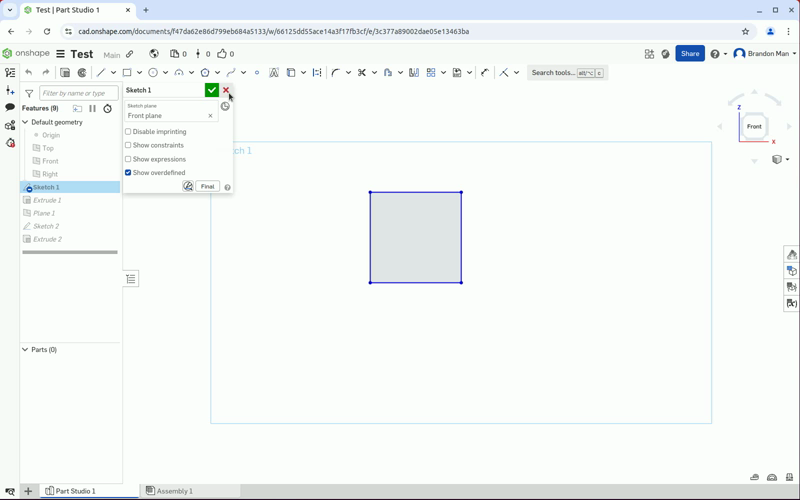
click(229, 92)
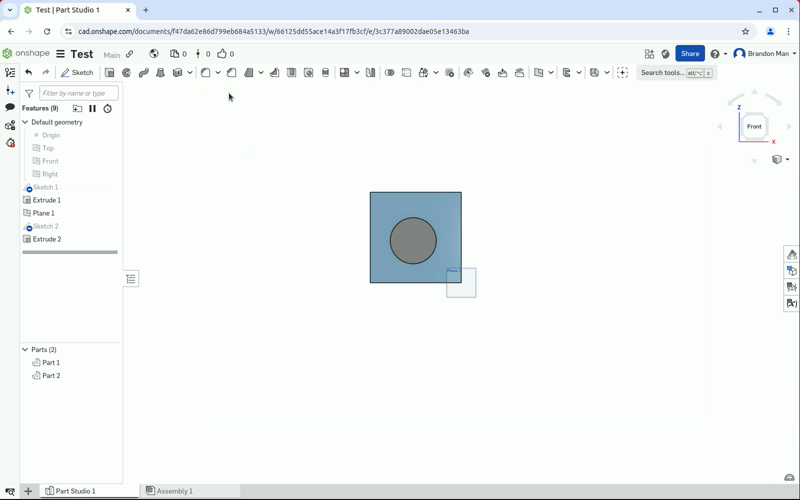
mouse_move(73, 352)
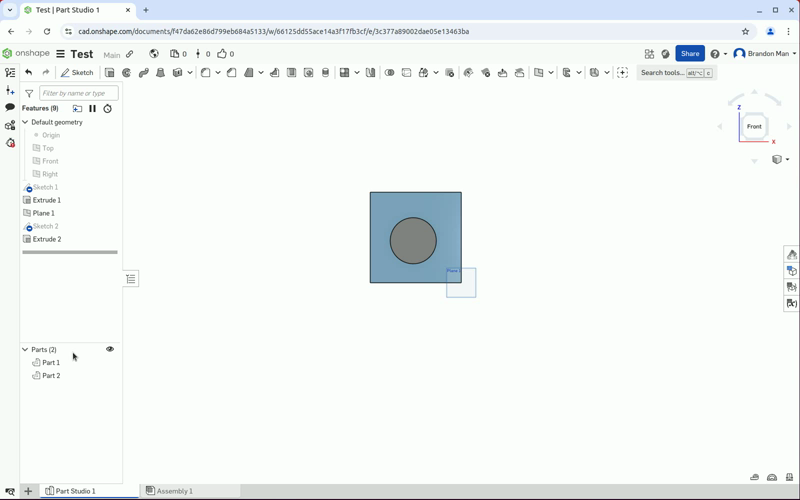
key(y)
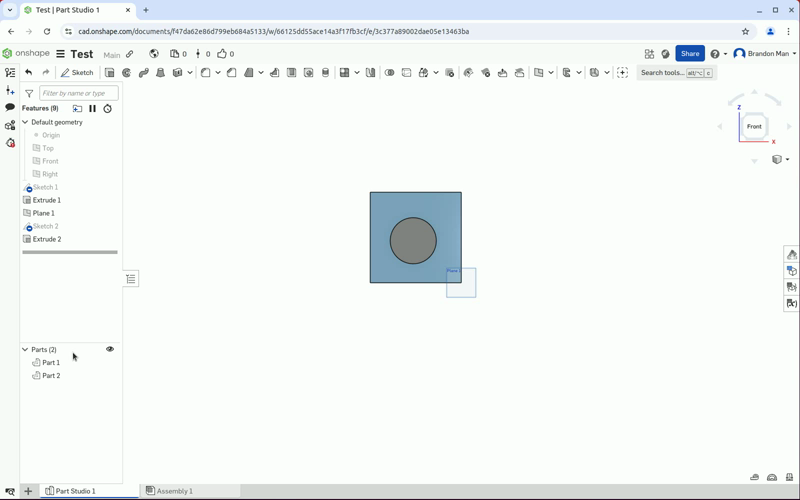
key(shift+p)
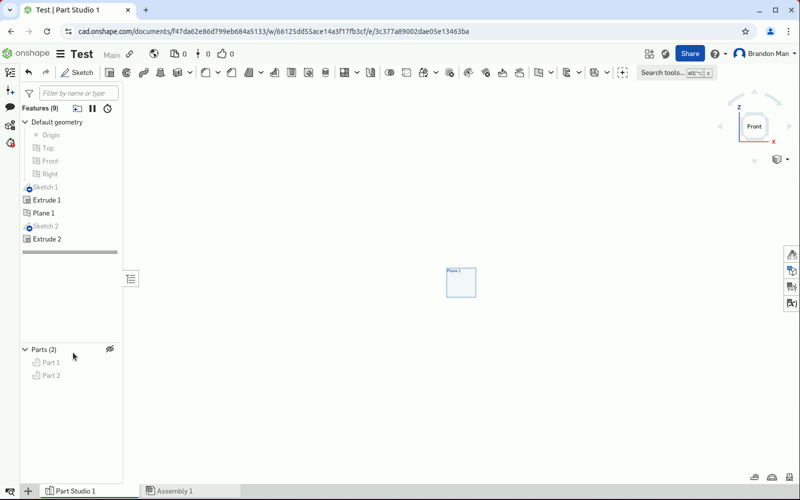
key(space)
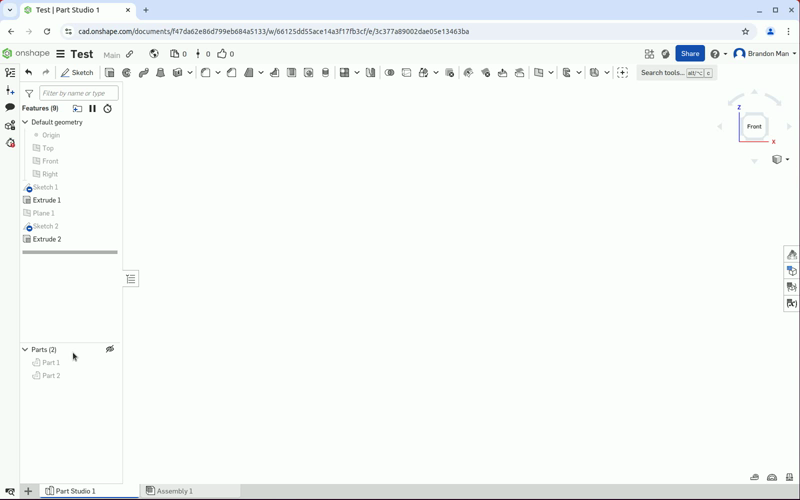
key_down(shift)
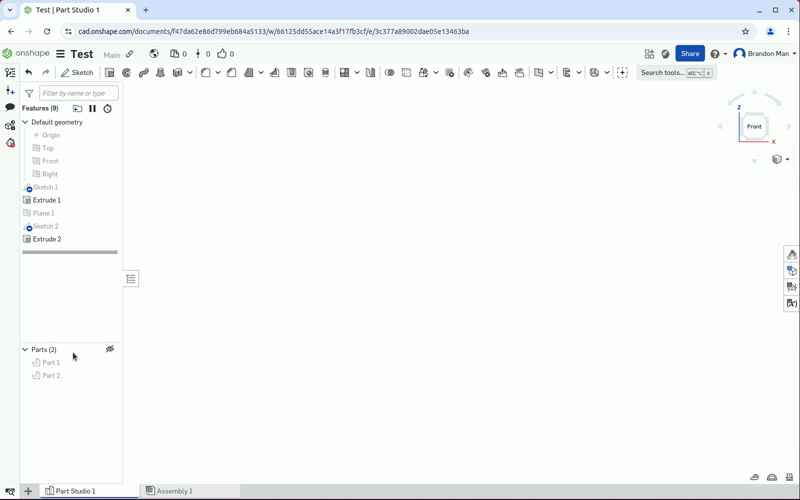
key(left)
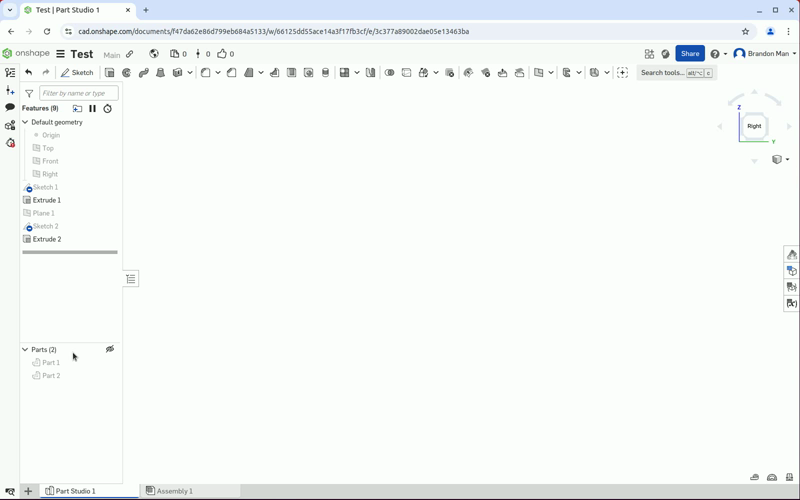
key_up(shift)
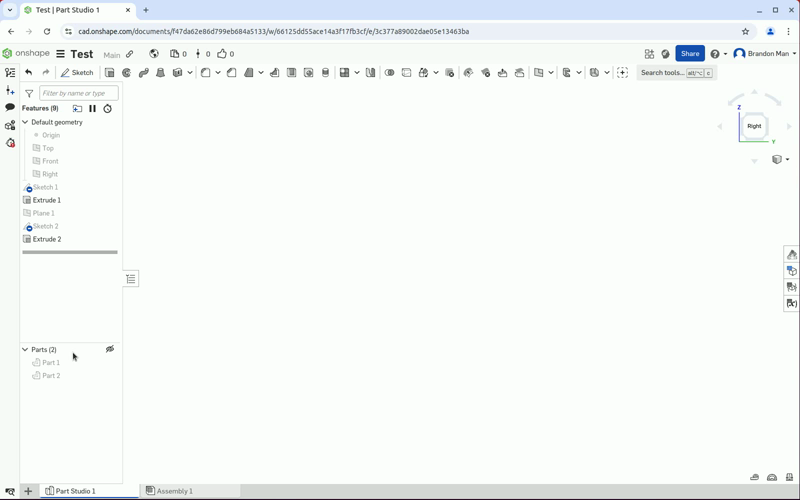
mouse_move(73, 352)
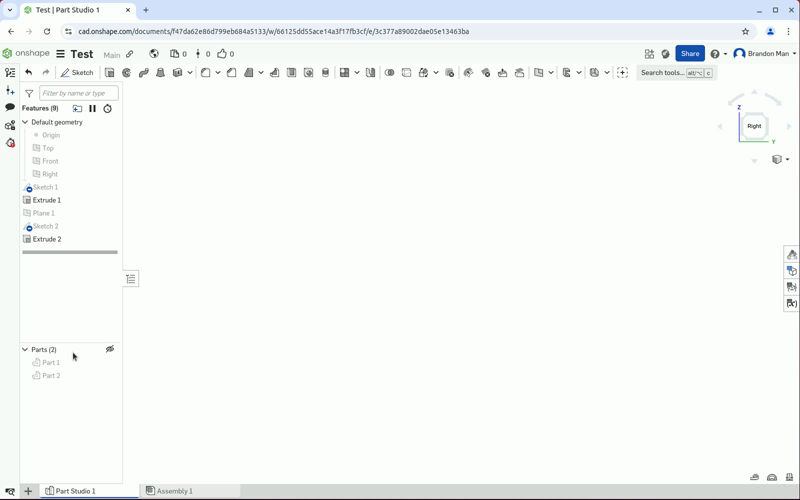
key(shift+y)
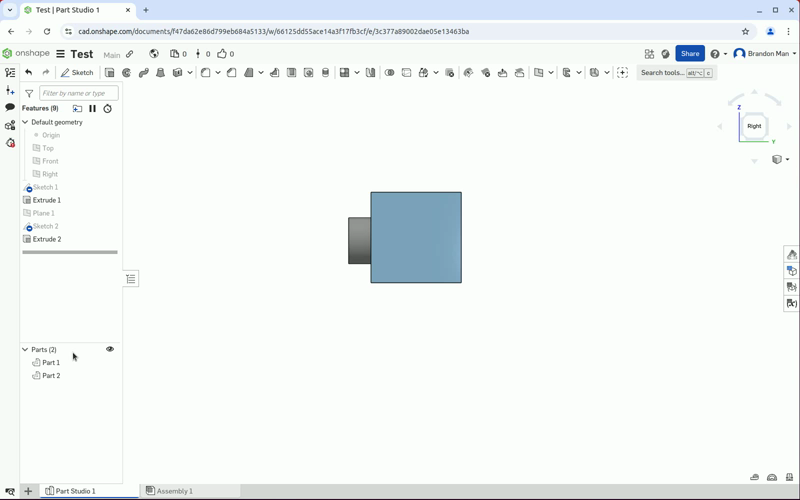
mouse_move(541, 75)
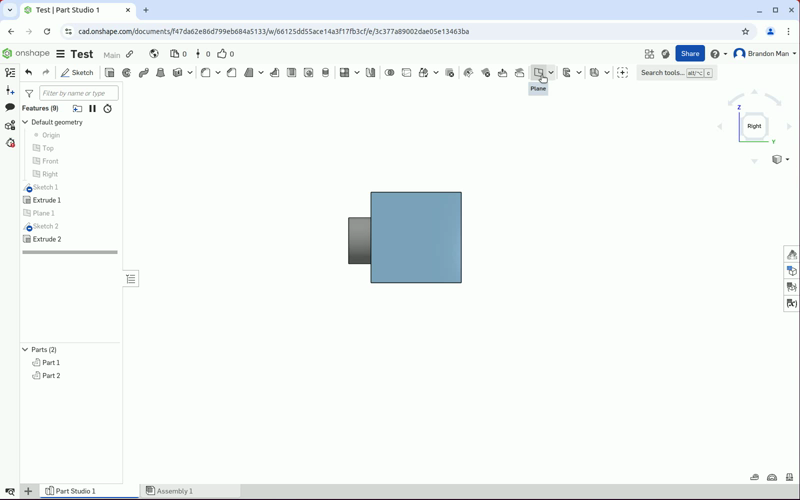
click(541, 75)
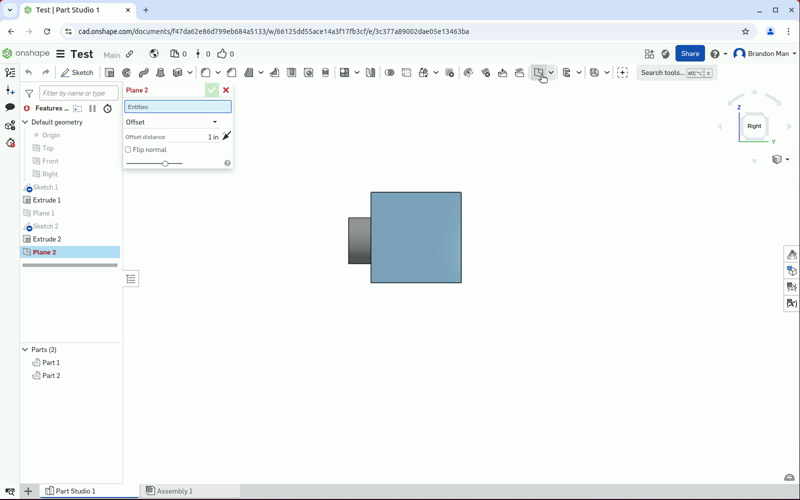
mouse_move(73, 176)
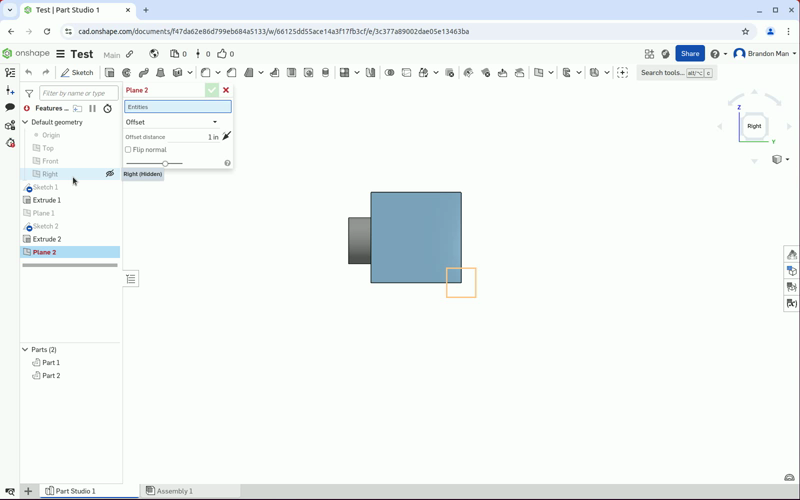
click(73, 176)
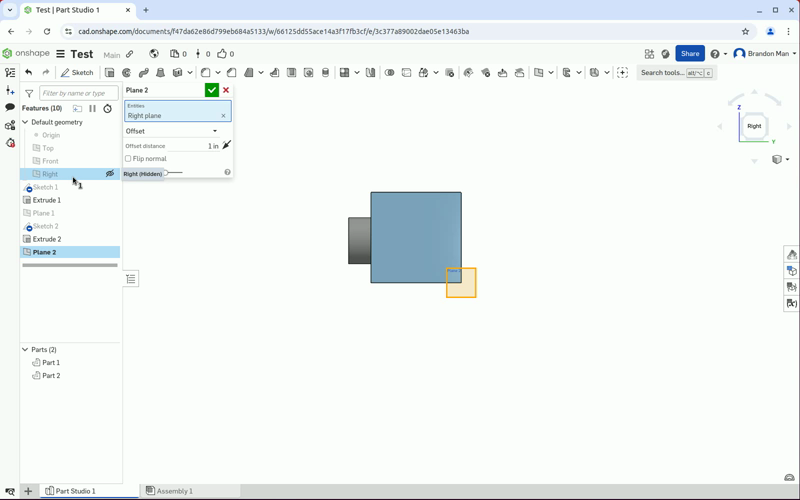
key(tab, 2)
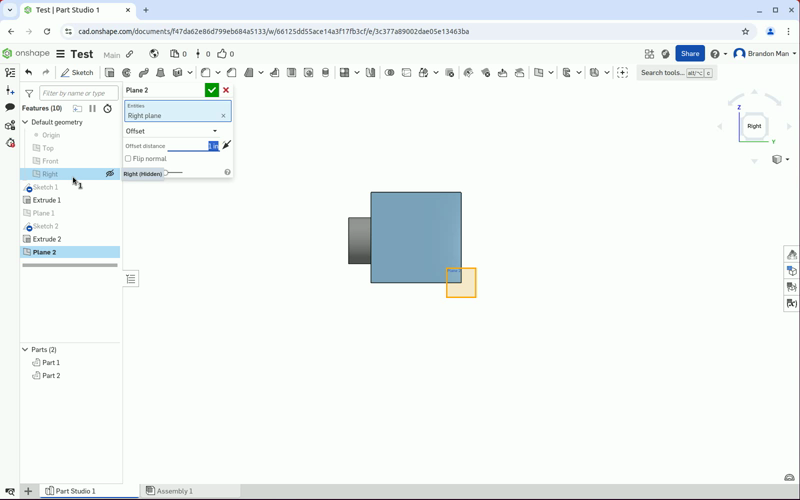
text(18.548)
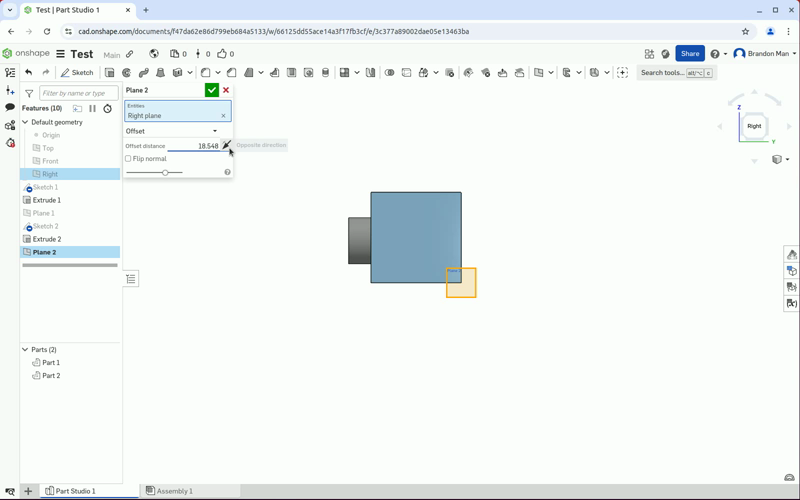
mouse_move(229, 147)
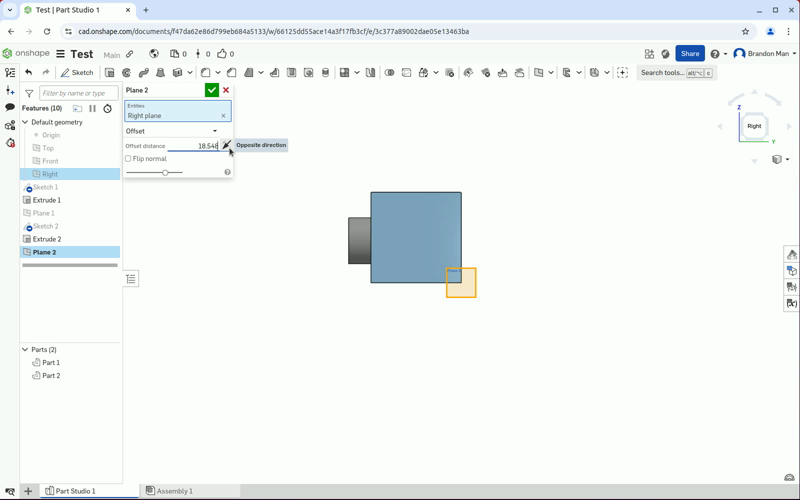
click(229, 147)
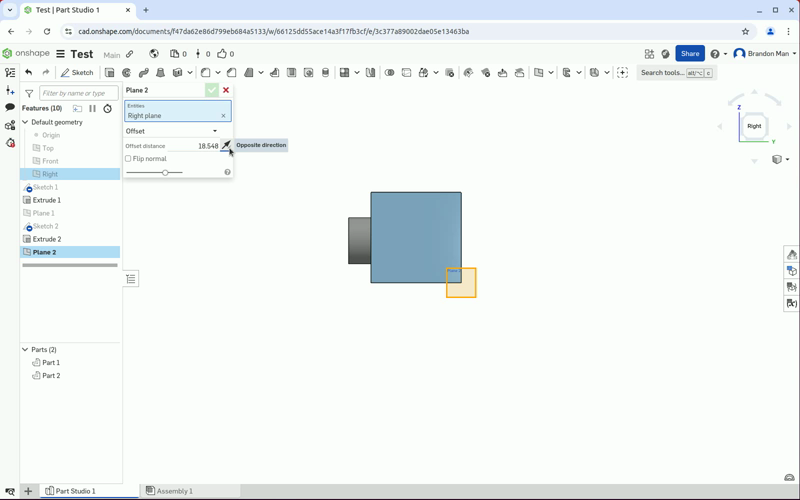
key(enter, 2)
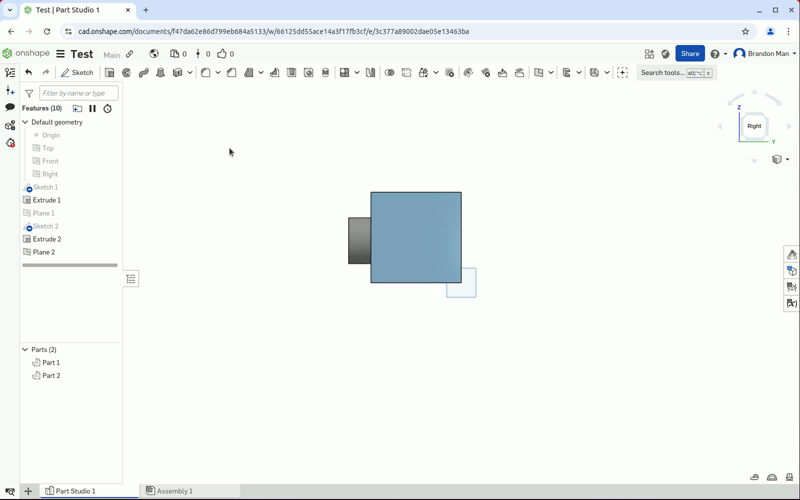
key(shift+s)
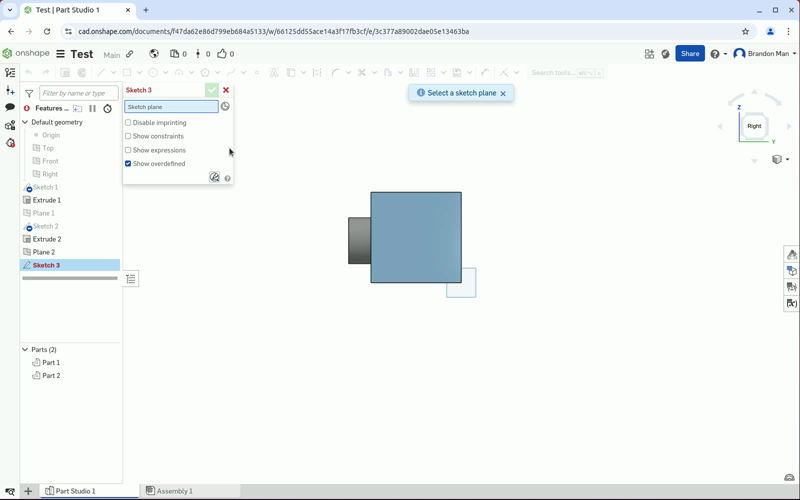
mouse_move(73, 254)
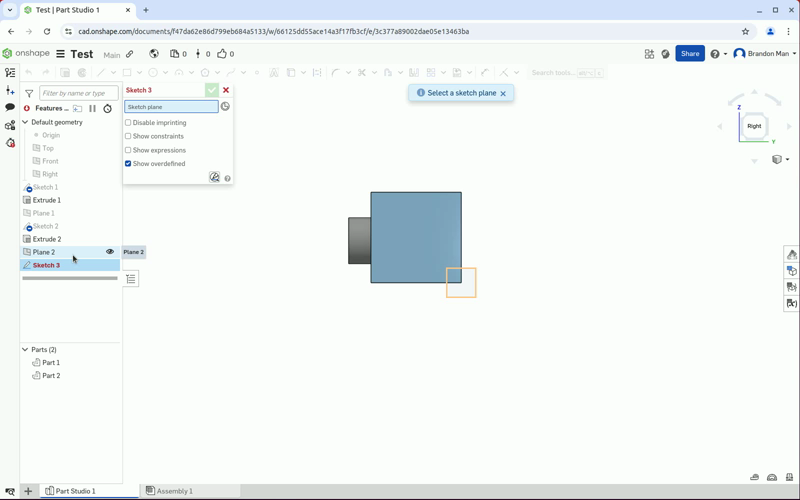
click(73, 254)
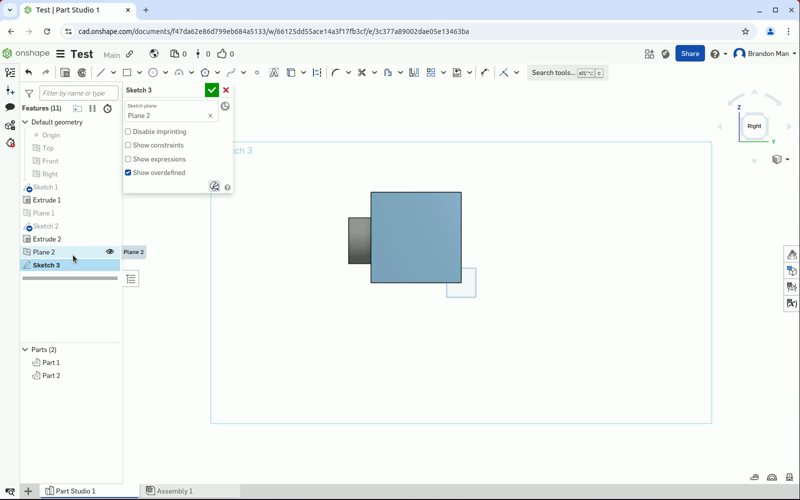
mouse_move(73, 352)
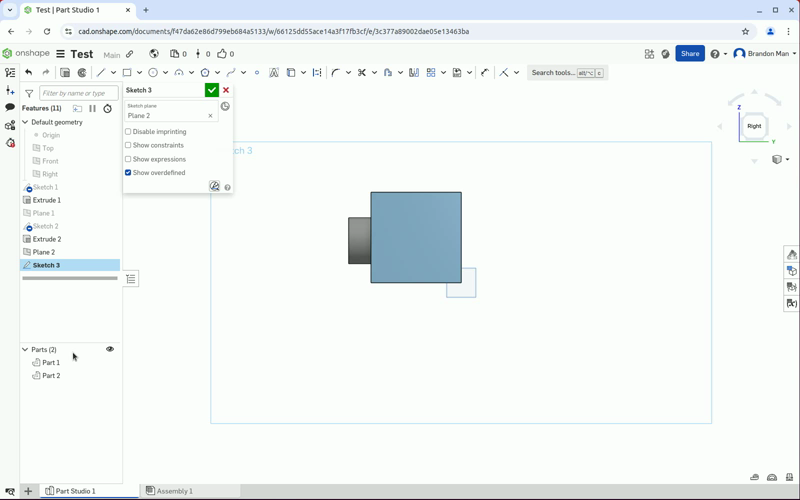
key(y)
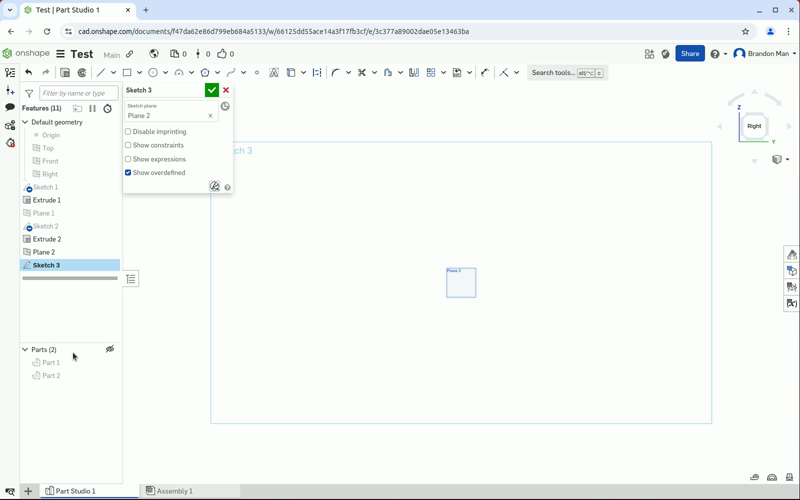
key(l)
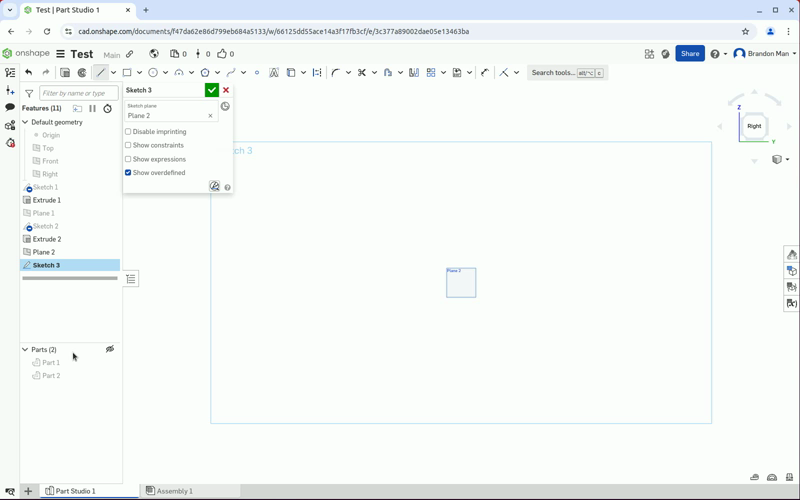
key_down(shift)
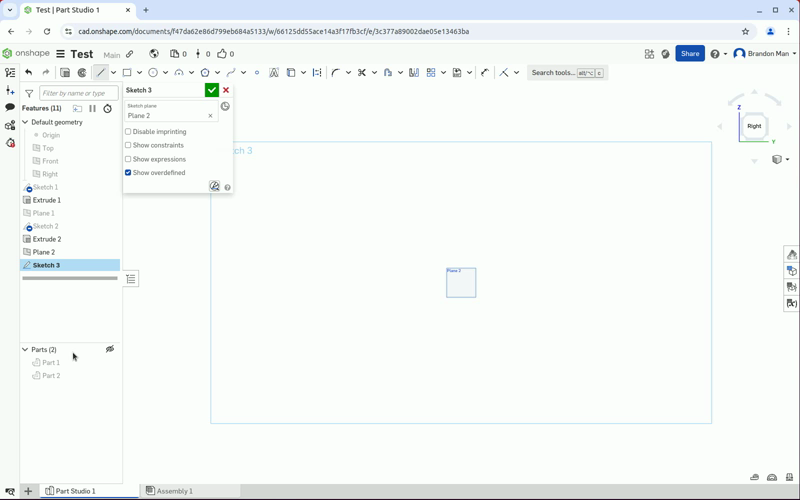
mouse_move(392, 260)
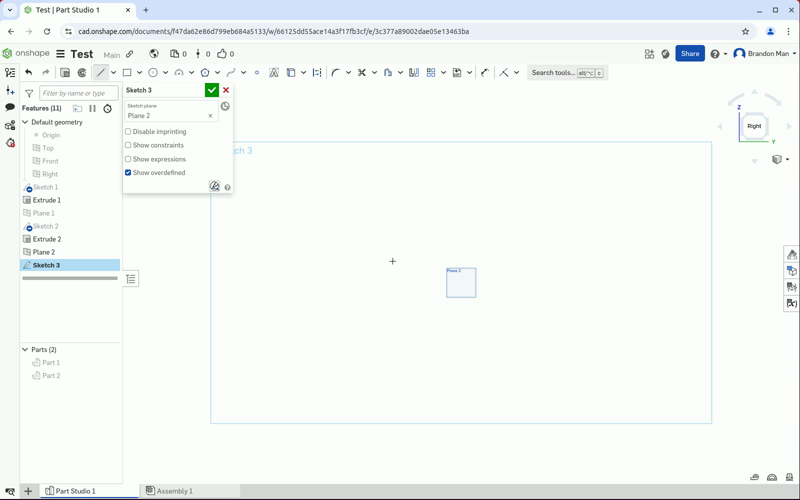
click(392, 260)
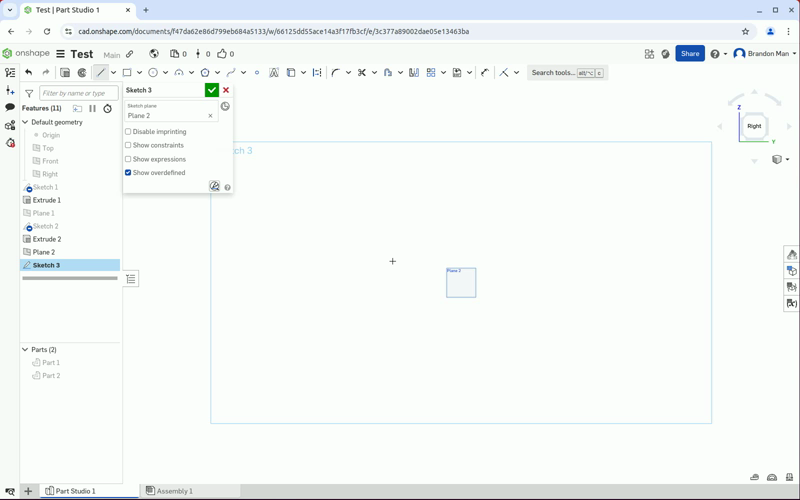
key_up(shift)
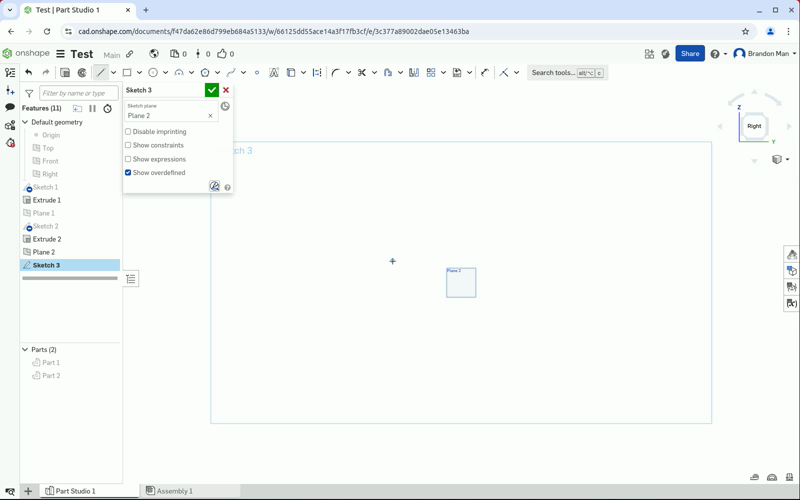
key_down(shift)
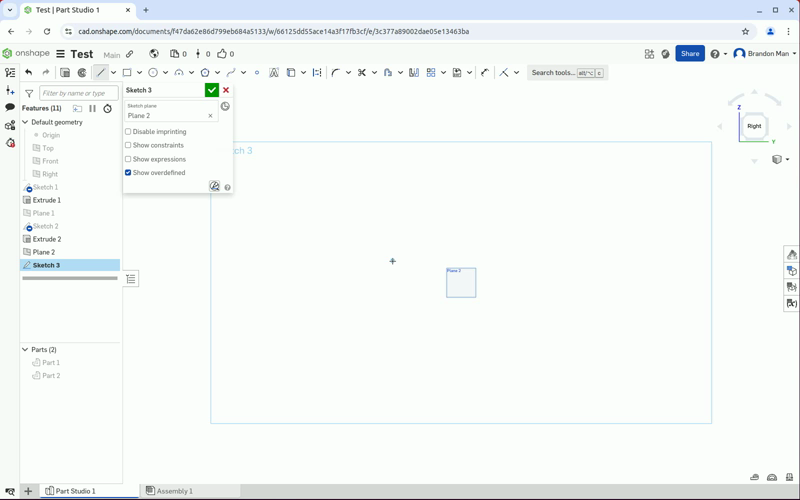
mouse_move(422, 260)
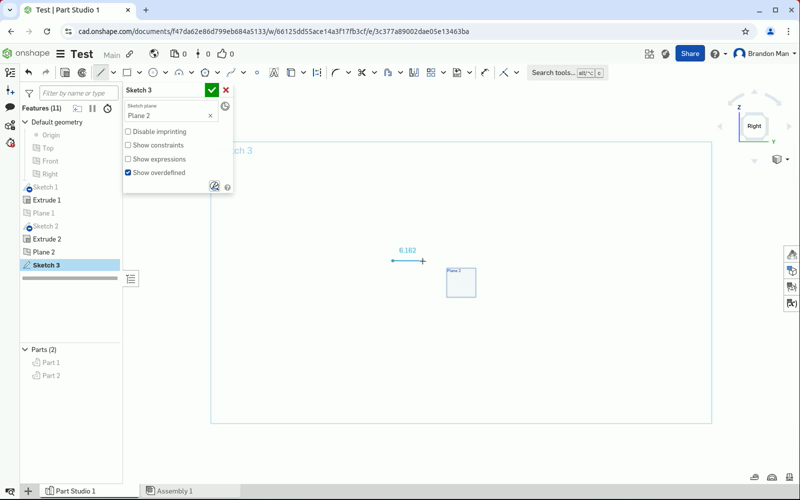
mouse_move(437, 260)
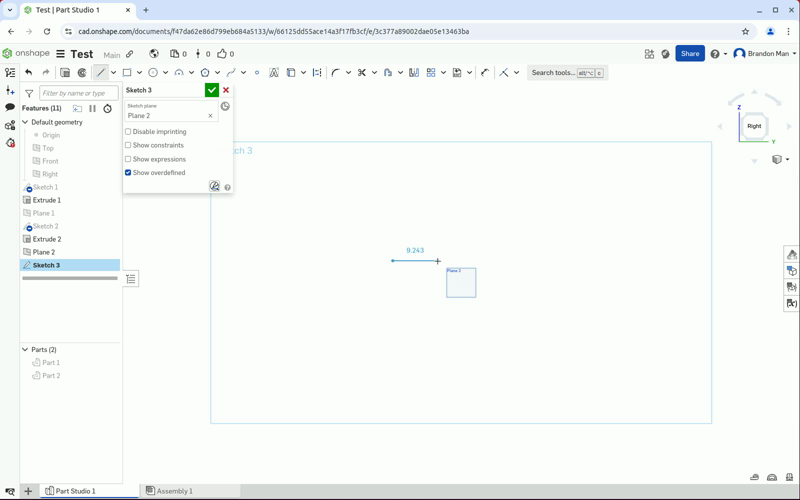
click(437, 260)
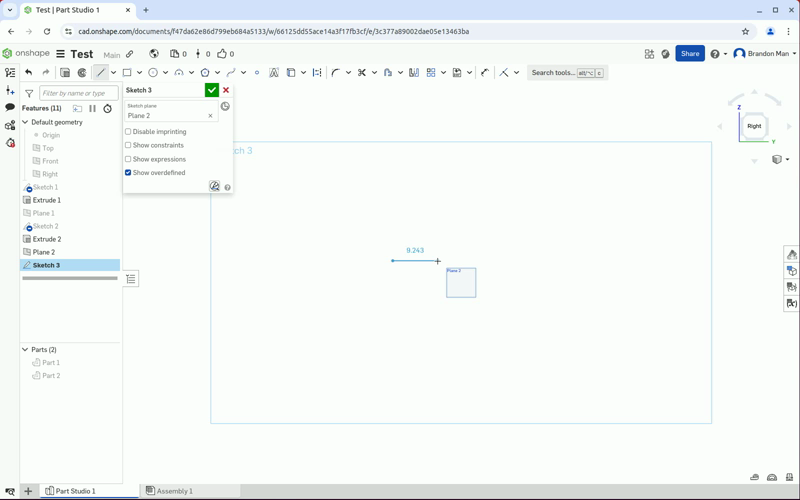
key_up(shift)
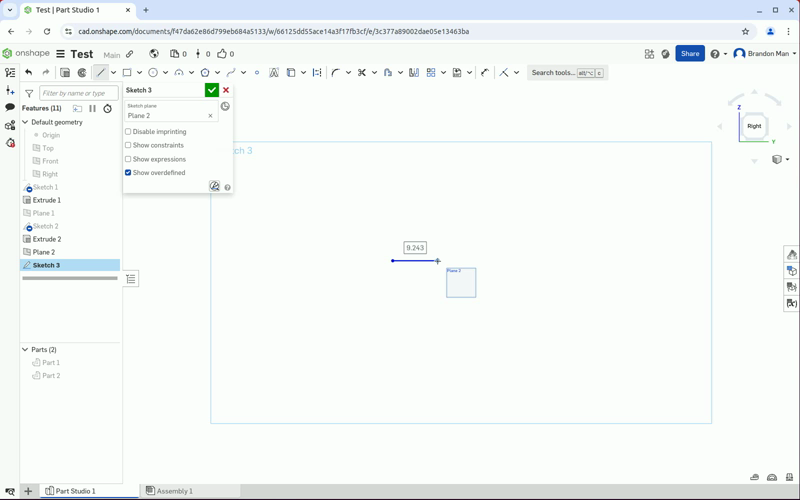
key_down(shift)
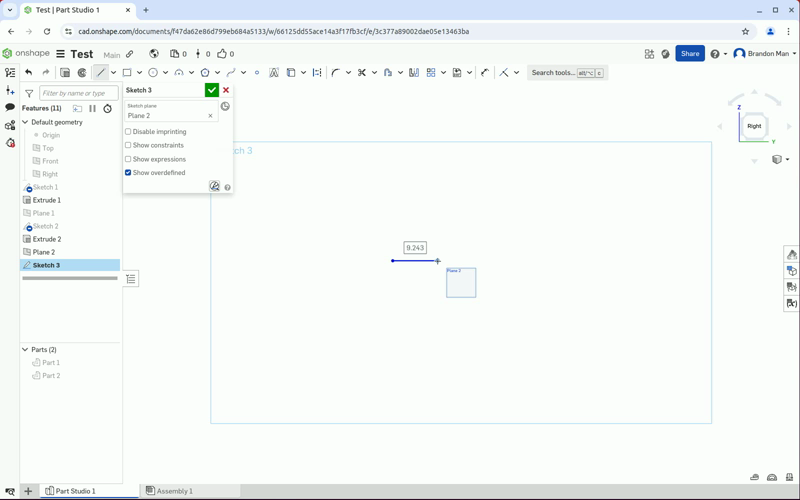
mouse_move(467, 260)
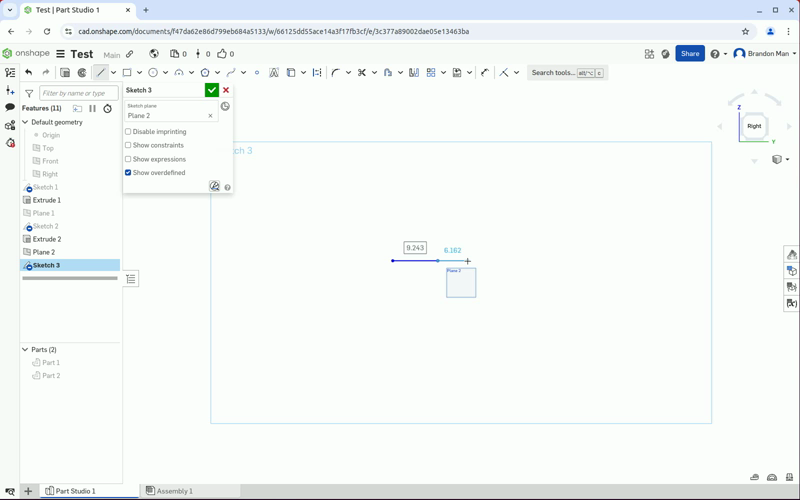
mouse_move(437, 215)
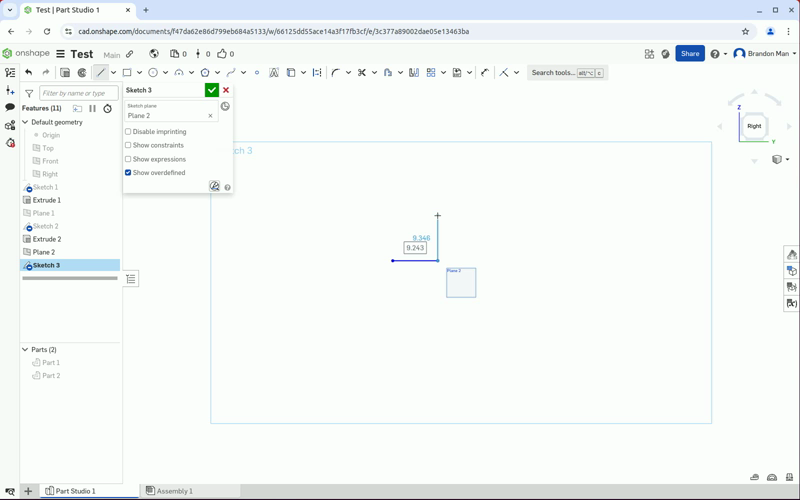
click(437, 215)
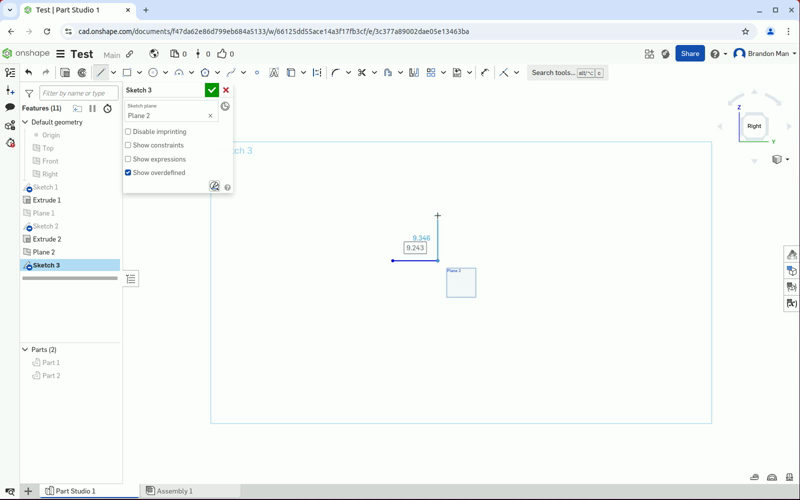
key_up(shift)
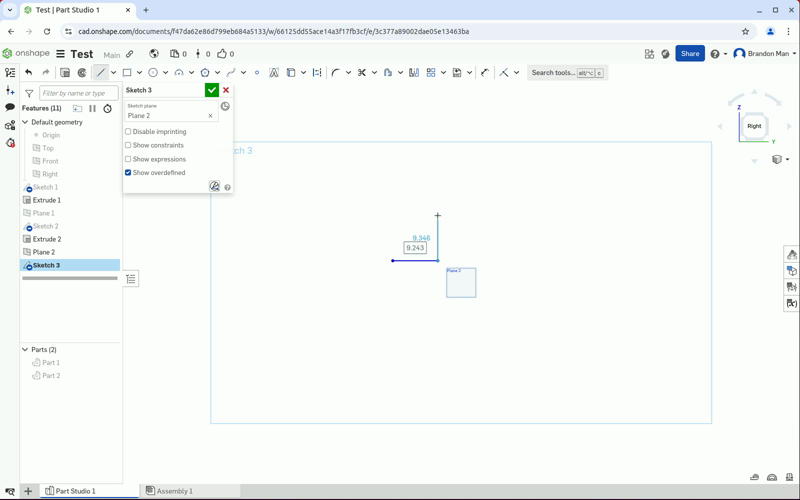
key_down(shift)
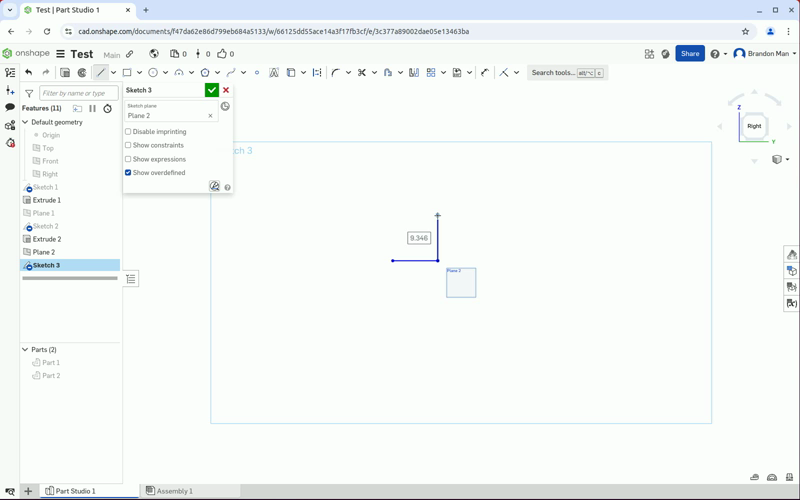
mouse_move(467, 215)
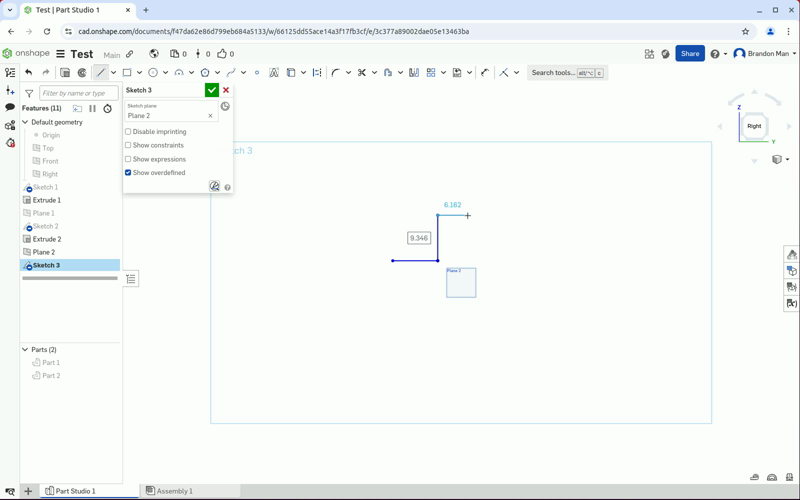
mouse_move(392, 215)
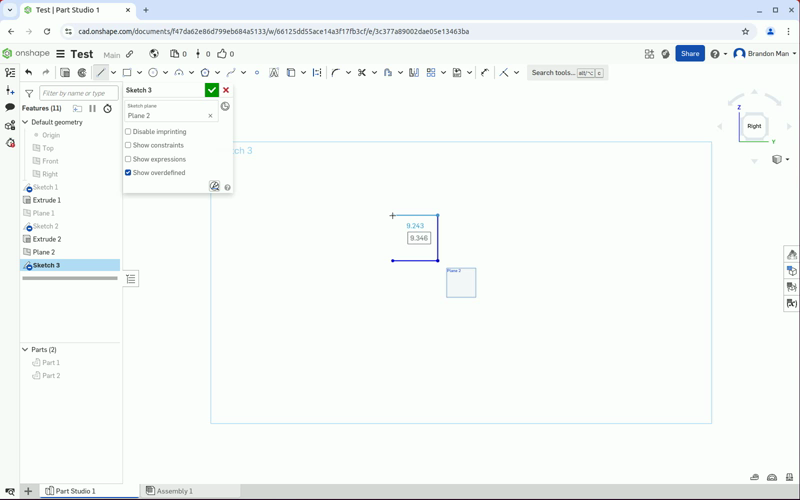
click(392, 215)
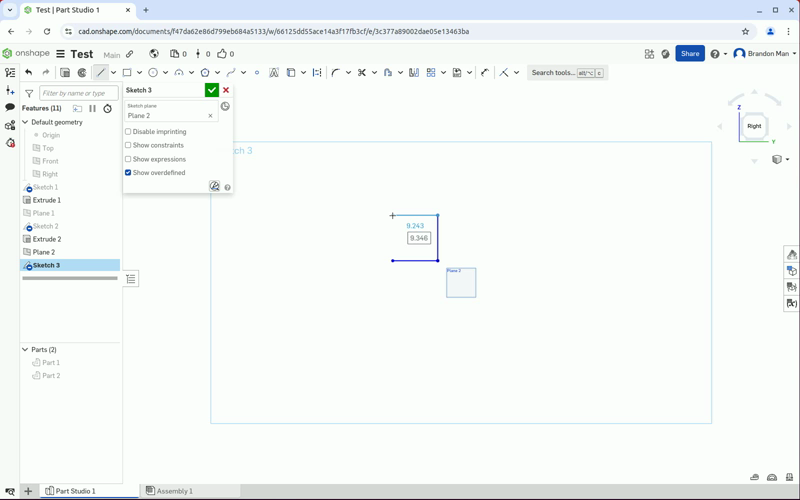
key_up(shift)
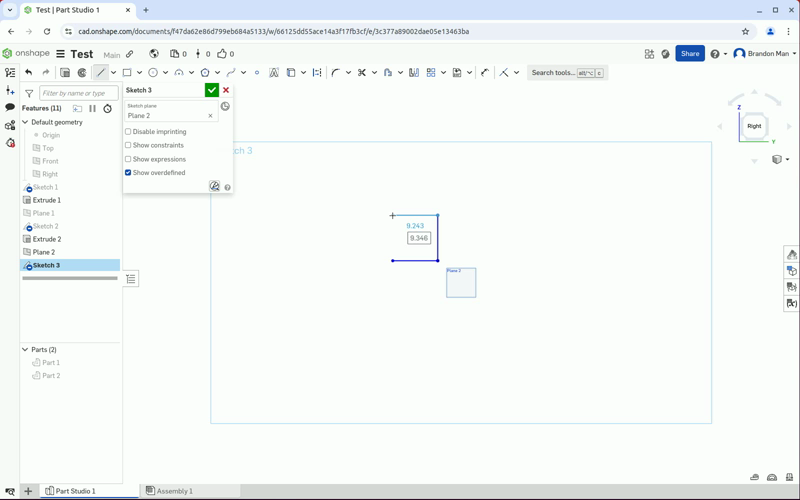
mouse_move(422, 215)
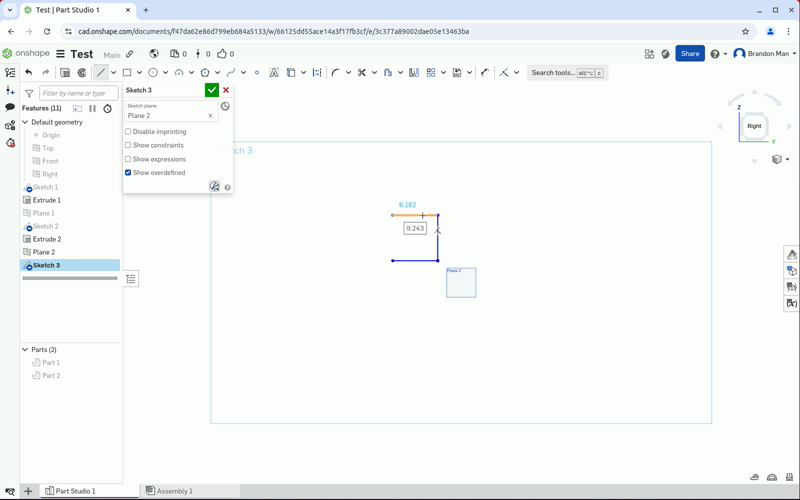
key_down(shift)
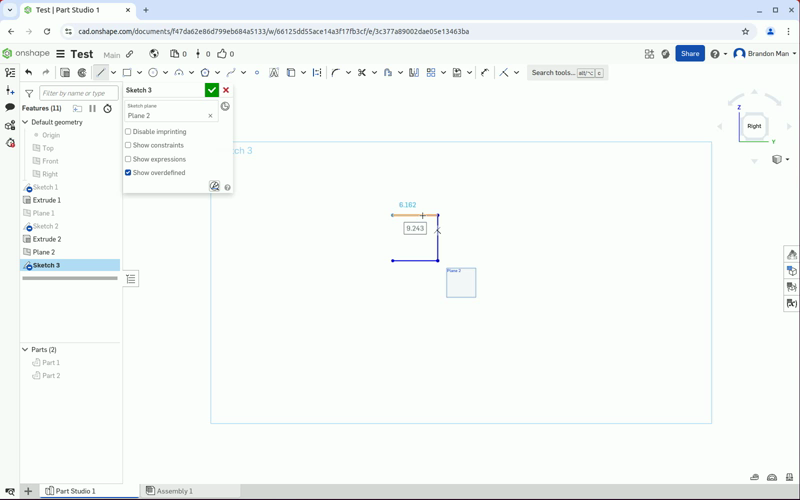
mouse_move(392, 260)
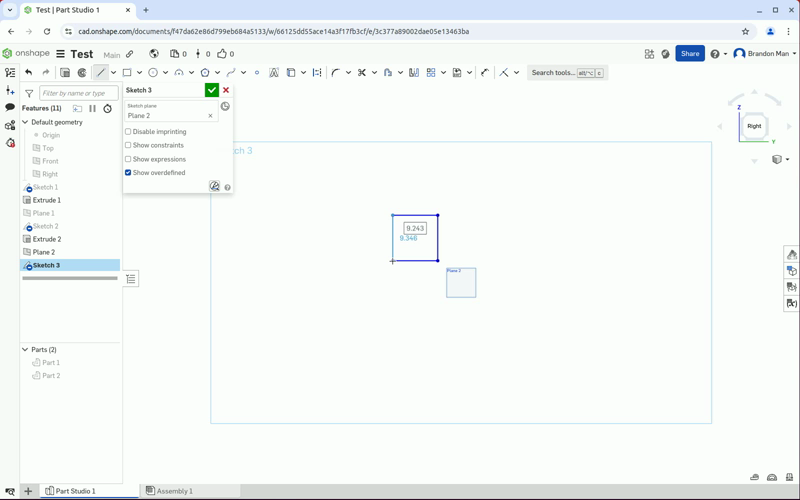
key_up(shift)
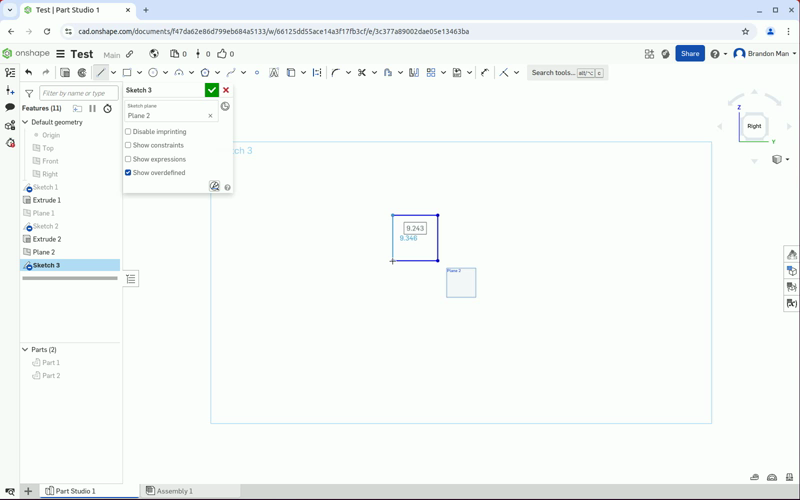
click(392, 260)
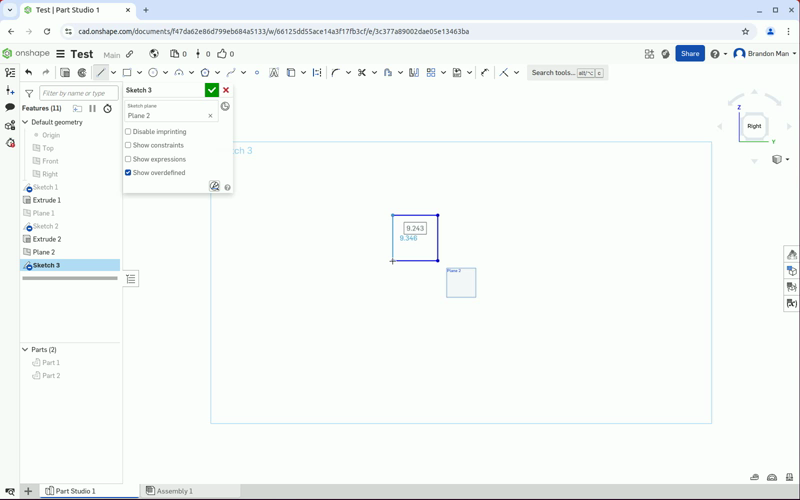
key(esc)
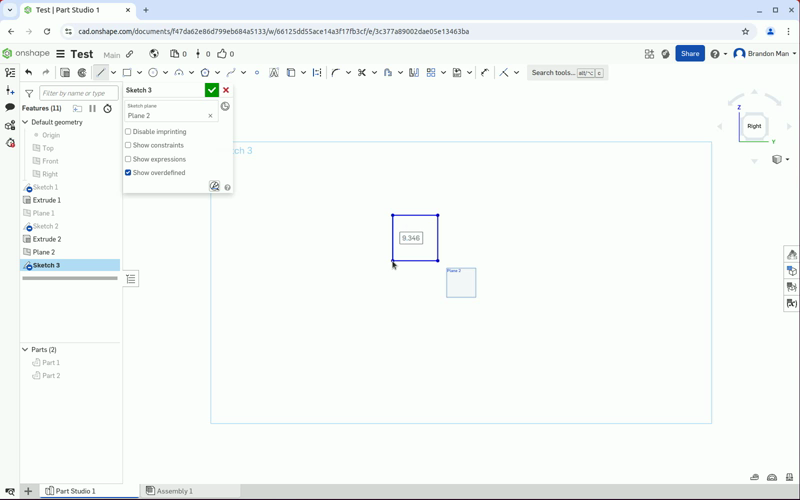
mouse_move(428, 242)
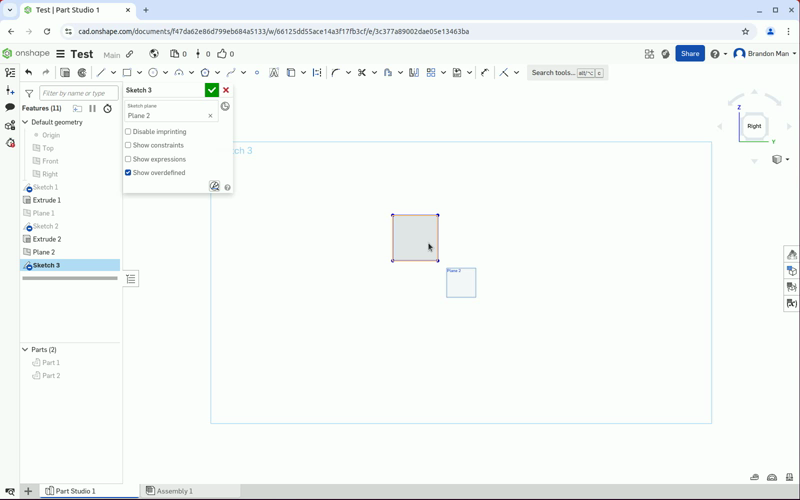
click(428, 242)
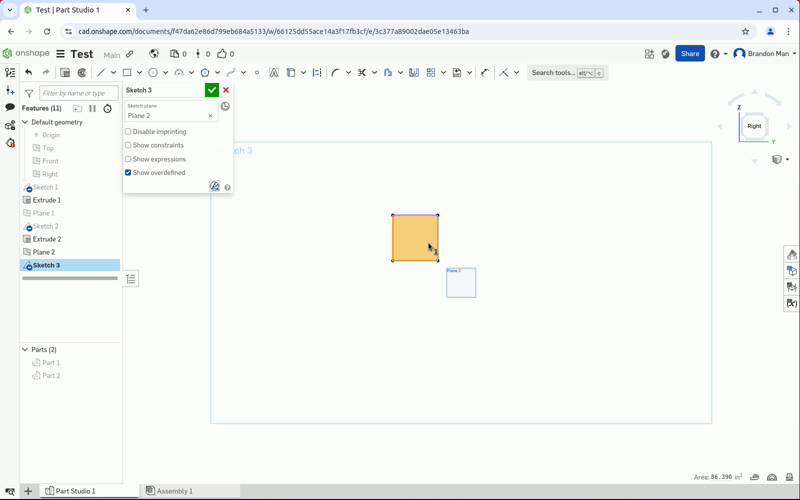
mouse_move(73, 352)
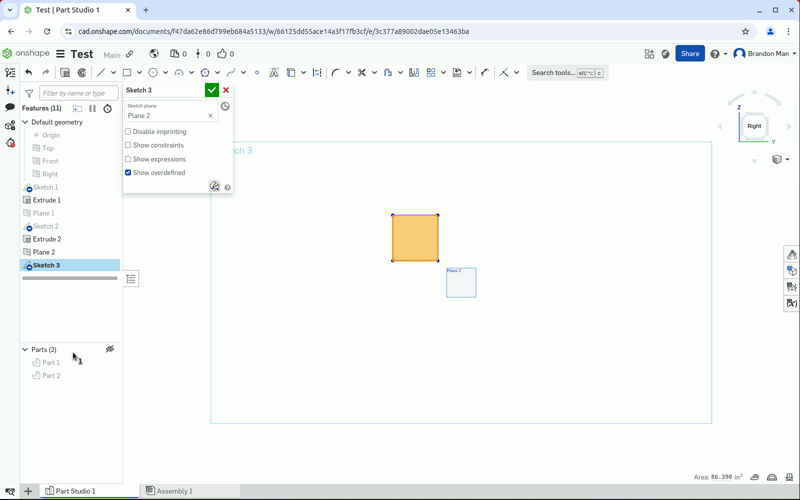
key(shift+y)
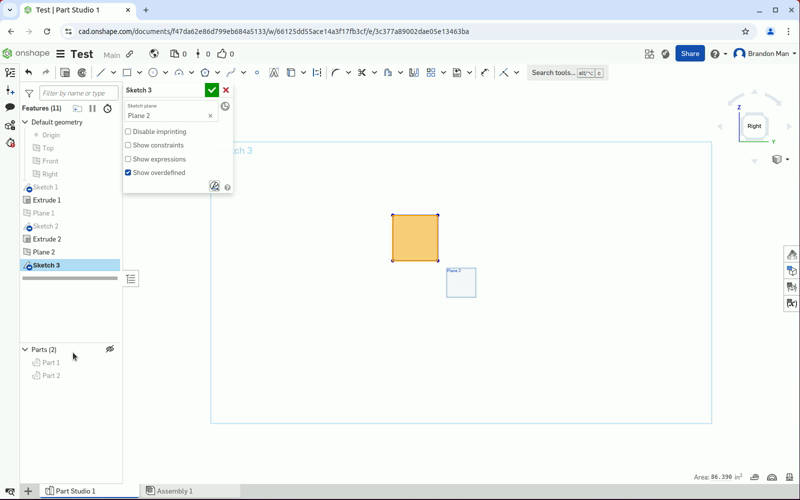
key(shift+e)
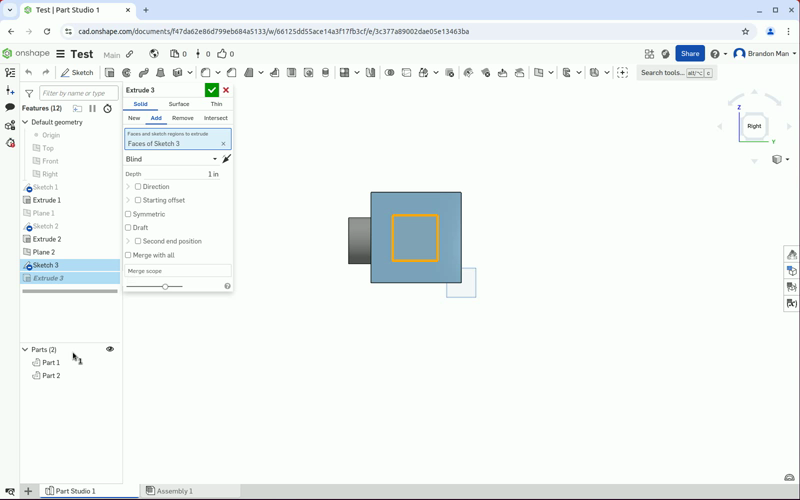
mouse_move(143, 106)
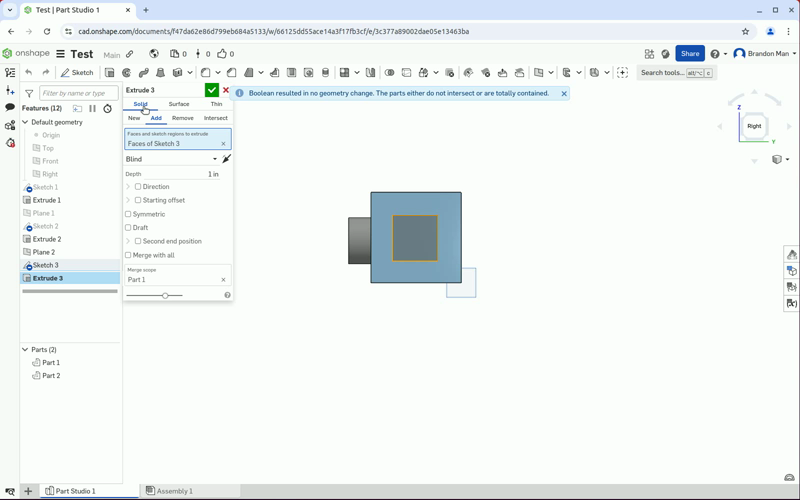
click(143, 106)
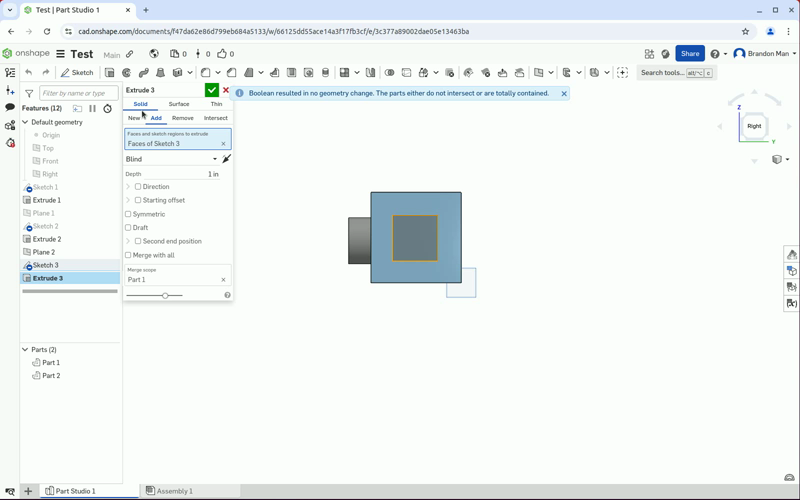
mouse_move(137, 120)
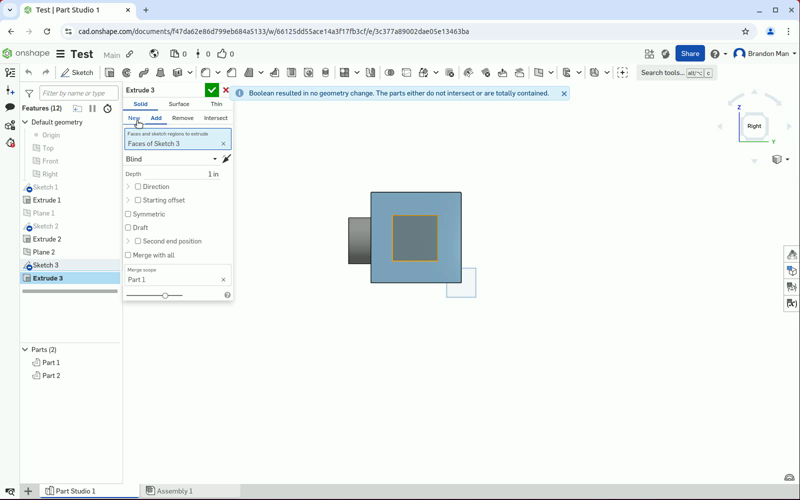
click(137, 120)
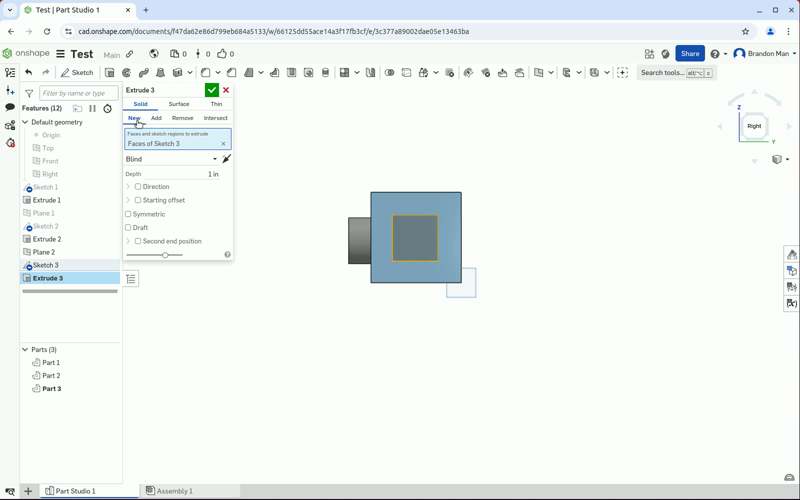
key(tab, 4)
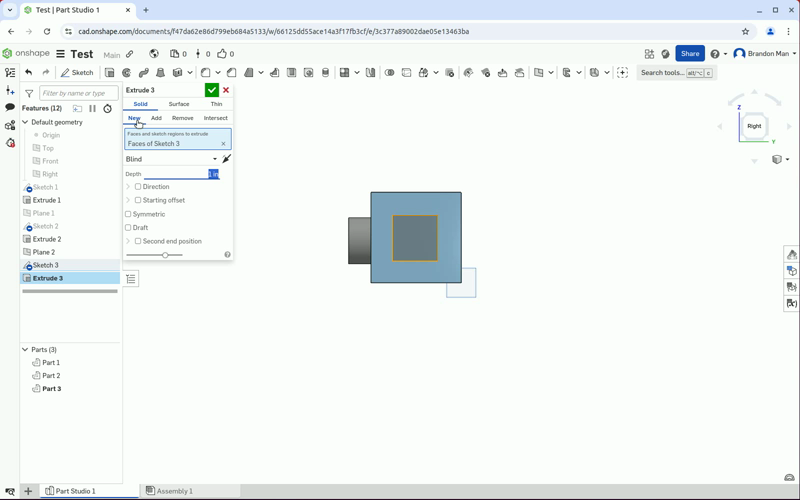
text(4.574)
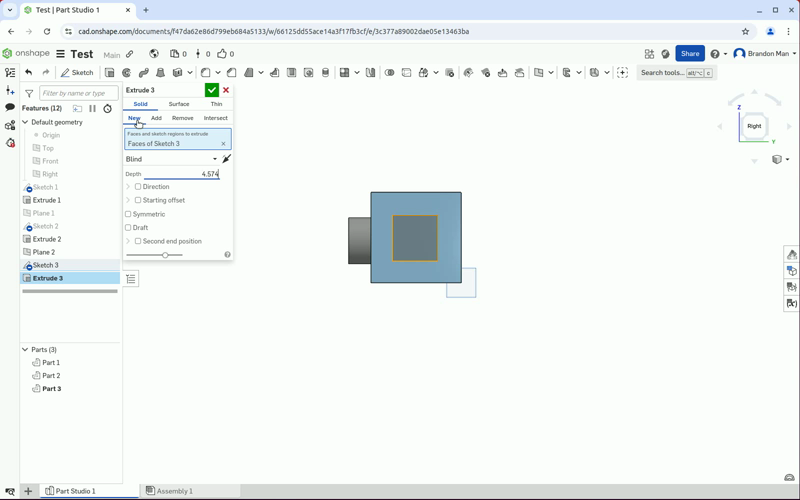
key(enter)
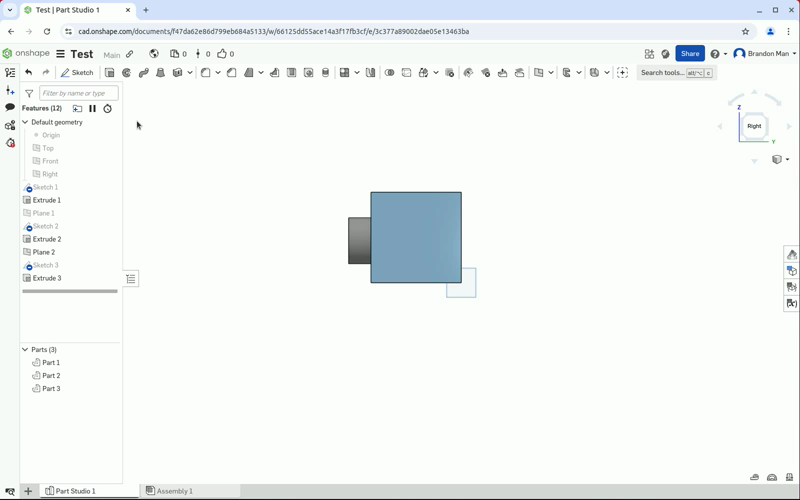
key(shift+h)
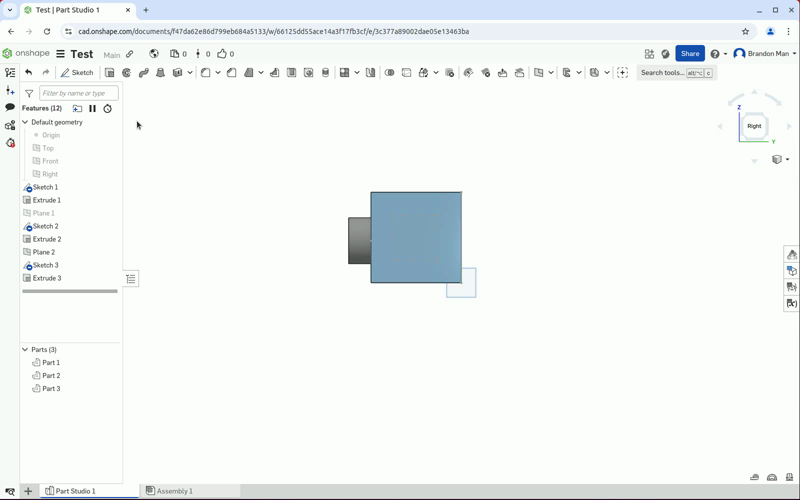
key(shift+h)
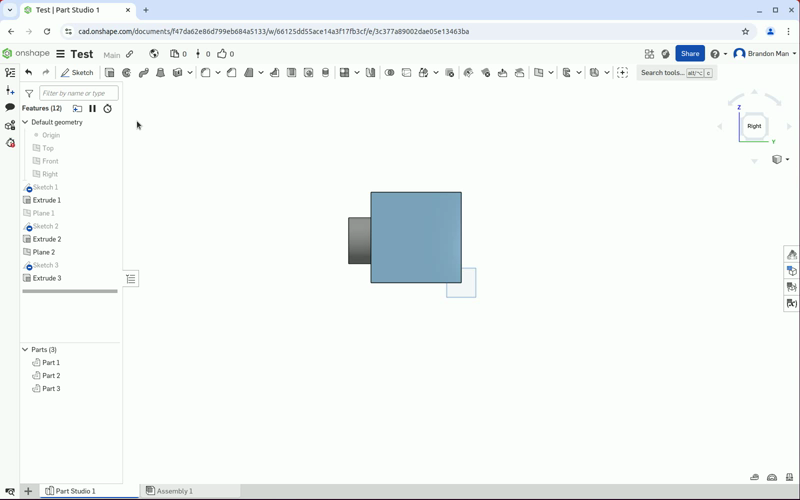
mouse_move(73, 189)
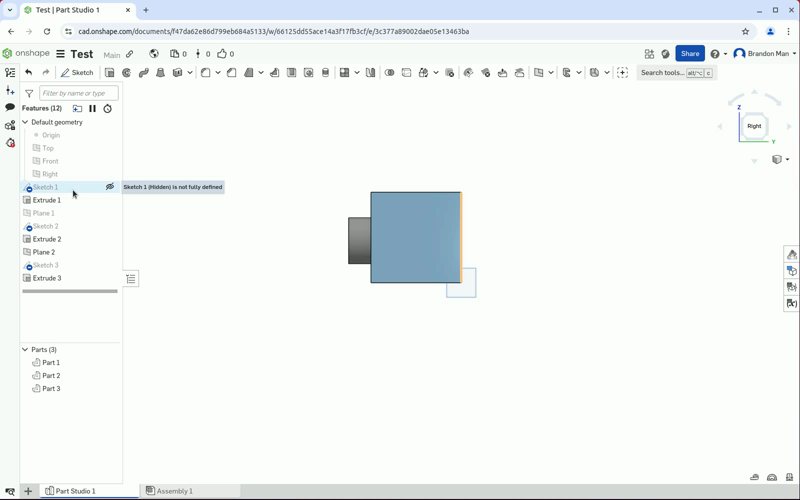
click(73, 189)
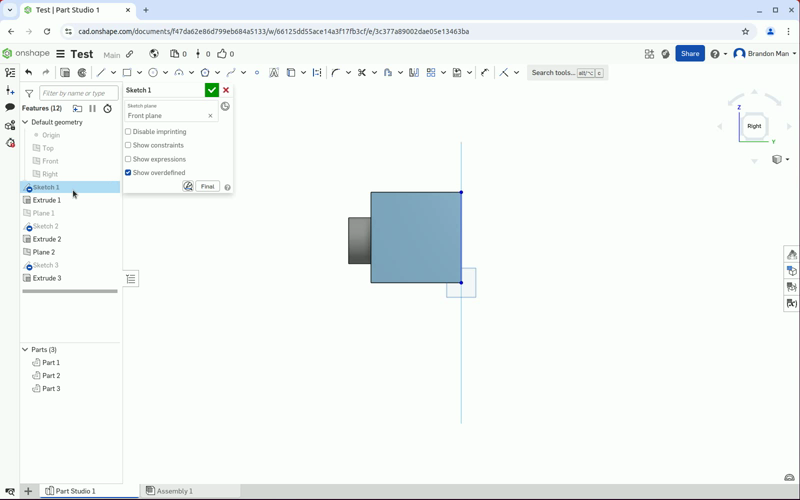
mouse_move(229, 92)
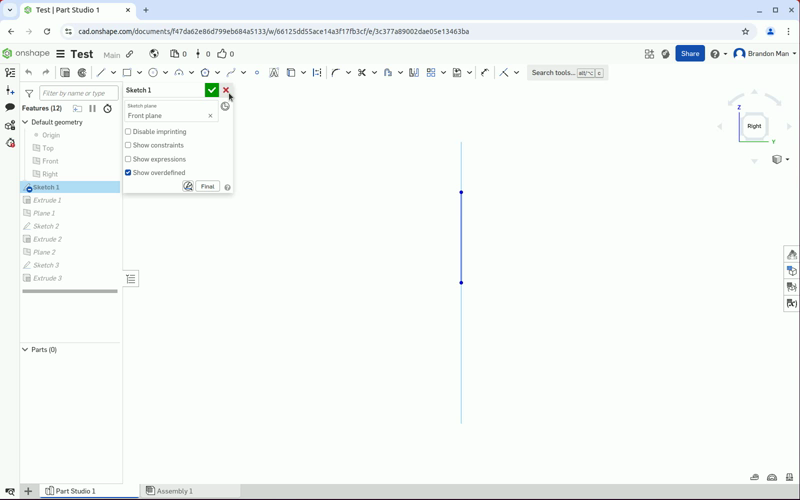
click(229, 92)
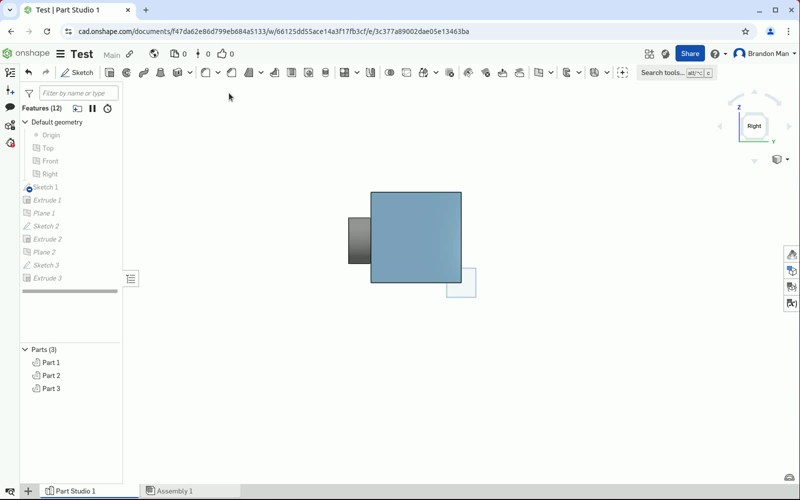
mouse_move(73, 352)
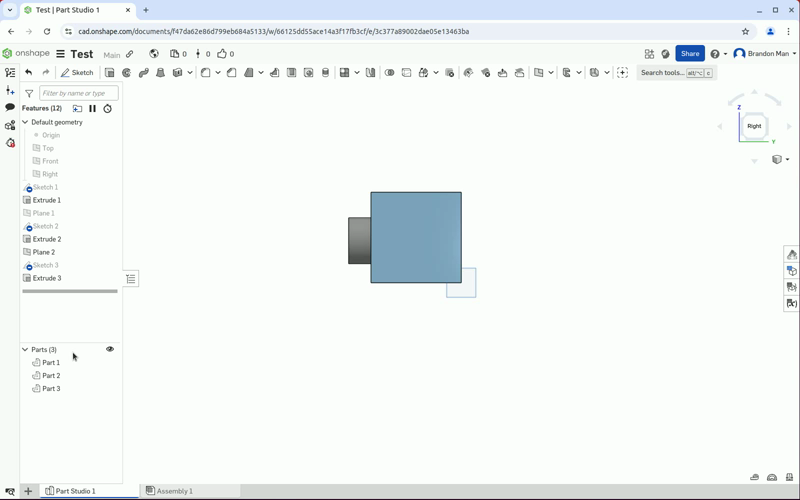
key(y)
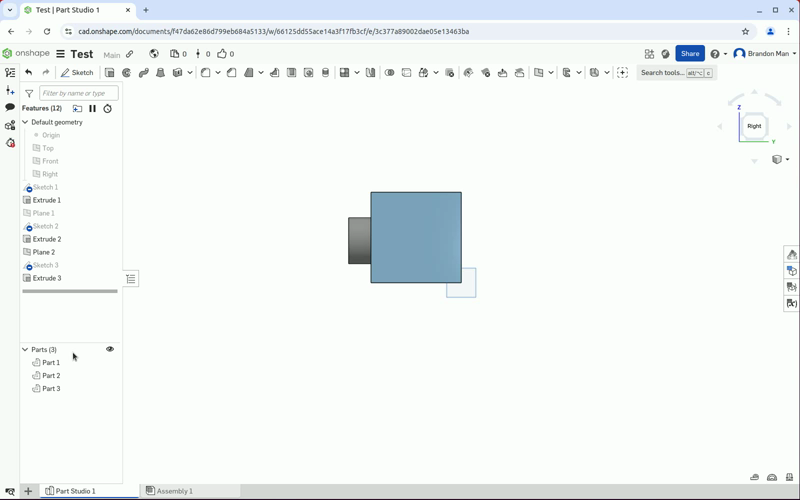
key(shift+p)
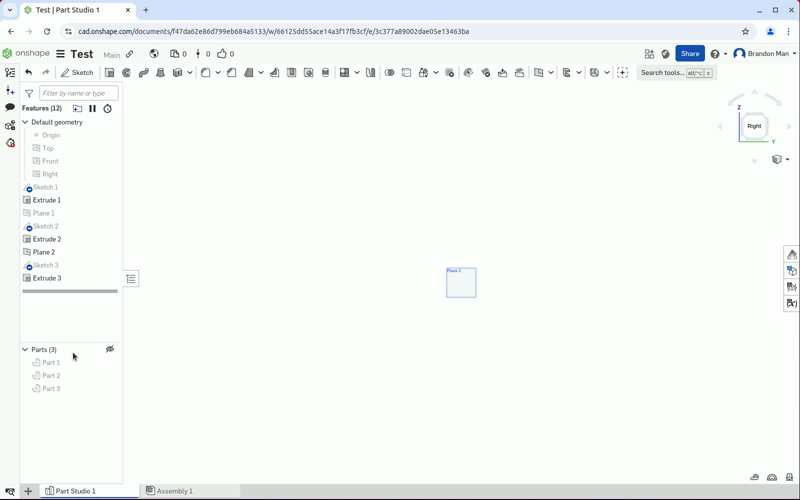
key(space)
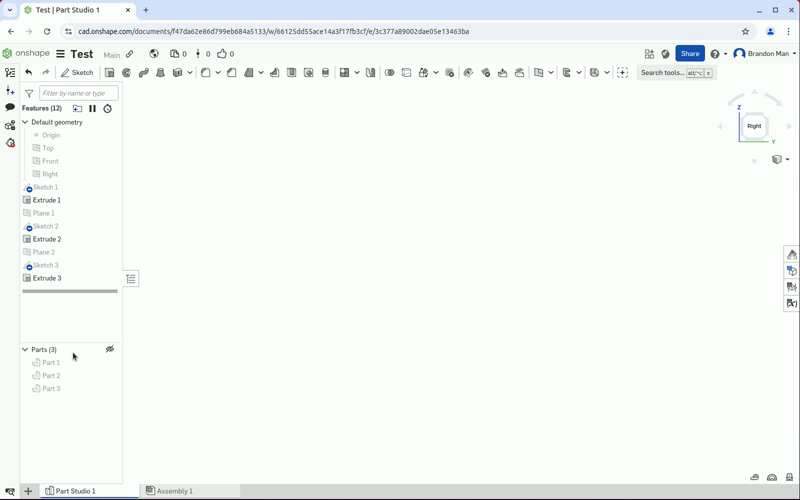
key_down(shift)
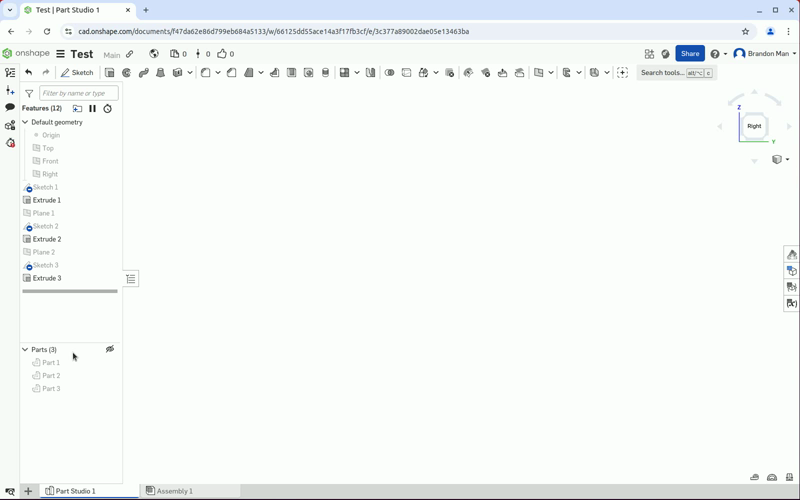
key(right)
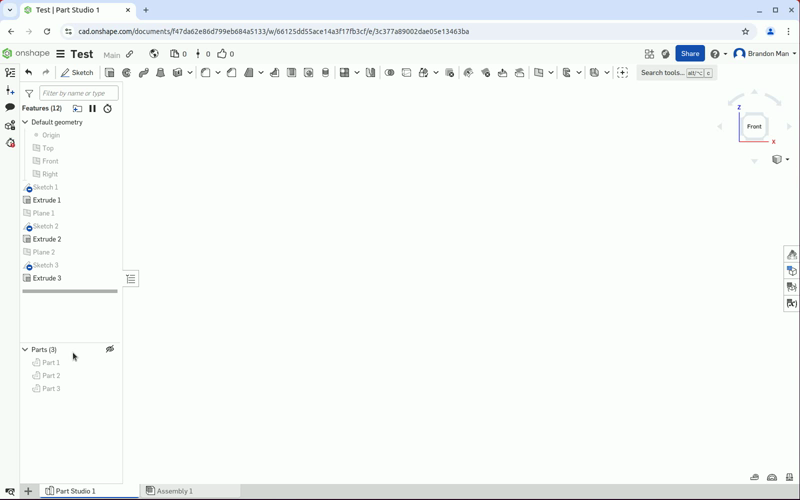
key_up(shift)
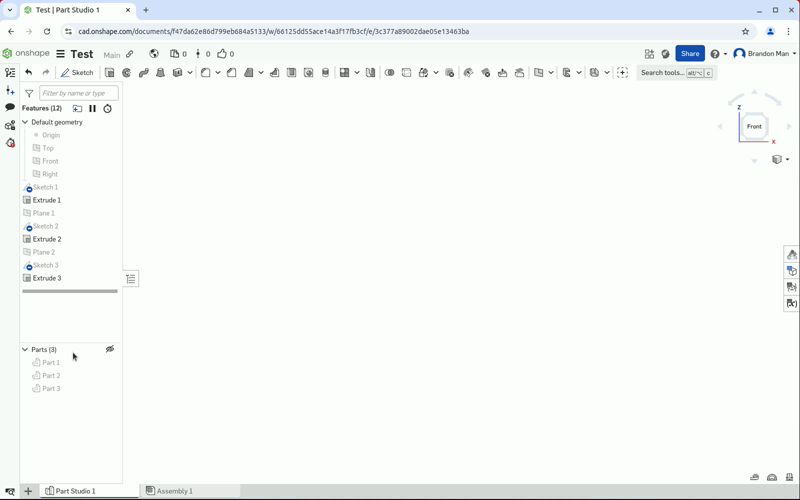
key(space)
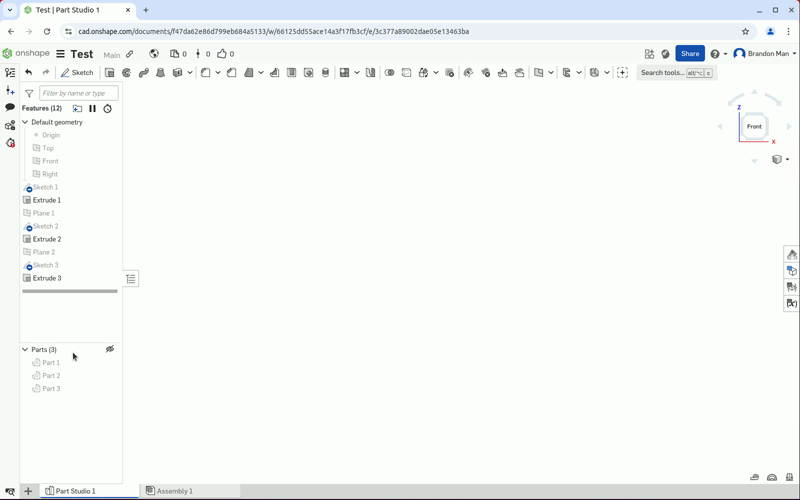
key_down(shift)
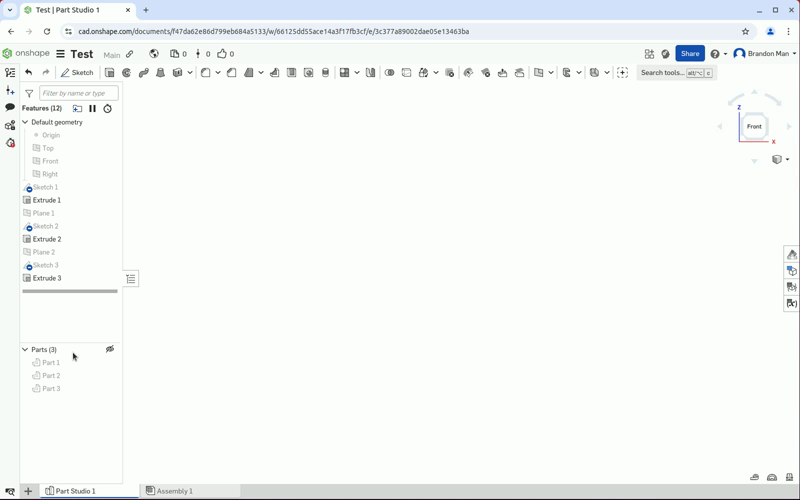
key(down)
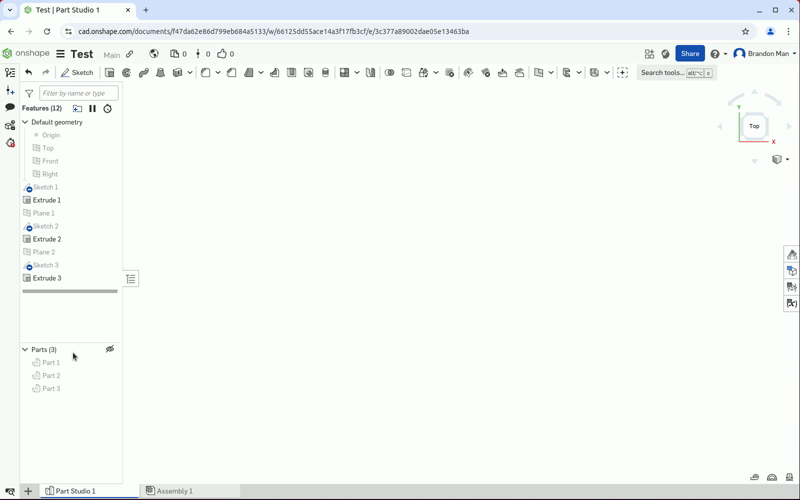
key_up(shift)
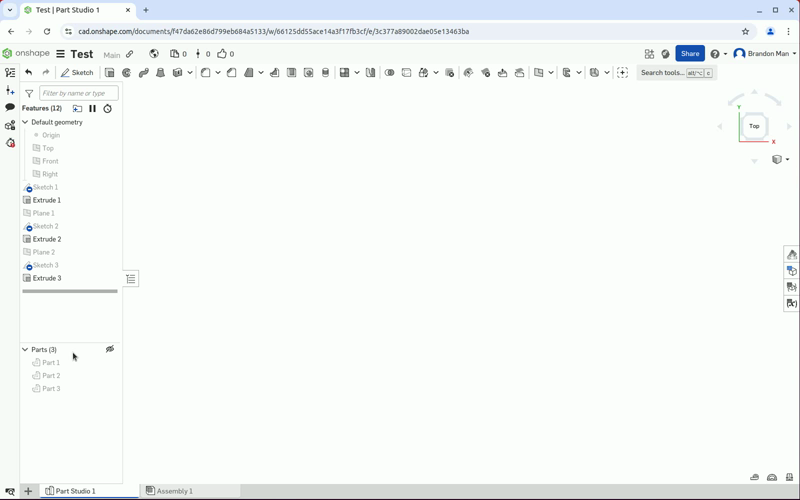
mouse_move(73, 352)
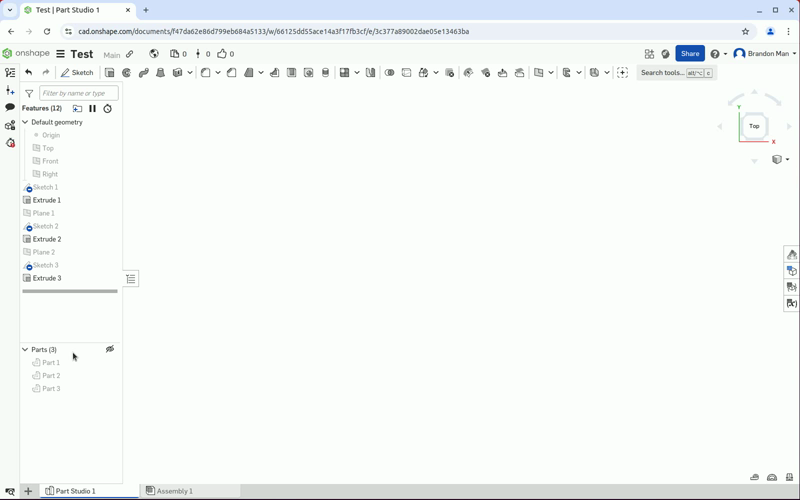
key(shift+y)
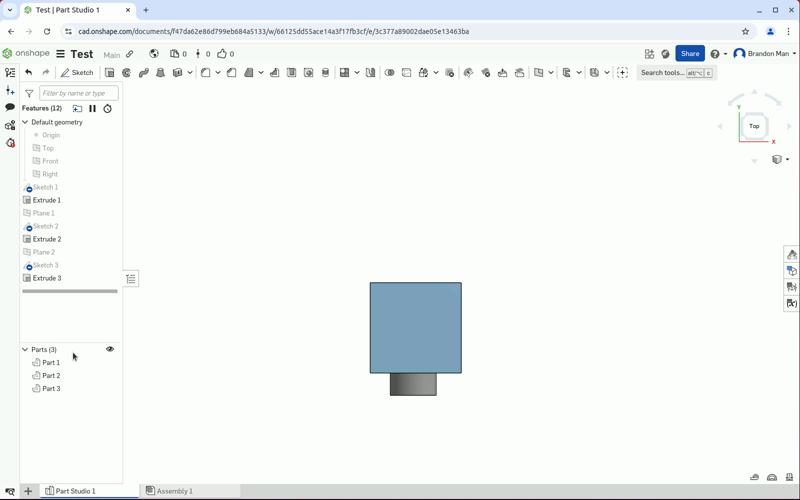
mouse_move(541, 75)
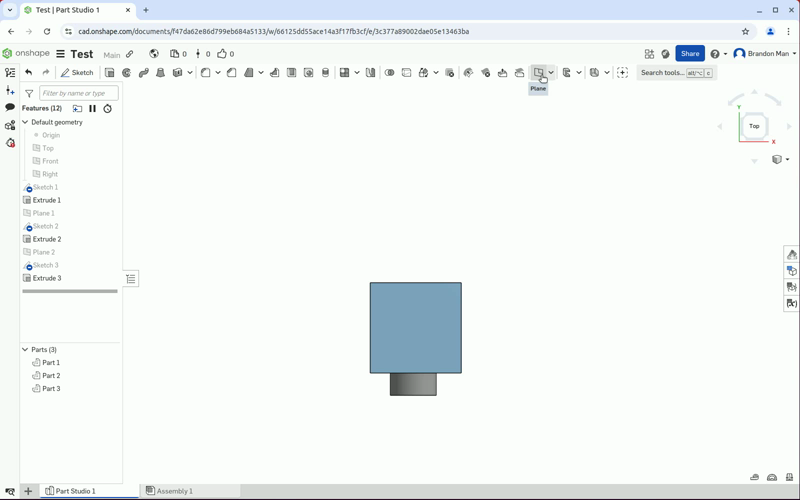
click(541, 75)
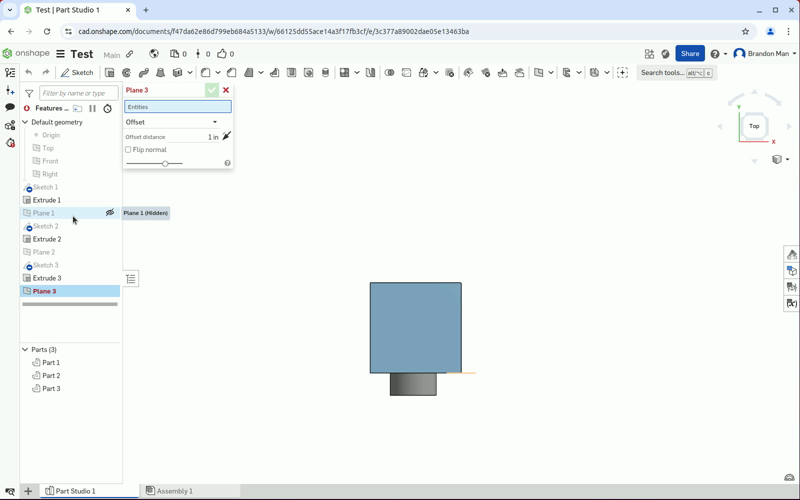
scroll(3)
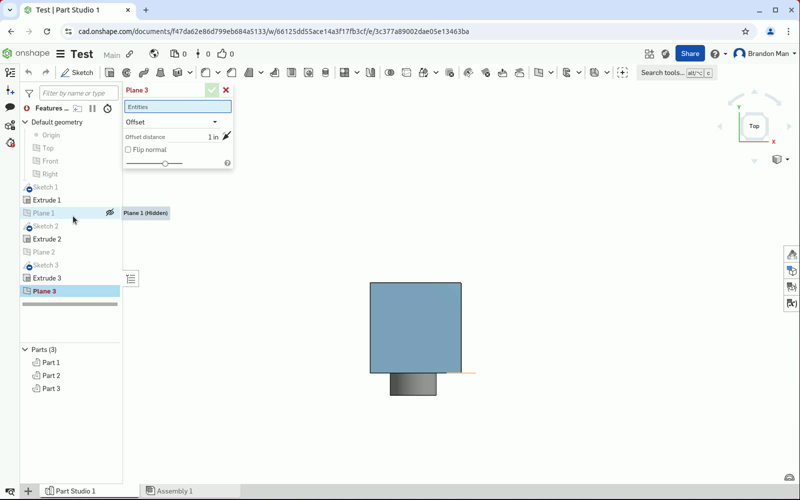
mouse_move(73, 150)
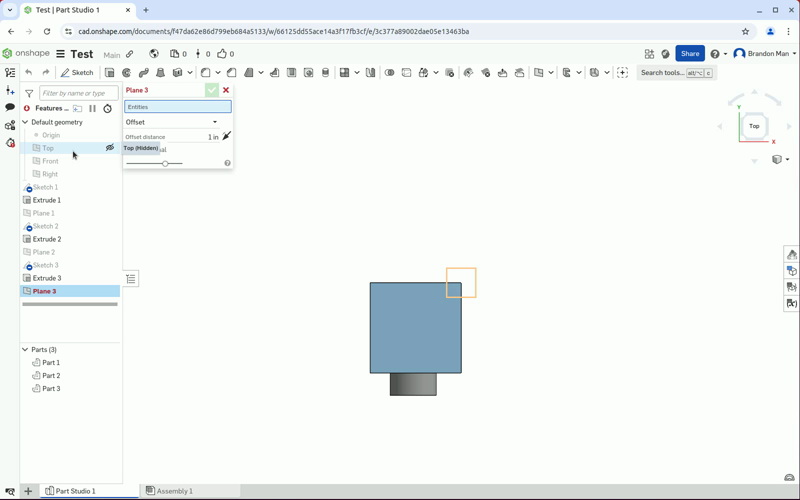
click(73, 150)
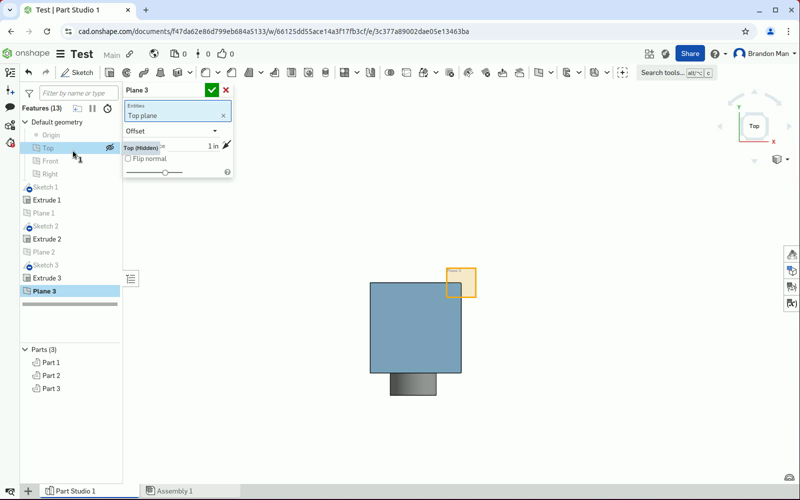
key(tab, 2)
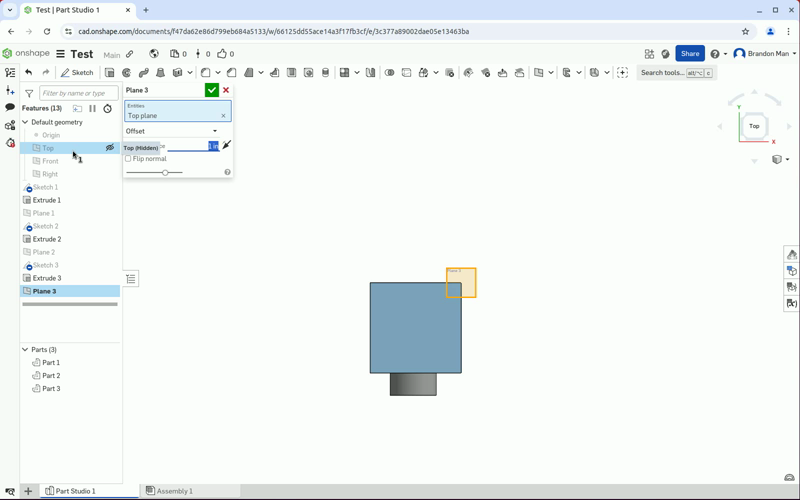
text(18.548)
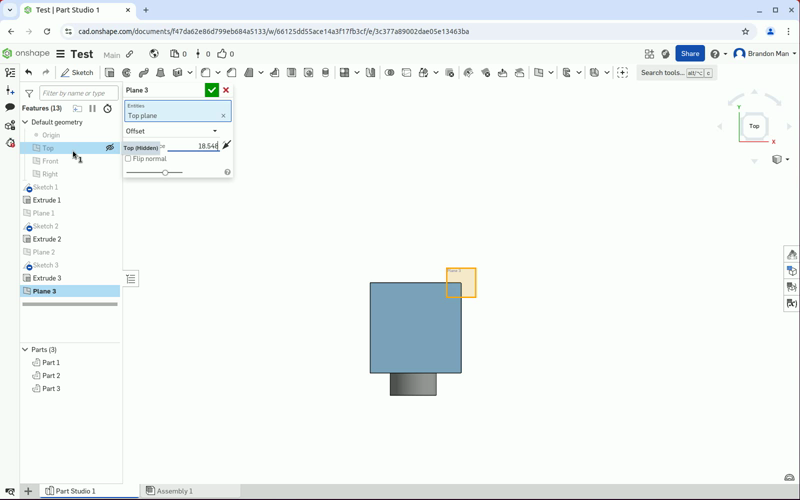
key(enter, 2)
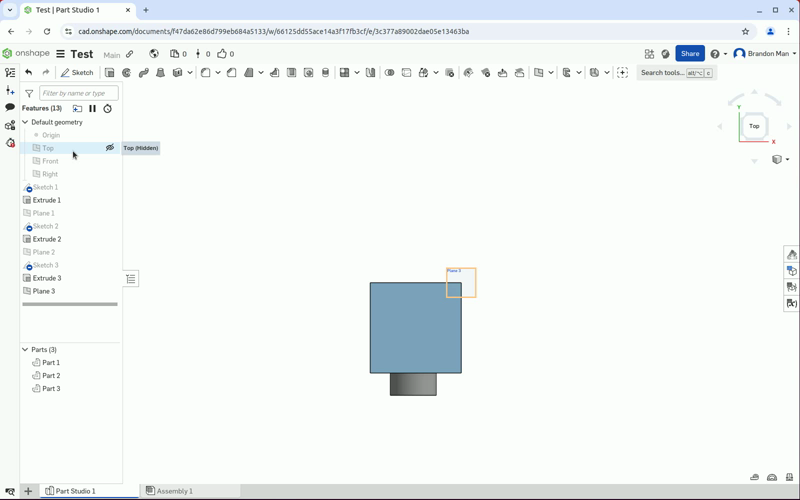
key(shift+s)
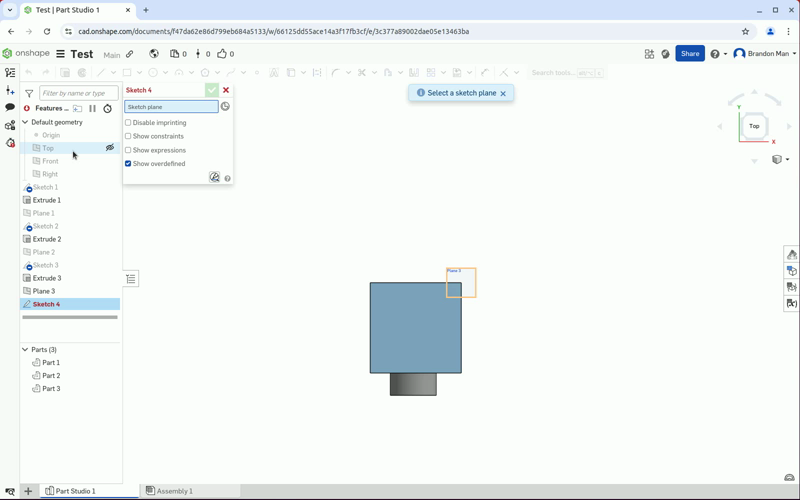
mouse_move(73, 293)
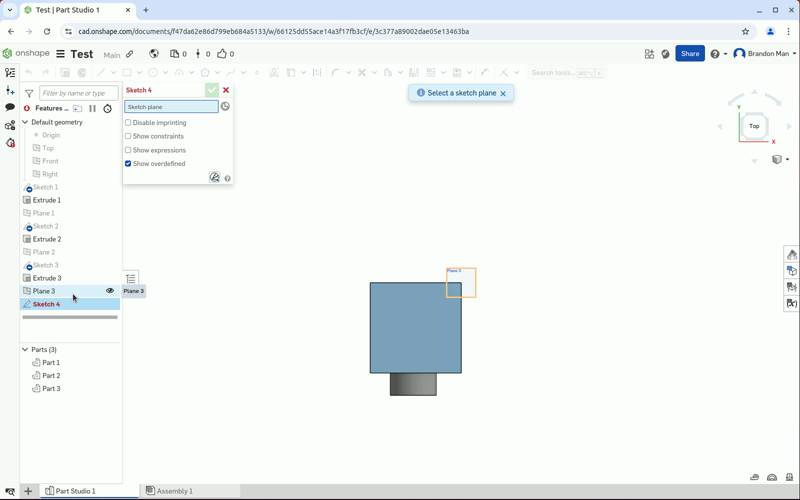
click(73, 293)
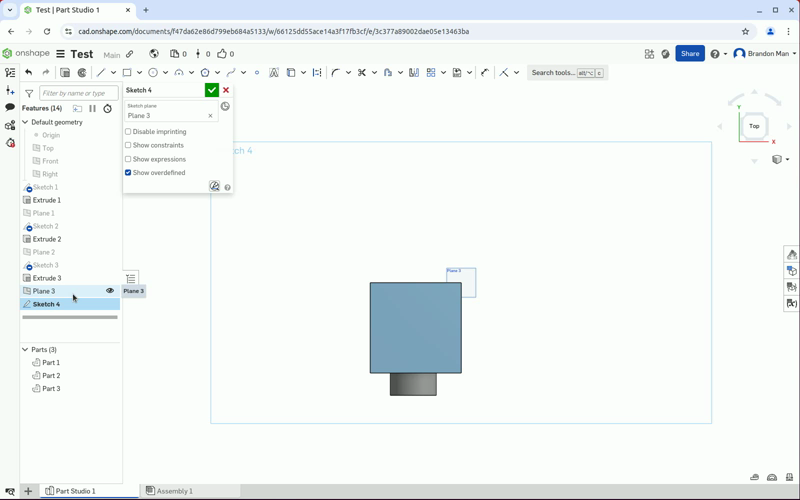
mouse_move(73, 352)
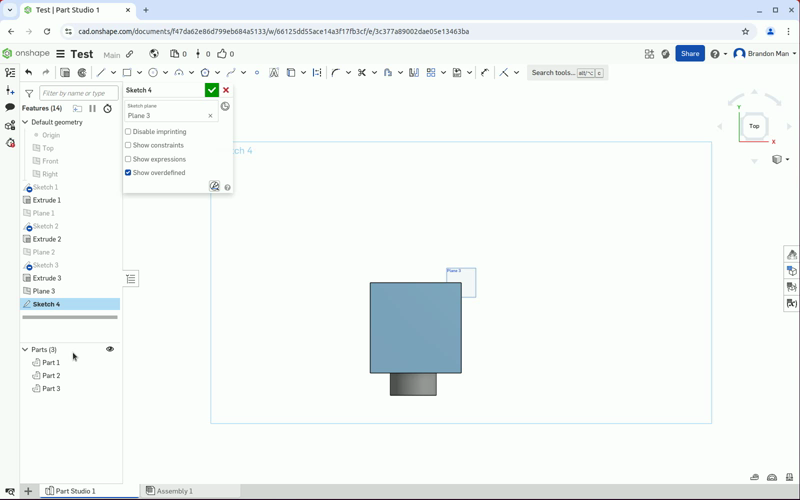
key(y)
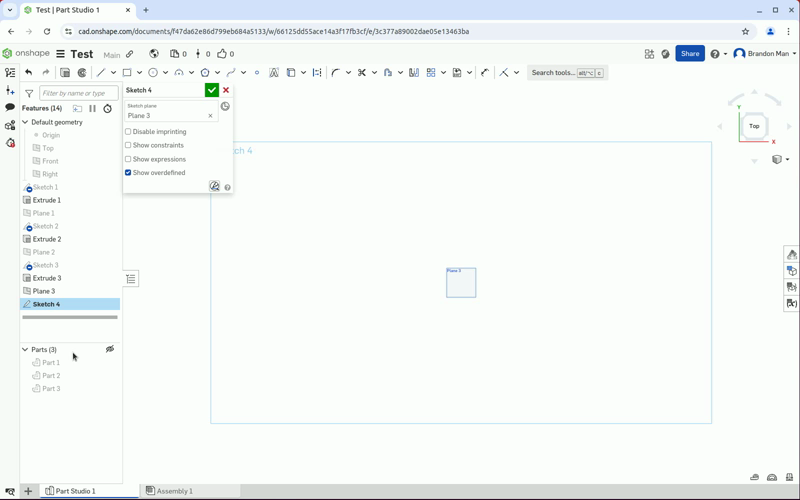
key(c)
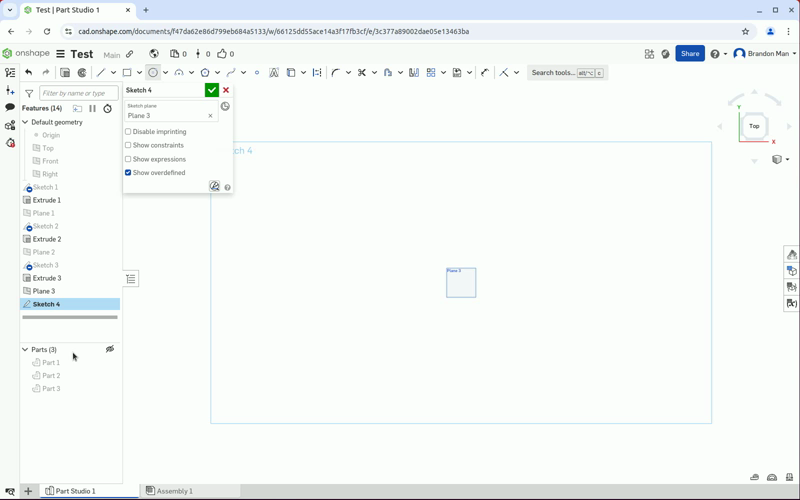
key_down(shift)
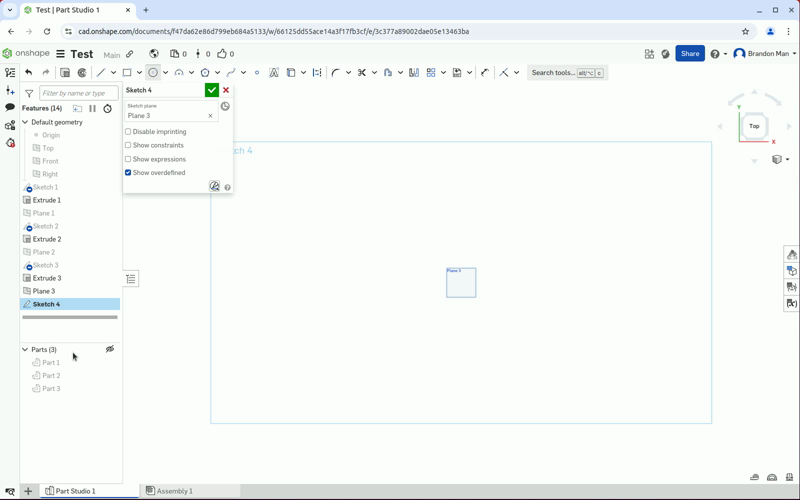
mouse_move(415, 327)
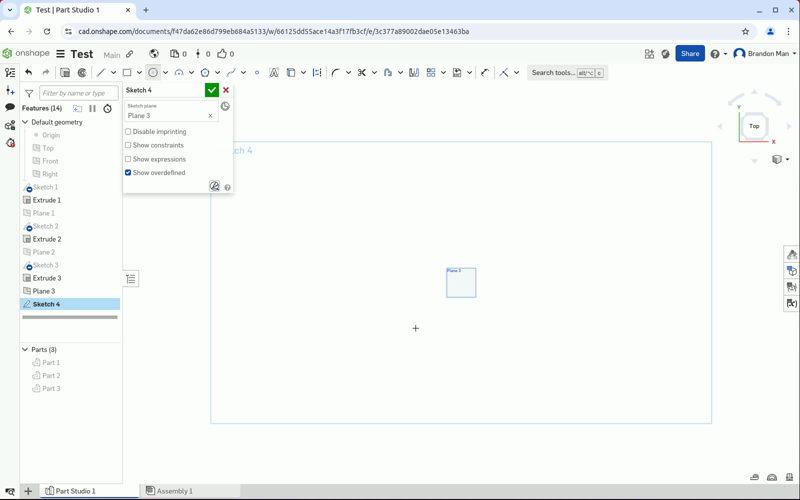
click(415, 327)
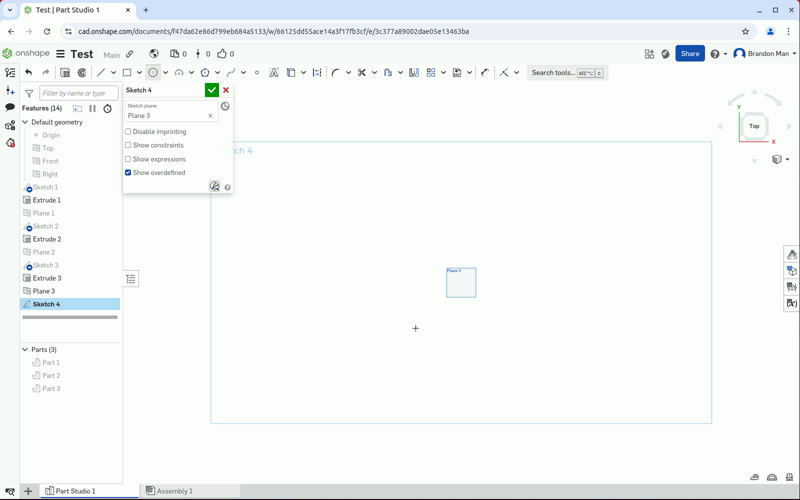
key_up(shift)
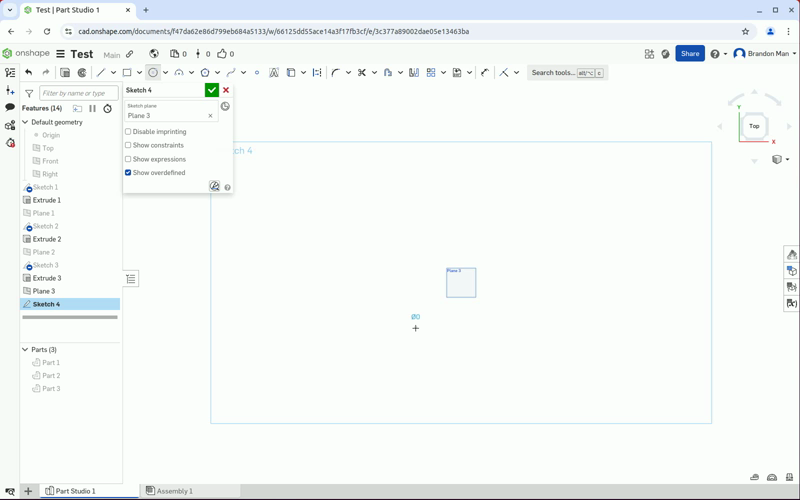
mouse_move(438, 327)
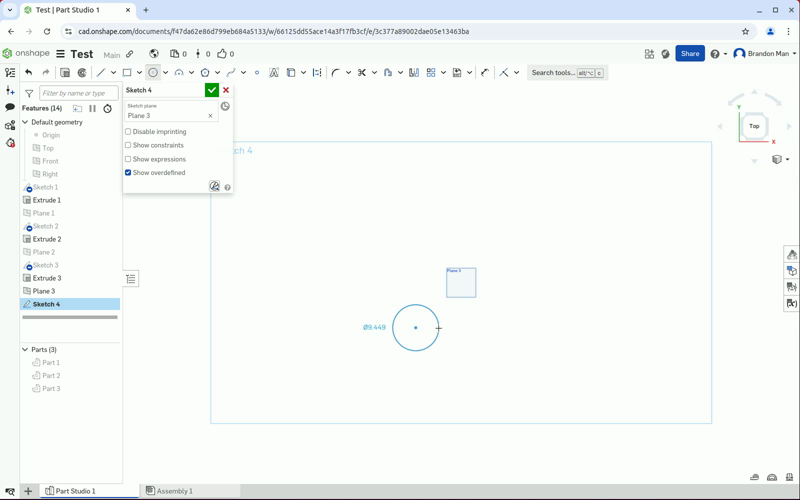
click(438, 327)
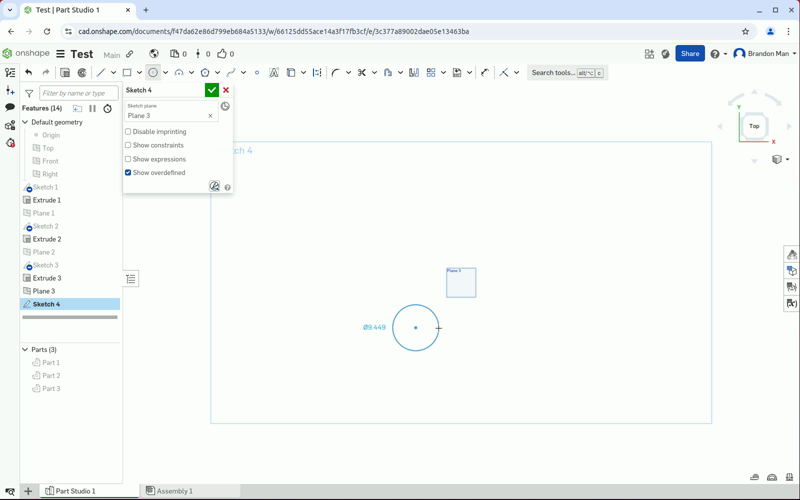
key(esc)
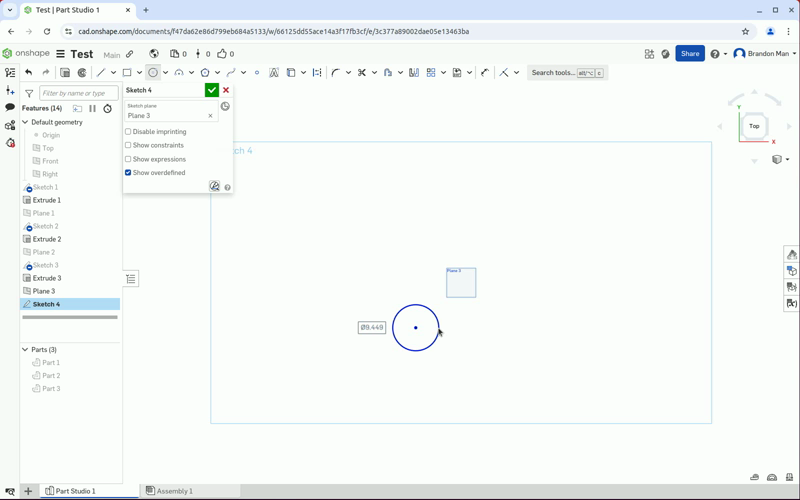
mouse_move(417, 337)
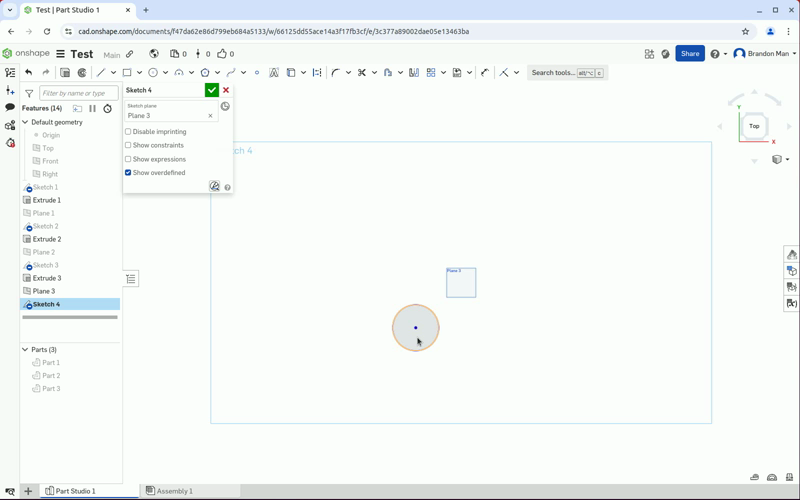
scroll(6)
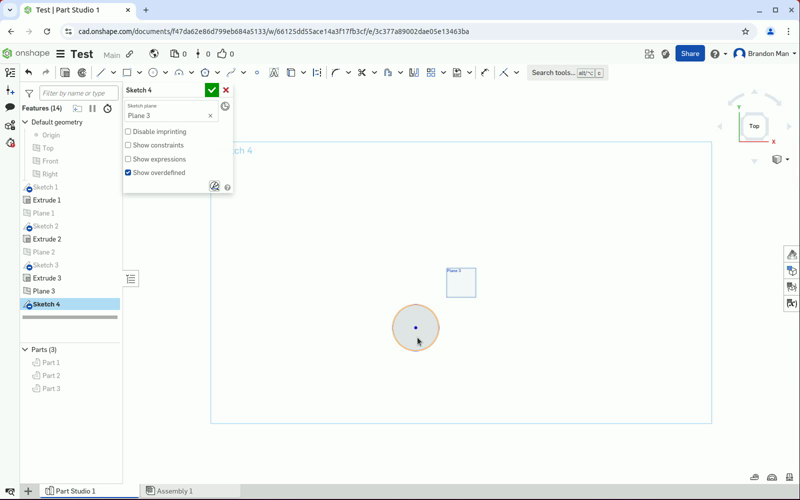
scroll(6)
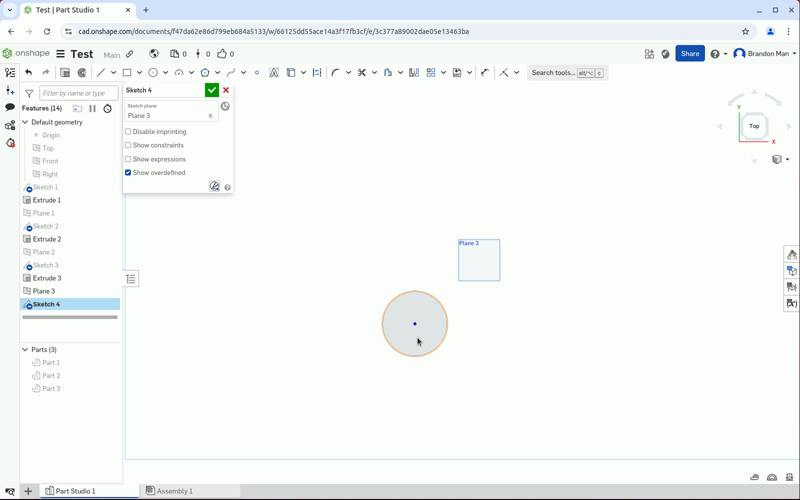
scroll(6)
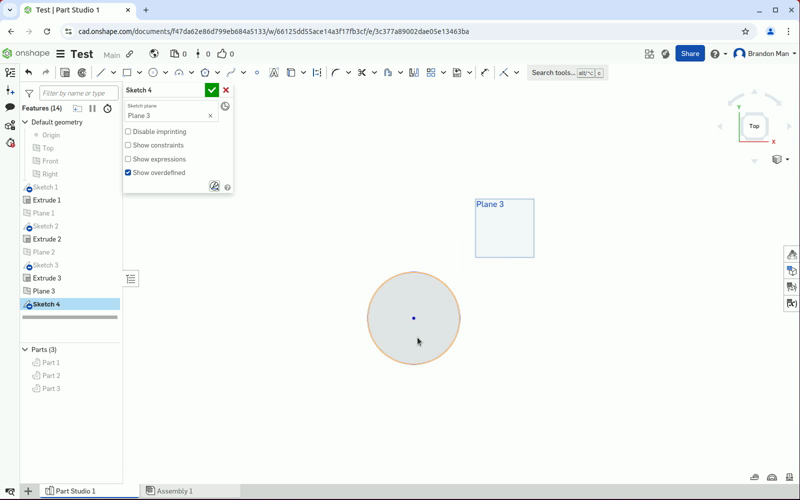
scroll(6)
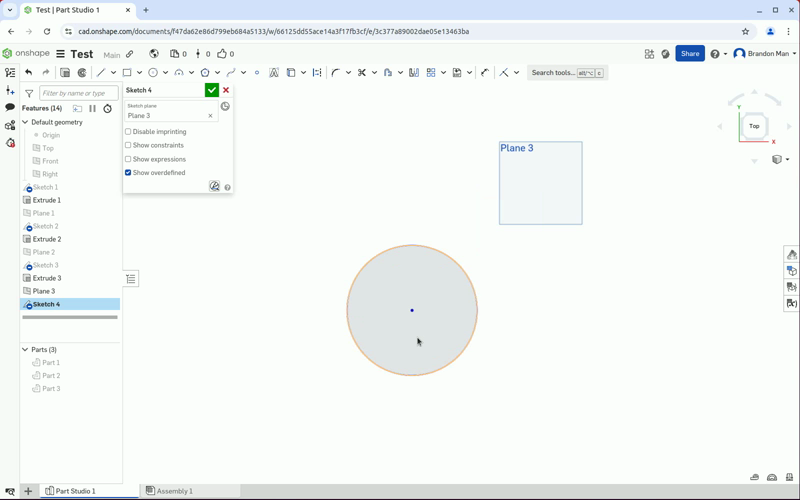
scroll(6)
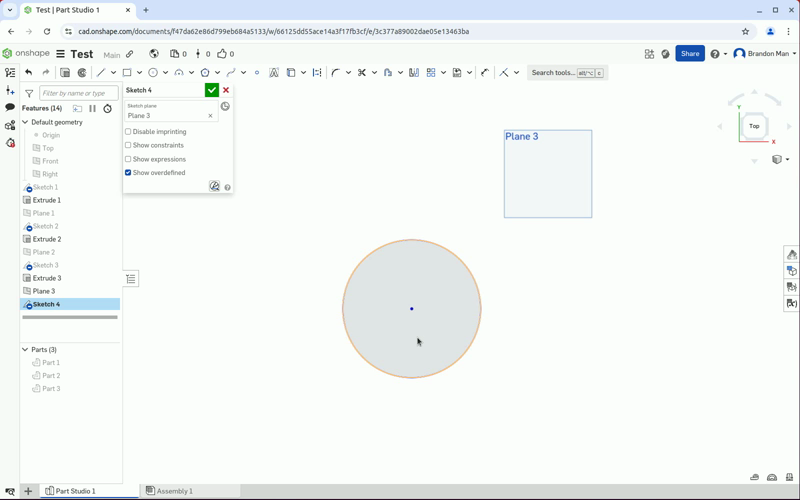
scroll(6)
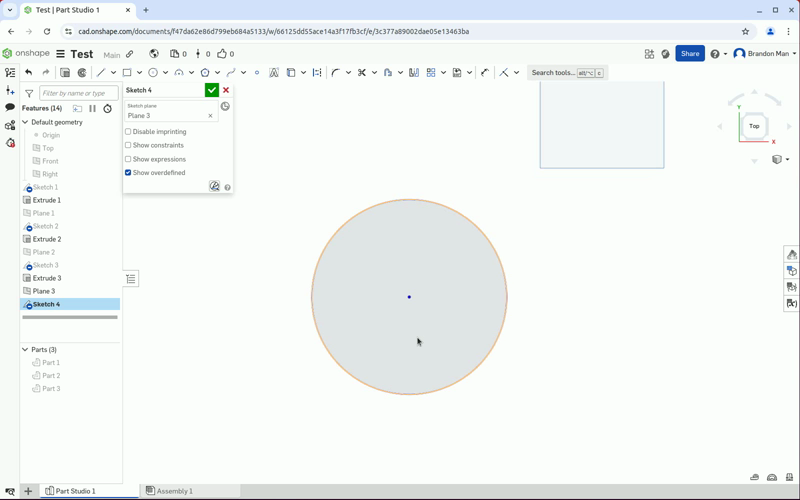
scroll(6)
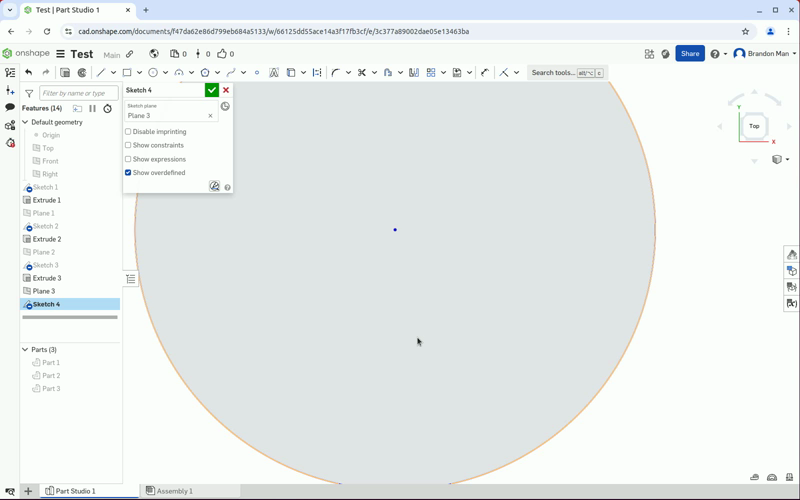
click(417, 337)
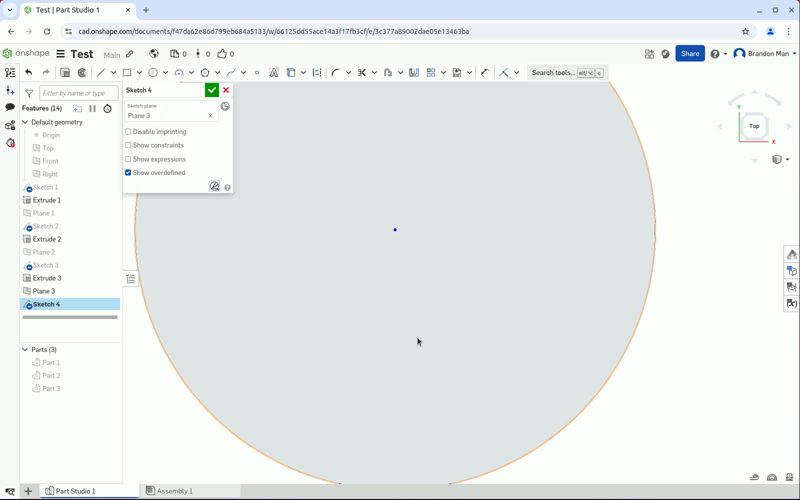
scroll(-6)
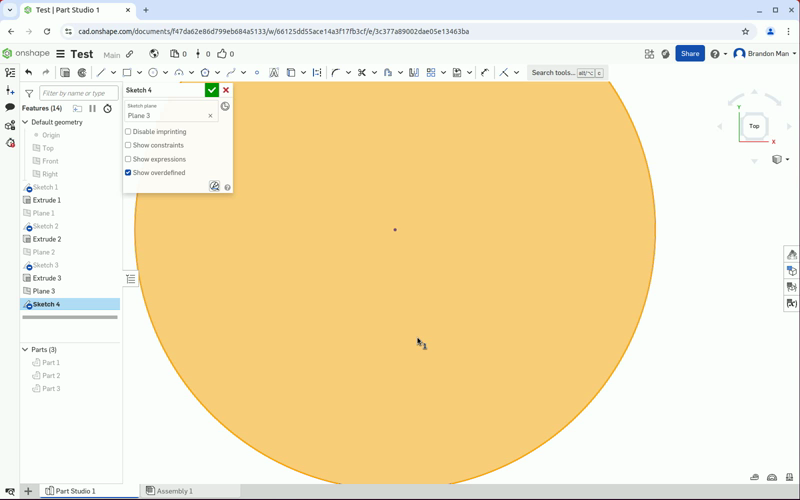
scroll(-6)
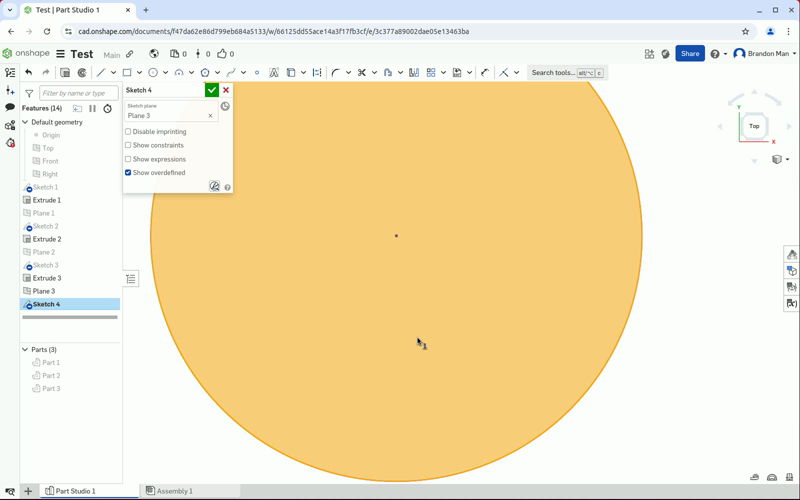
scroll(-6)
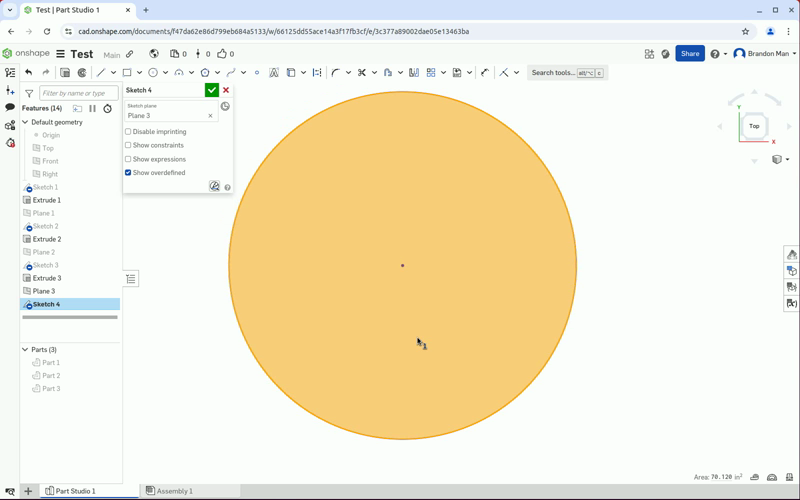
scroll(-6)
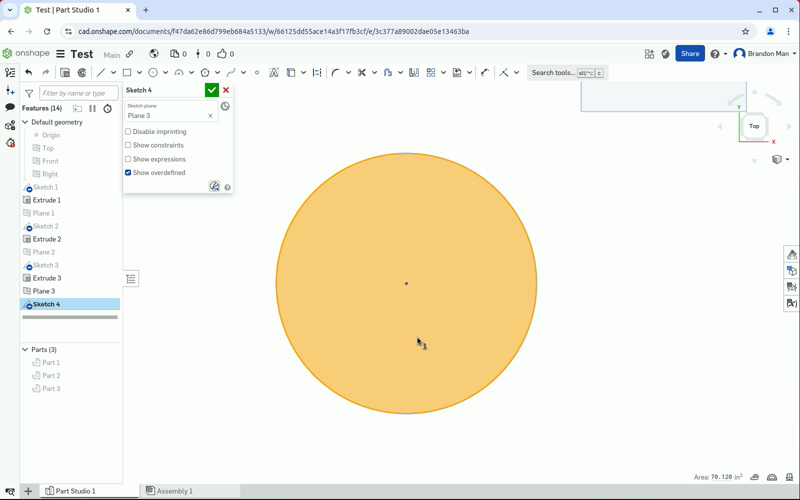
scroll(-6)
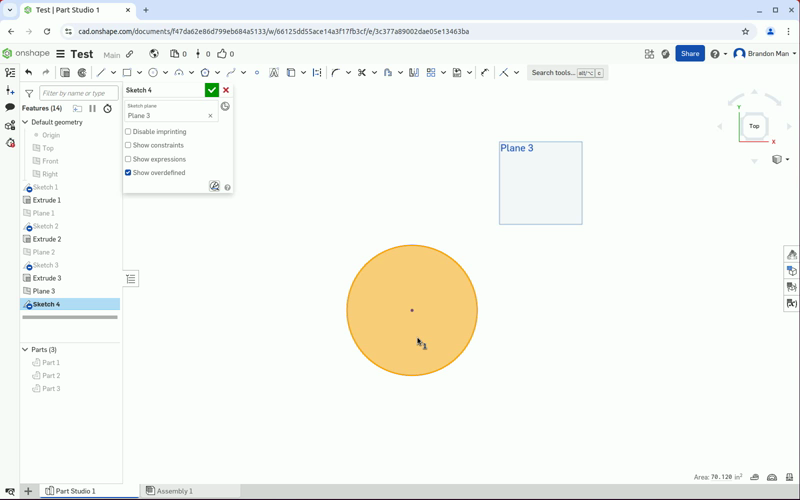
scroll(-6)
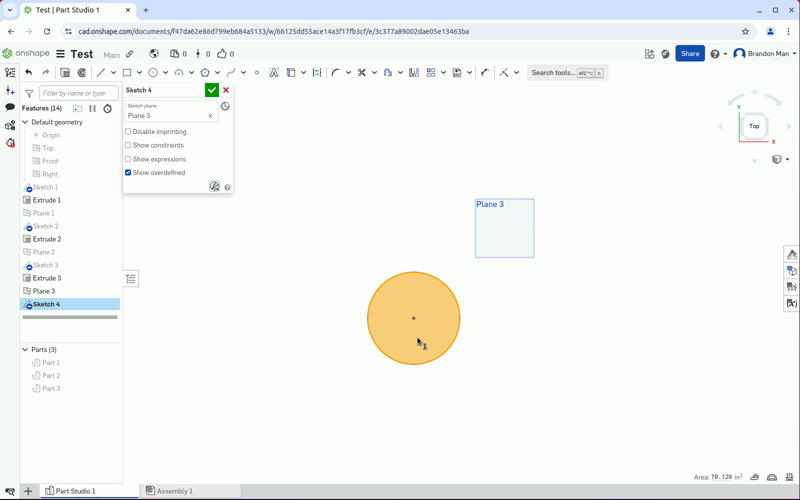
scroll(-6)
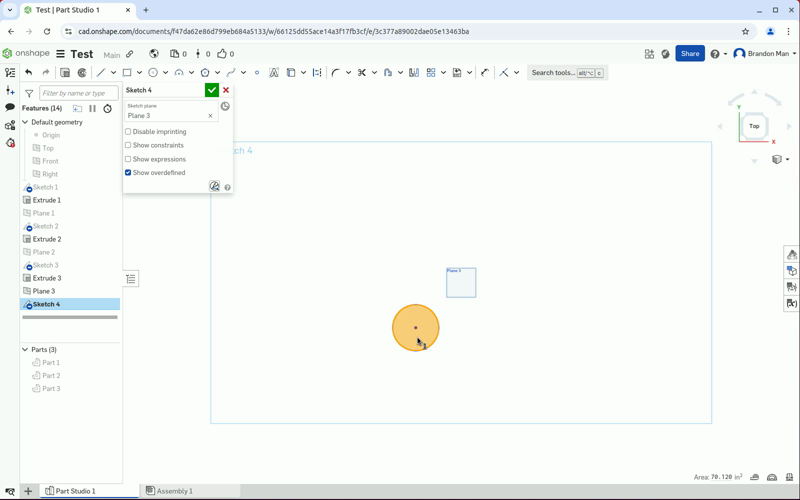
mouse_move(73, 352)
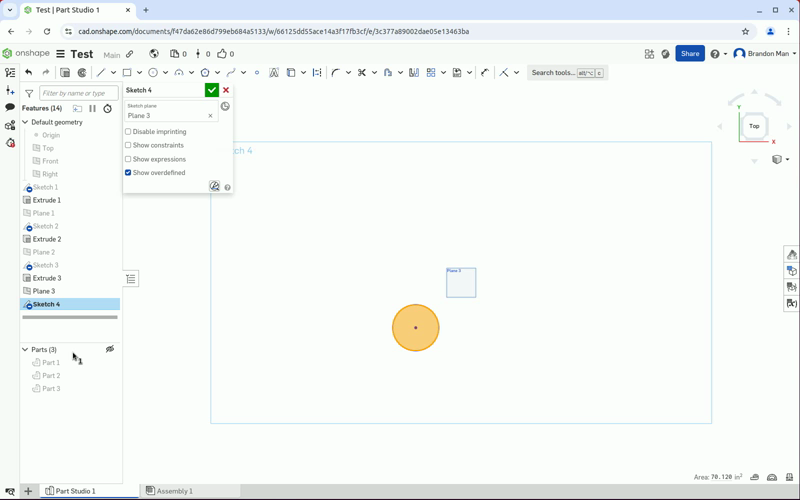
key(shift+y)
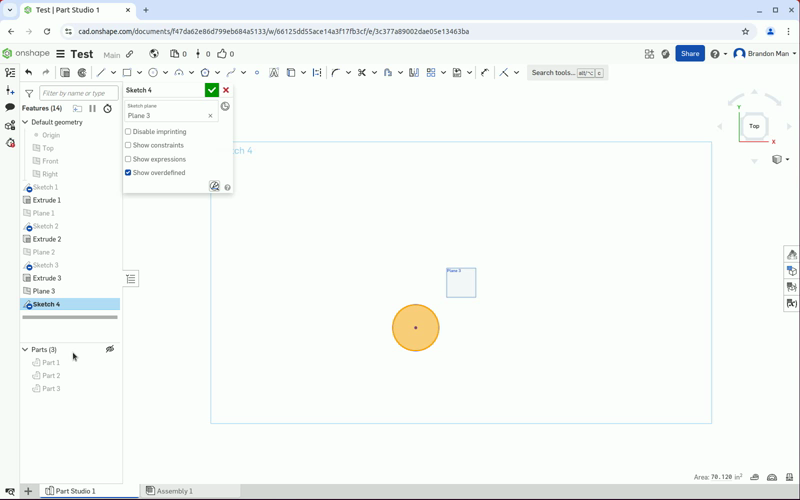
key(shift+e)
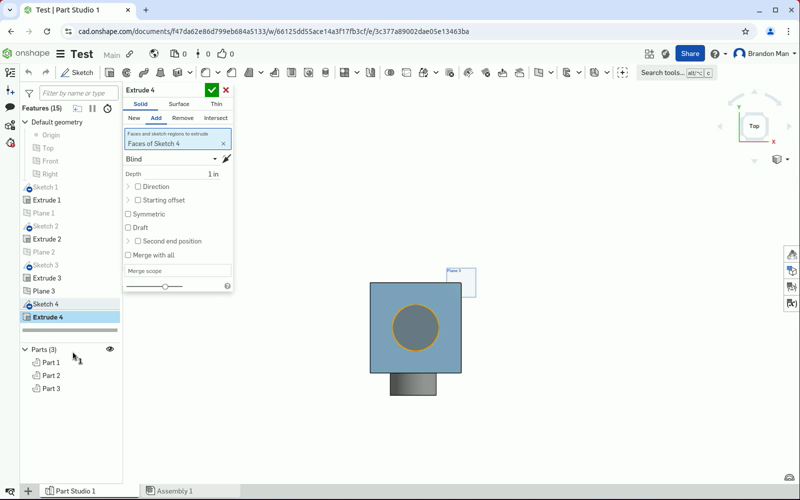
mouse_move(143, 106)
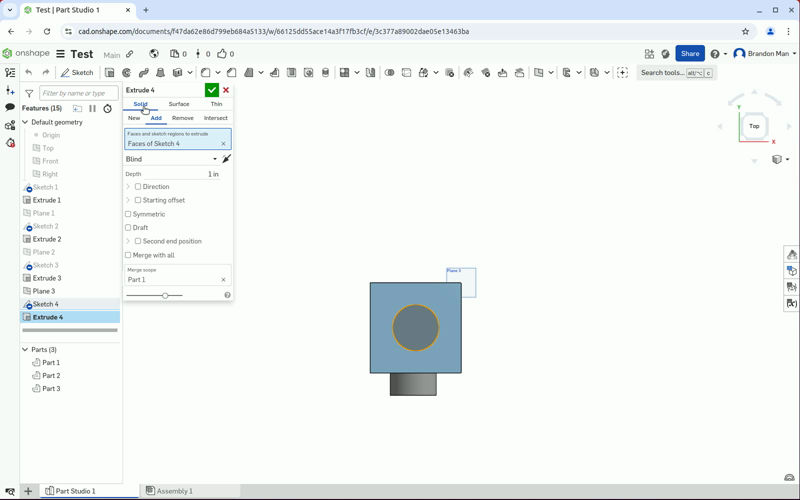
click(143, 106)
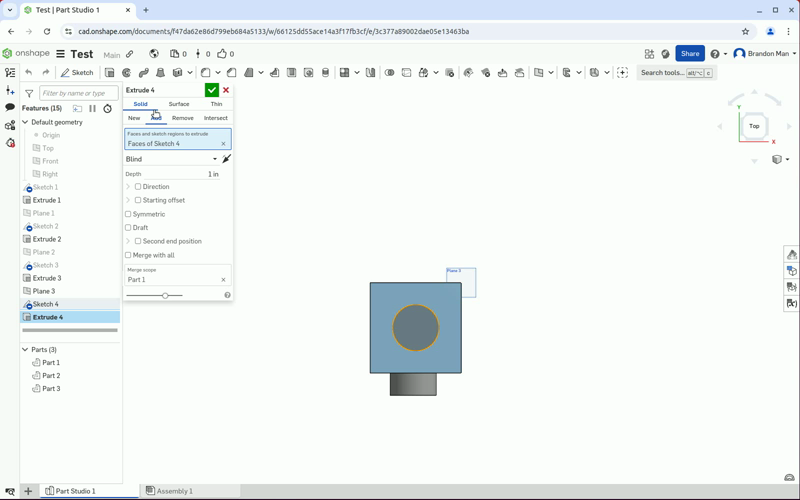
mouse_move(186, 120)
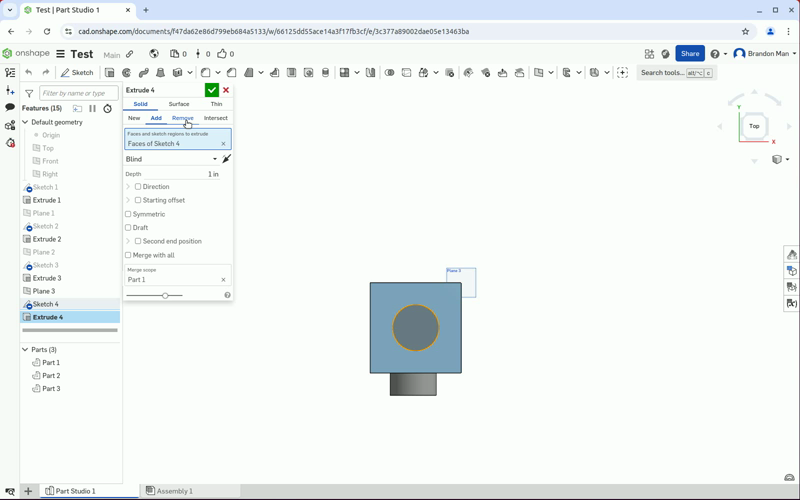
click(186, 120)
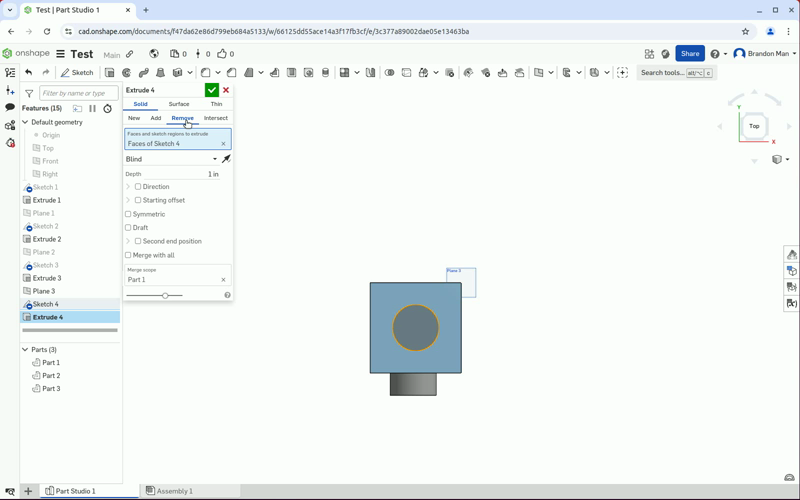
key(tab, 4)
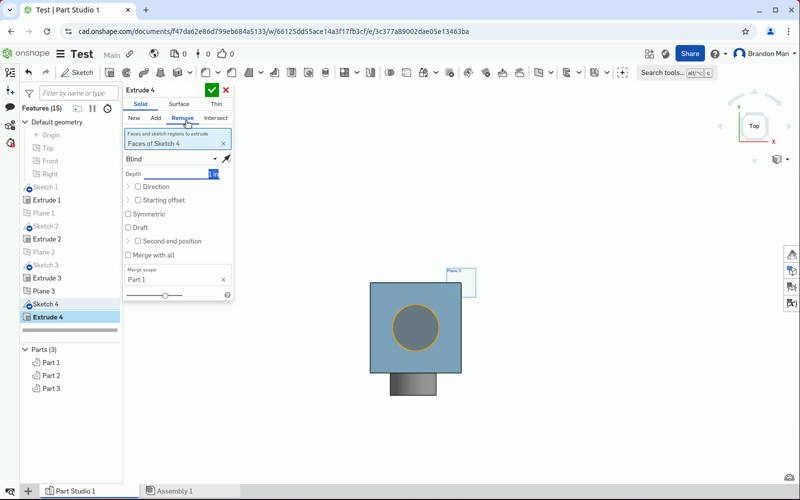
text(18.535)
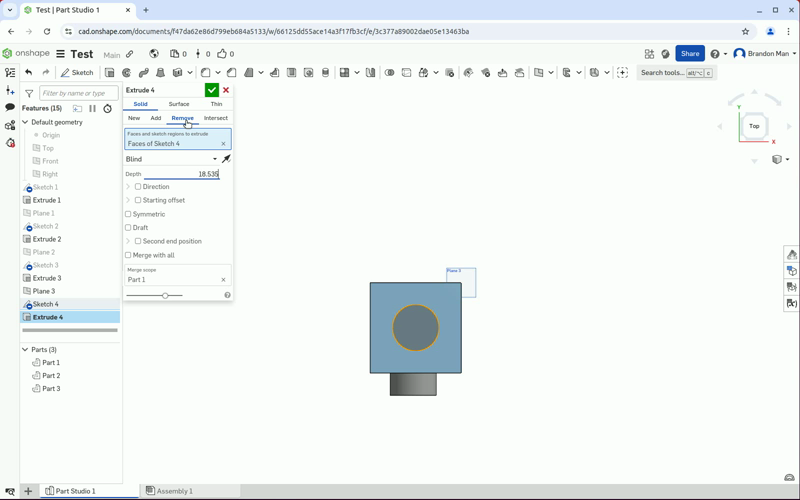
key(tab, 6)
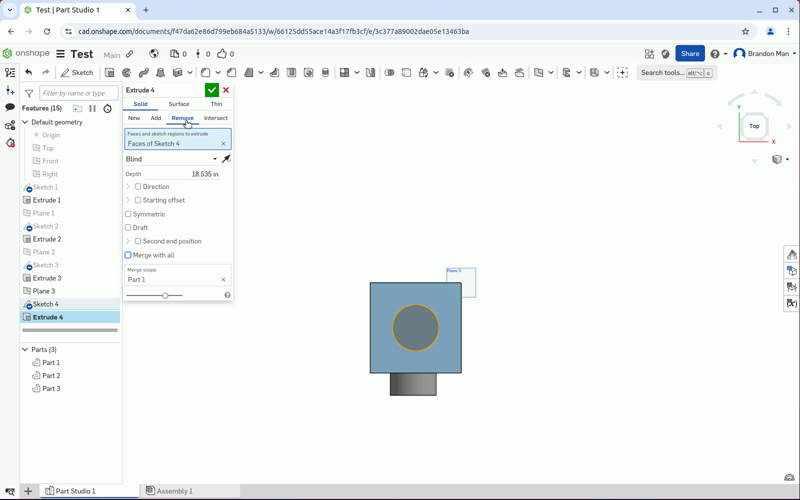
key(space)
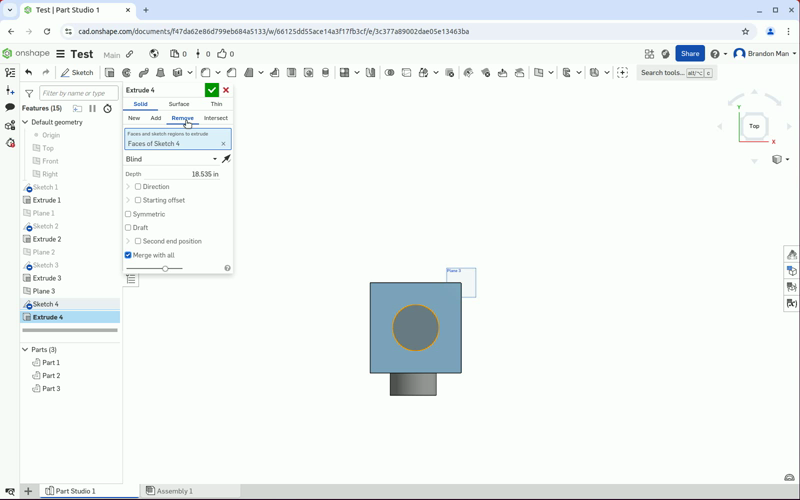
key(enter)
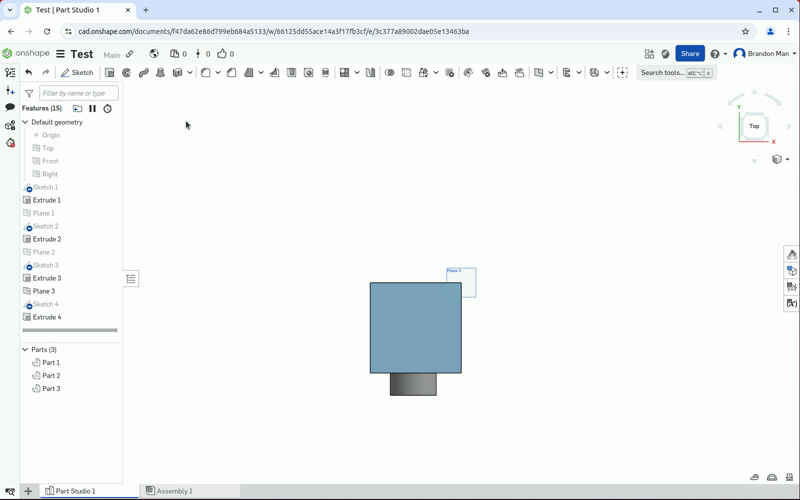
key(shift+h)
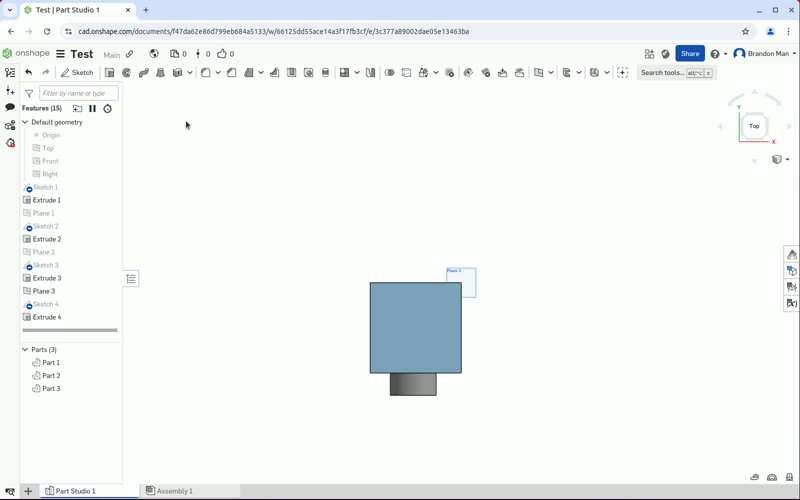
key(shift+h)
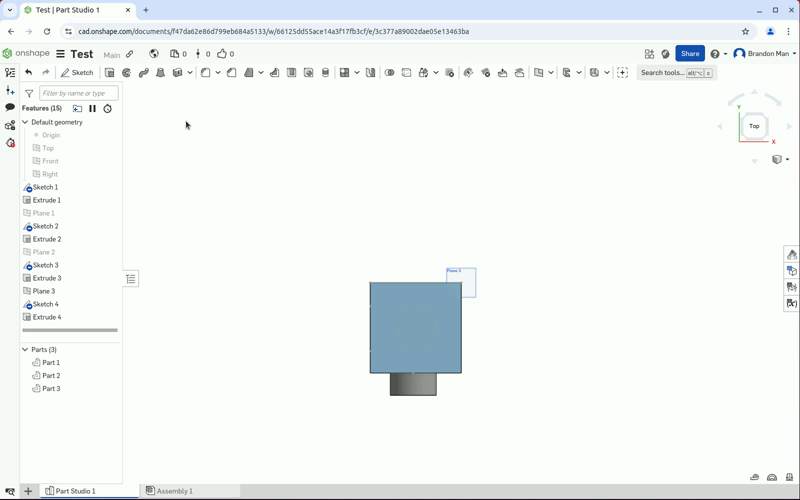
key(shift+7)
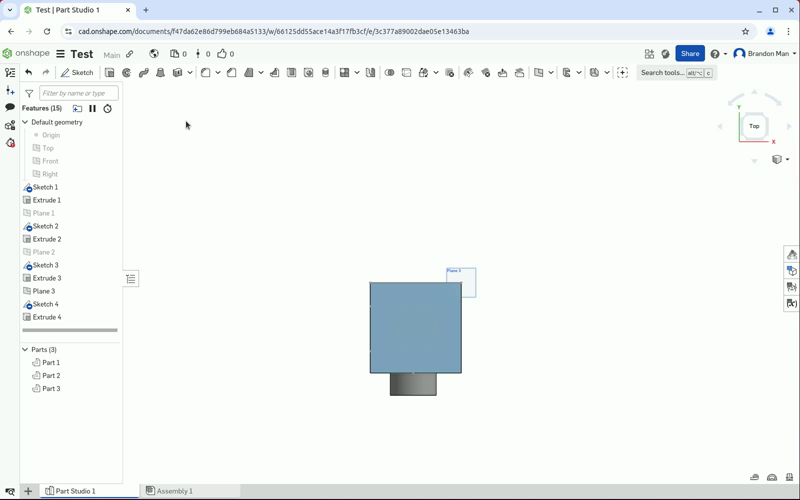
key(up, 3)
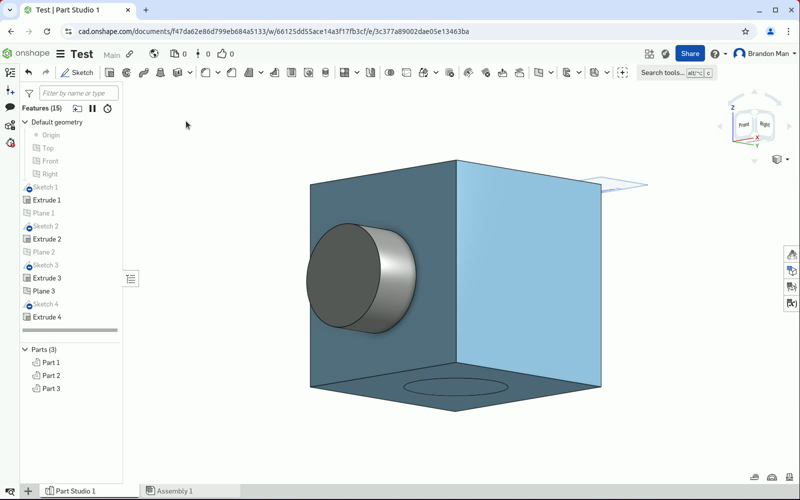
key(left, 3)
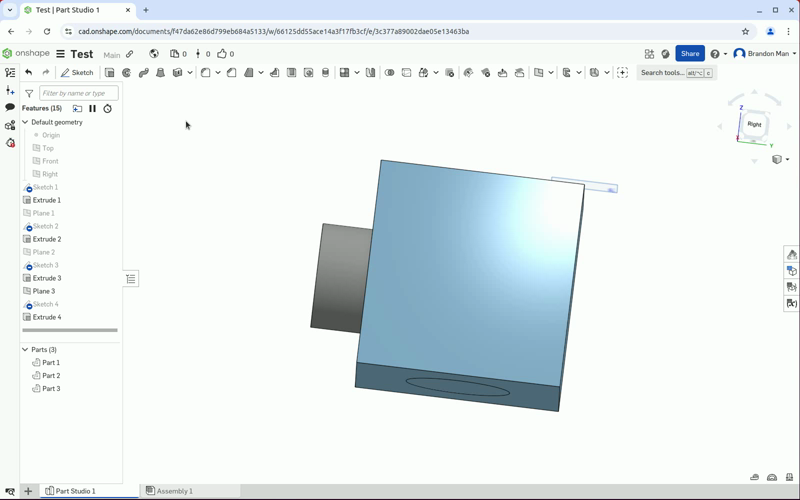
key(right, 3)
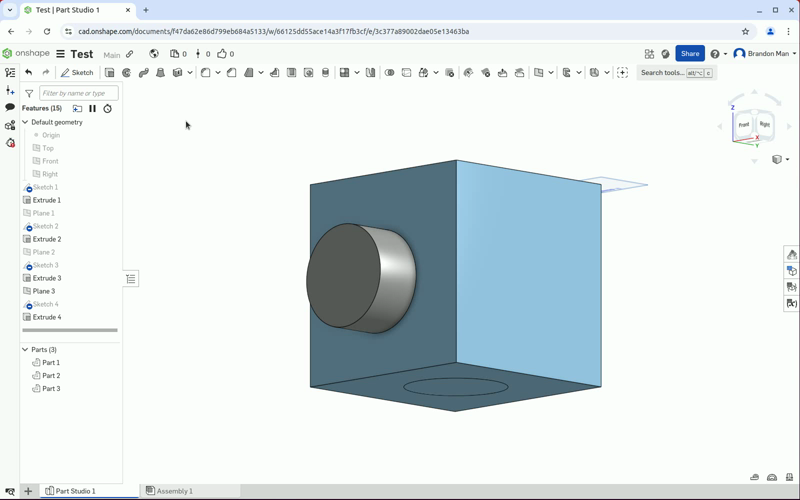
key(down, 3)
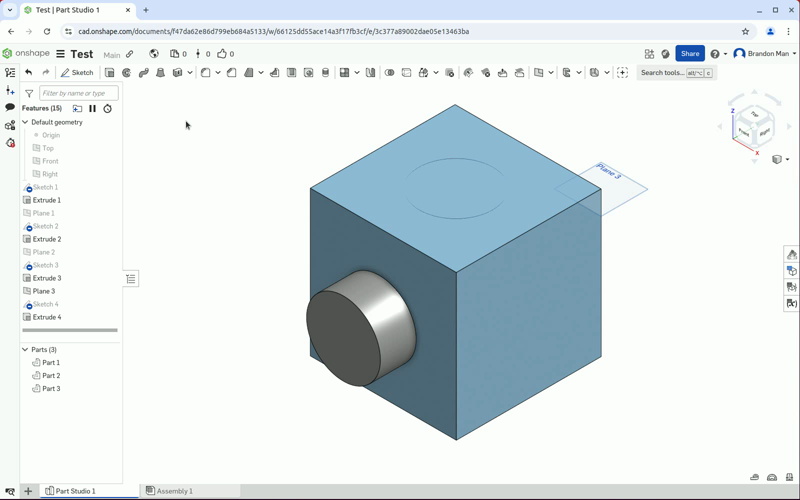
mouse_move(73, 189)
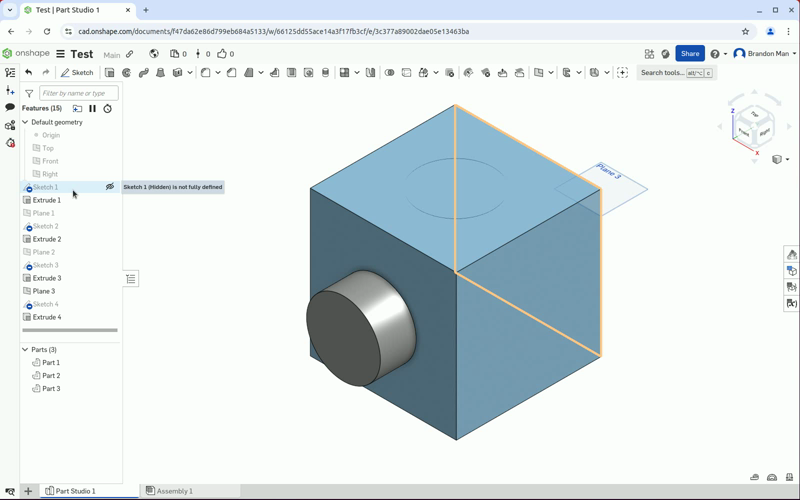
click(73, 189)